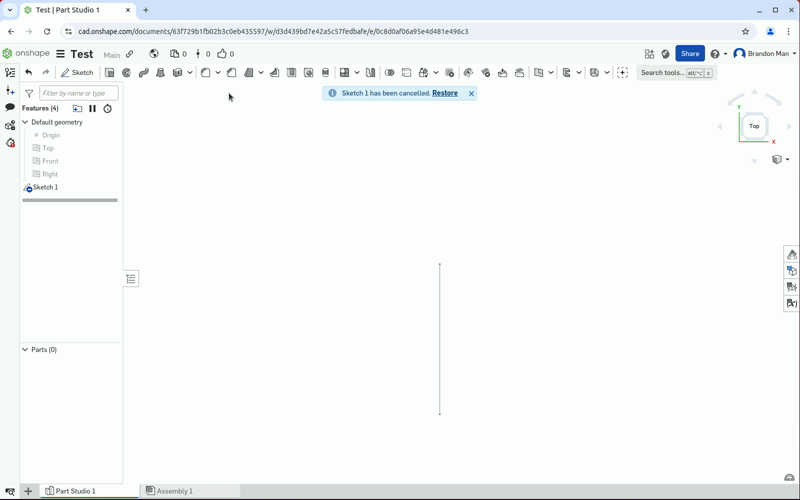
key(shift+h)
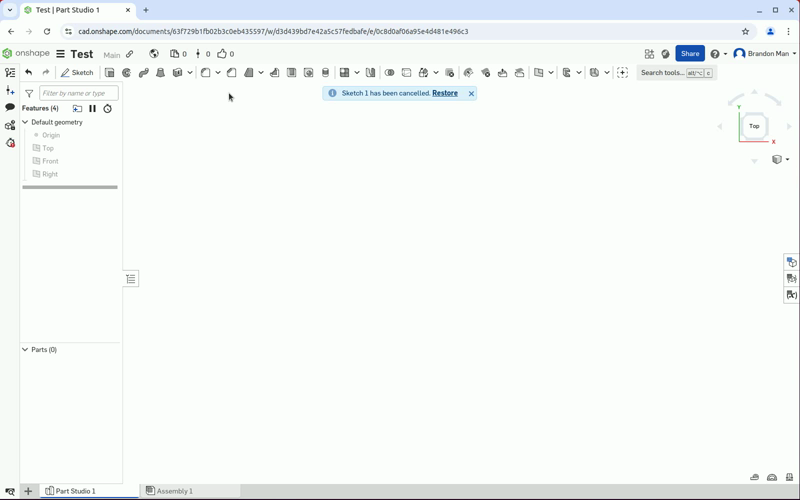
mouse_move(73, 352)
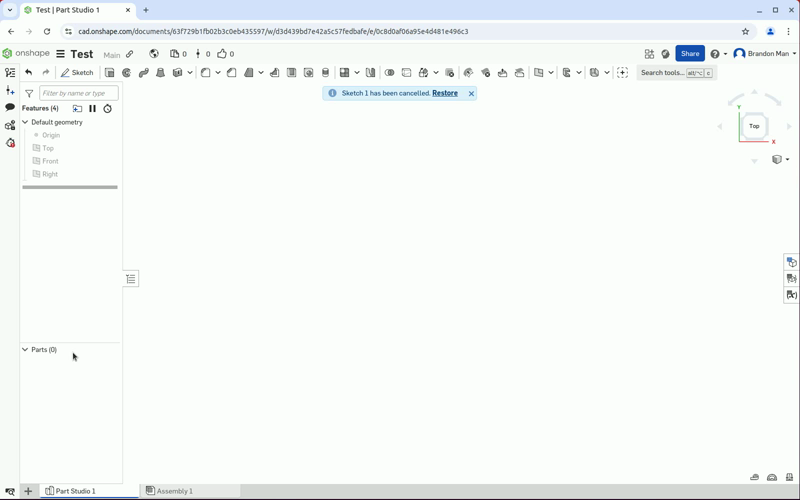
key(y)
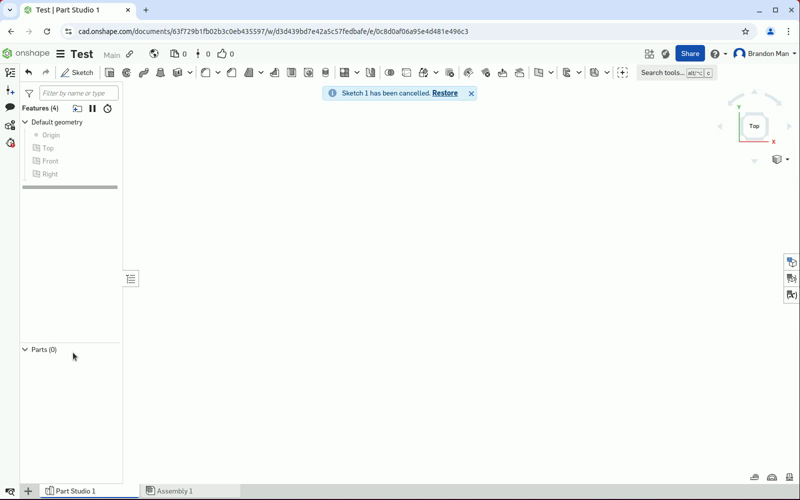
key(shift+p)
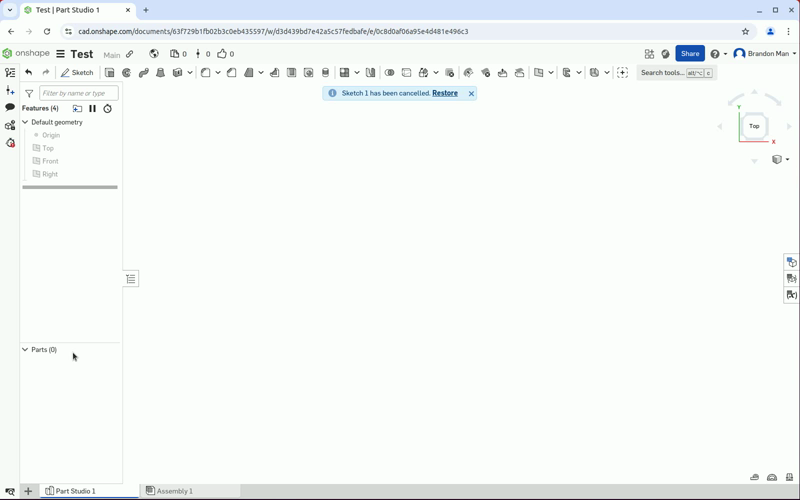
key(space)
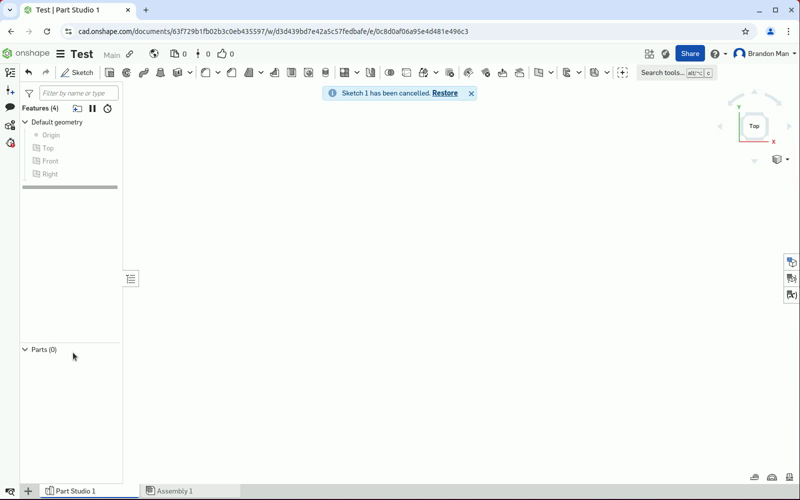
key_down(shift)
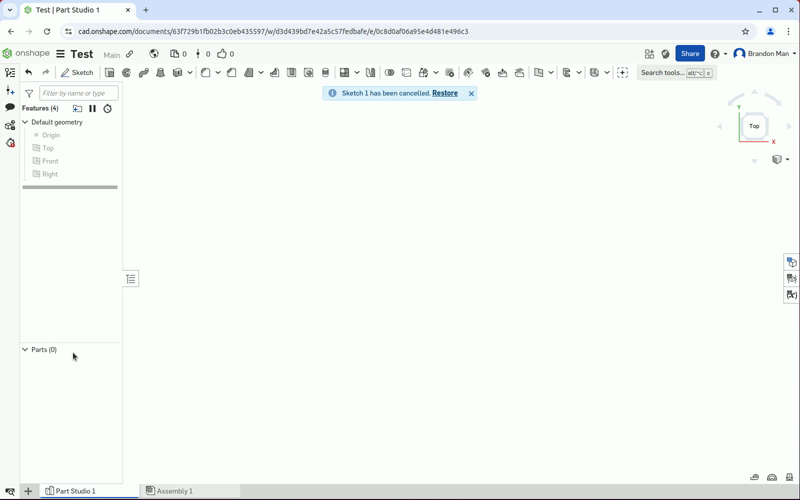
key(up)
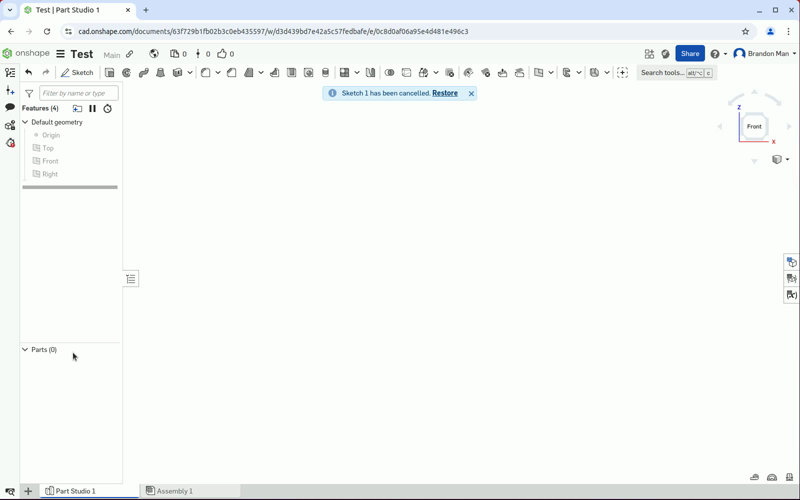
key_up(shift)
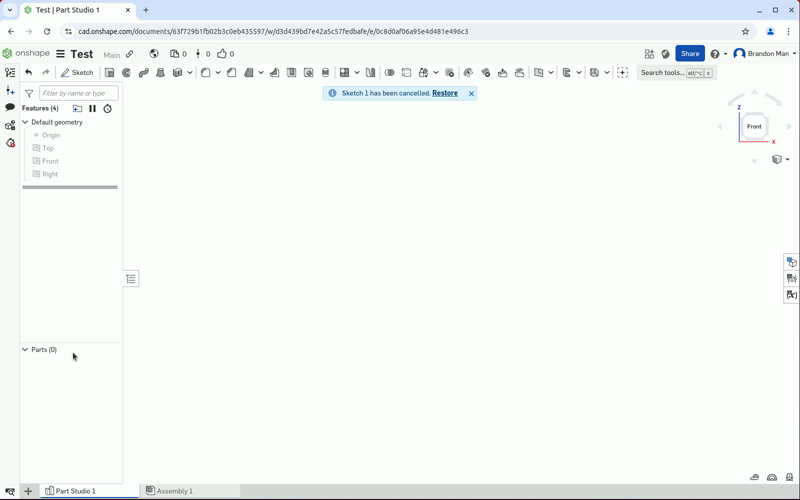
mouse_move(73, 352)
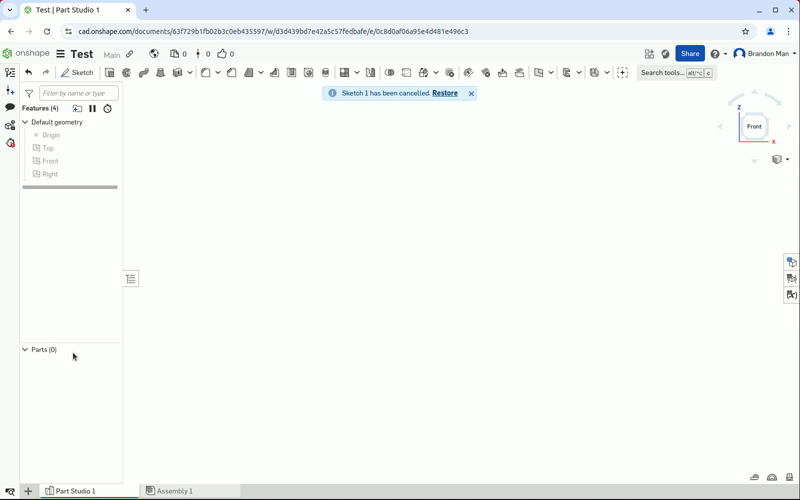
key(shift+y)
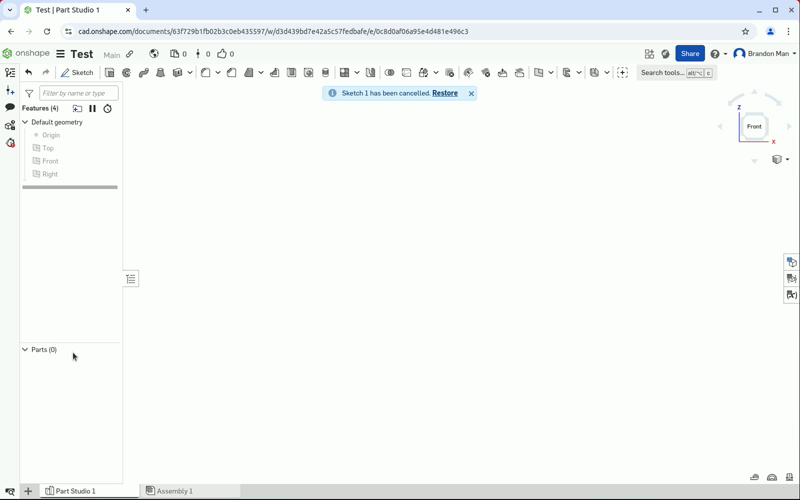
key(shift+s)
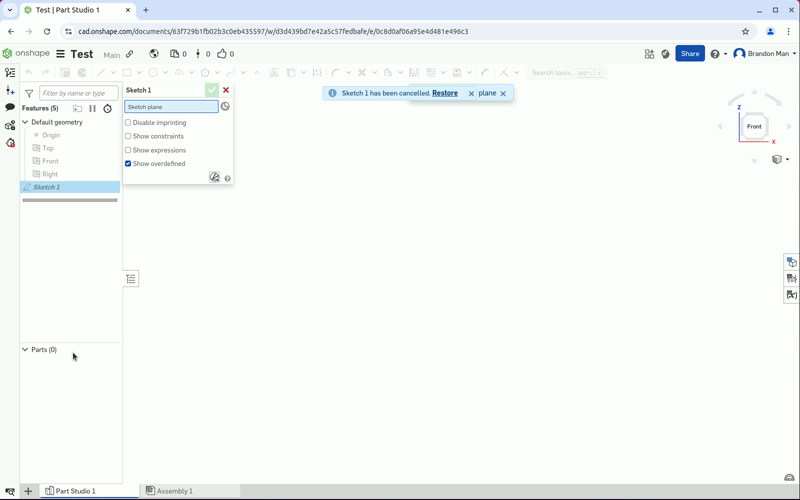
mouse_move(73, 163)
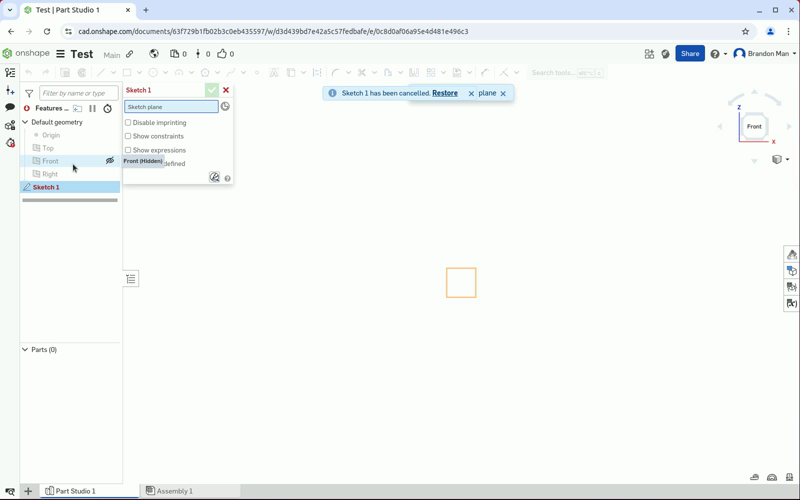
click(73, 163)
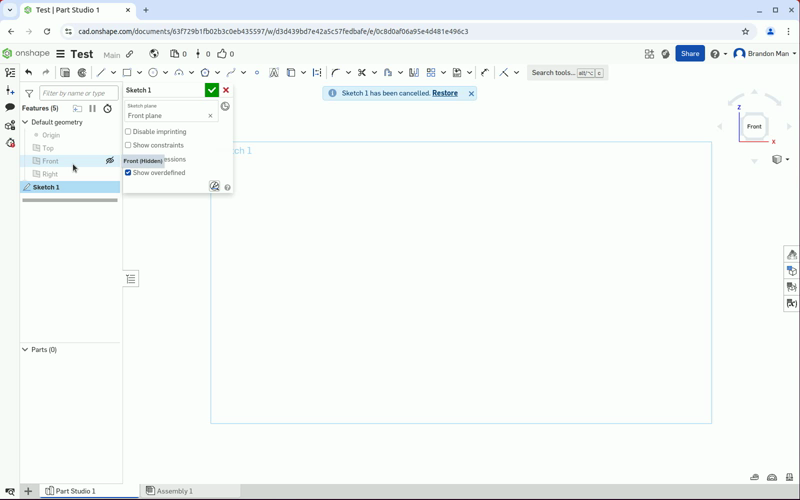
mouse_move(73, 352)
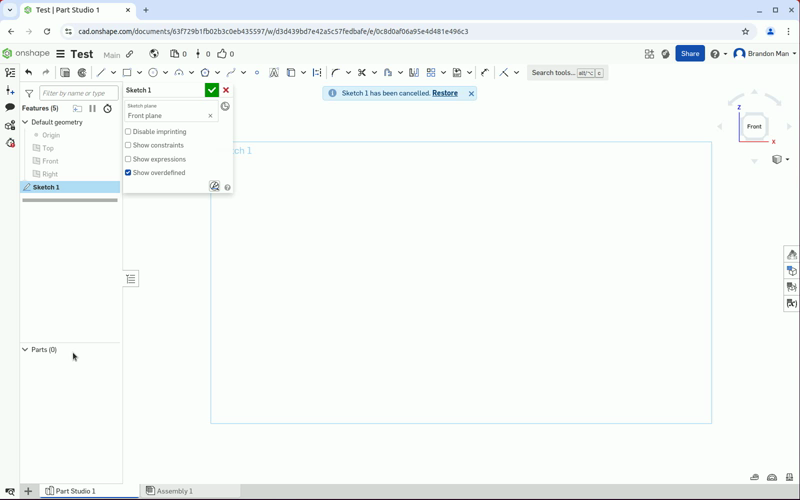
key(y)
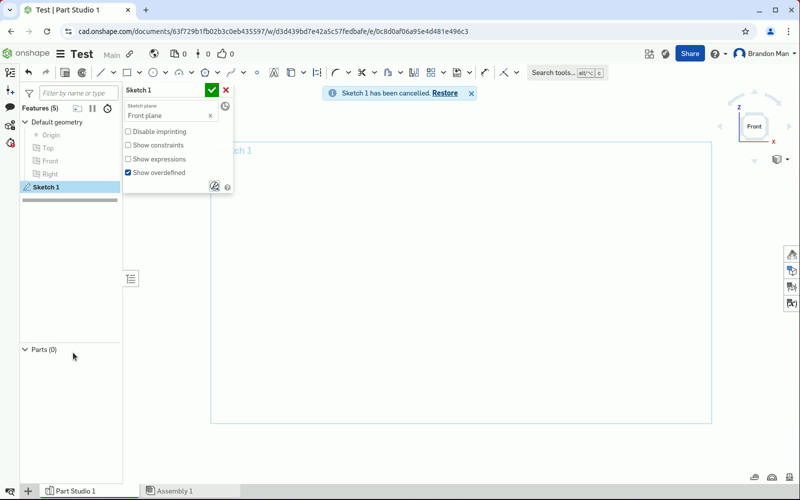
key(l)
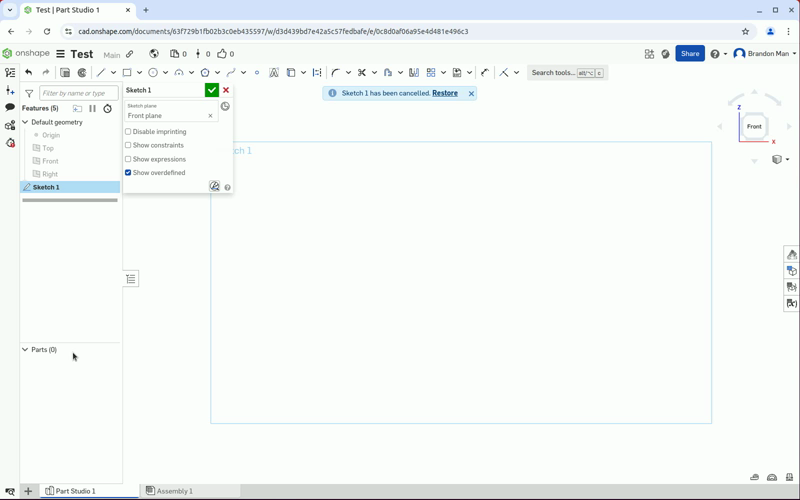
key_down(shift)
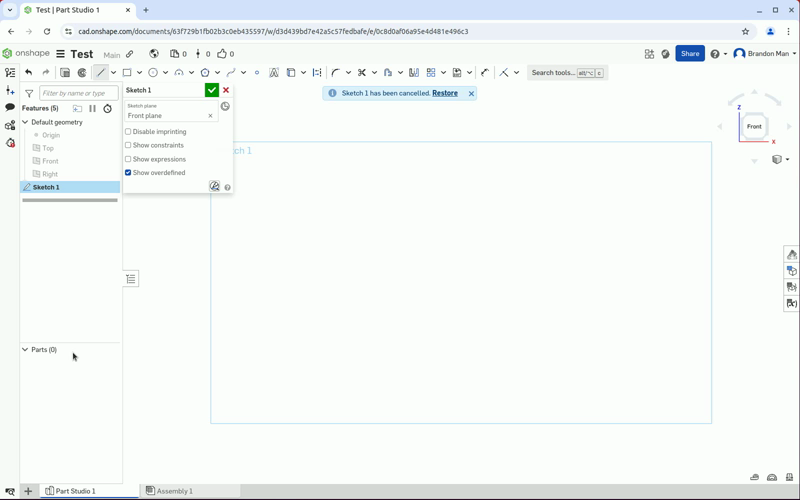
mouse_move(348, 282)
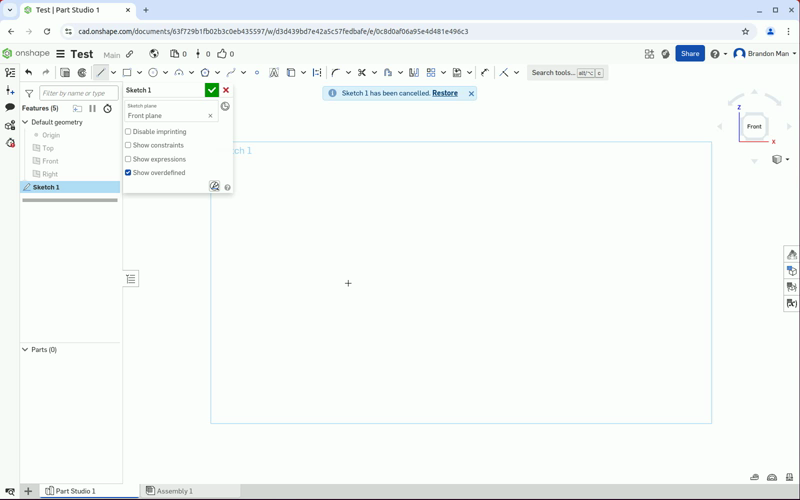
click(348, 282)
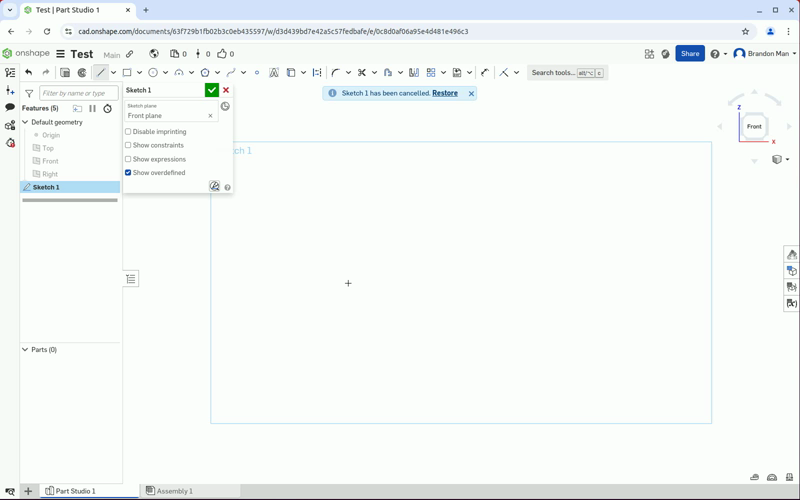
key_up(shift)
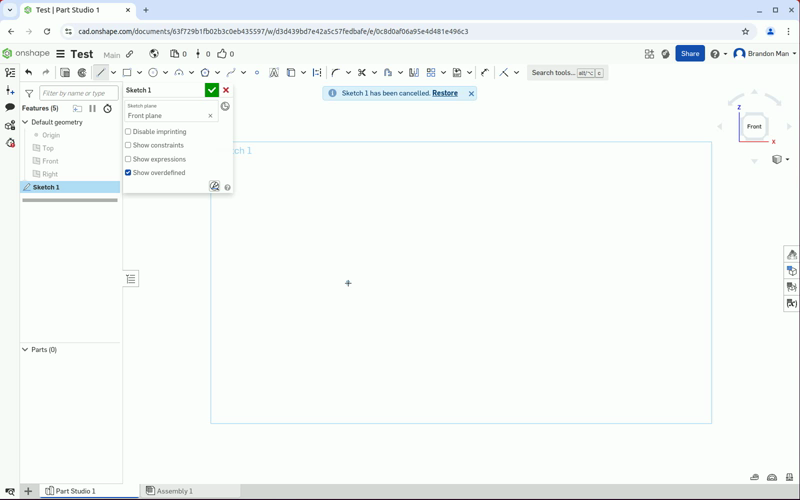
key_down(shift)
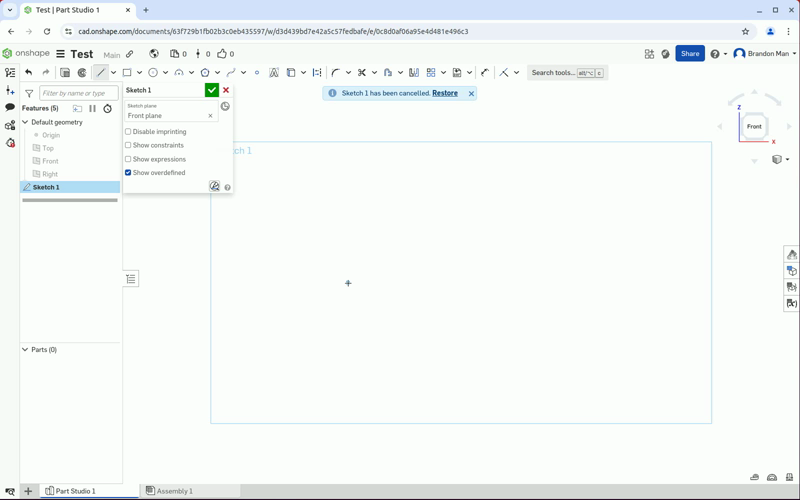
mouse_move(427, 282)
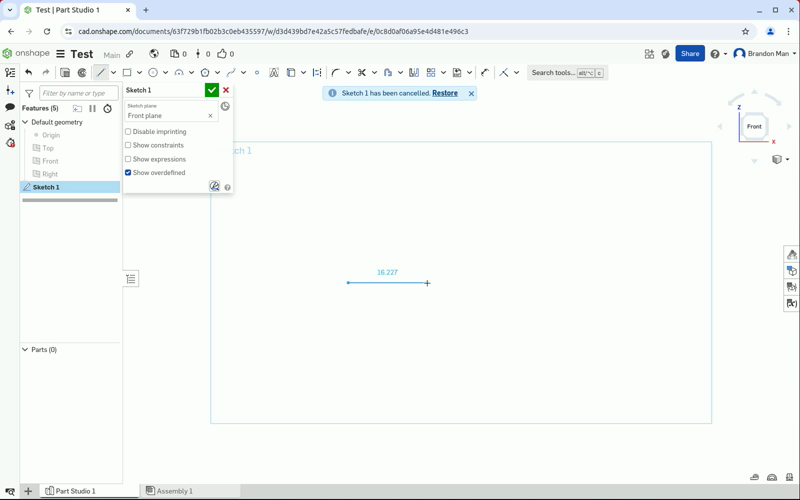
click(427, 282)
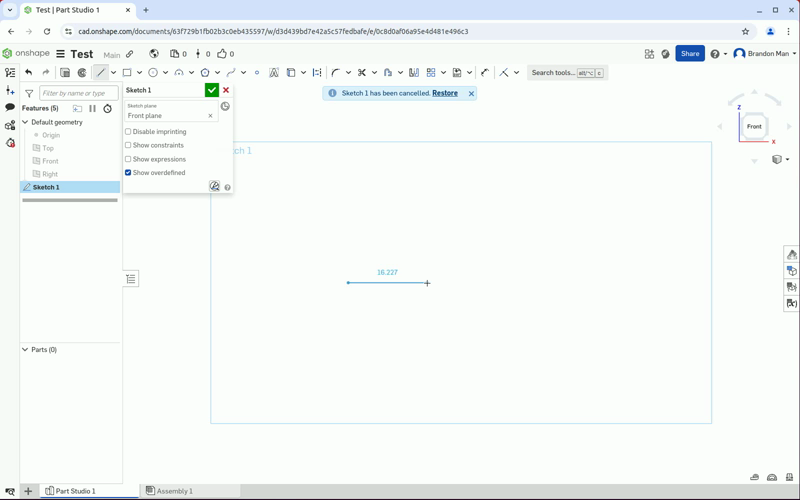
key_up(shift)
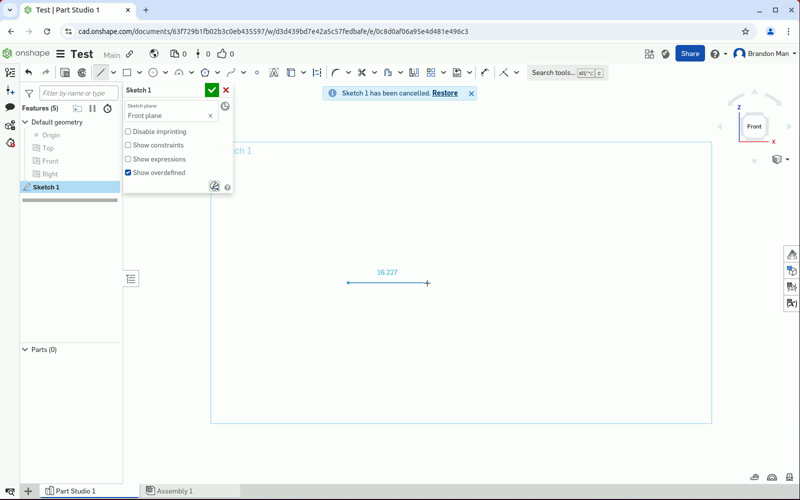
key(esc)
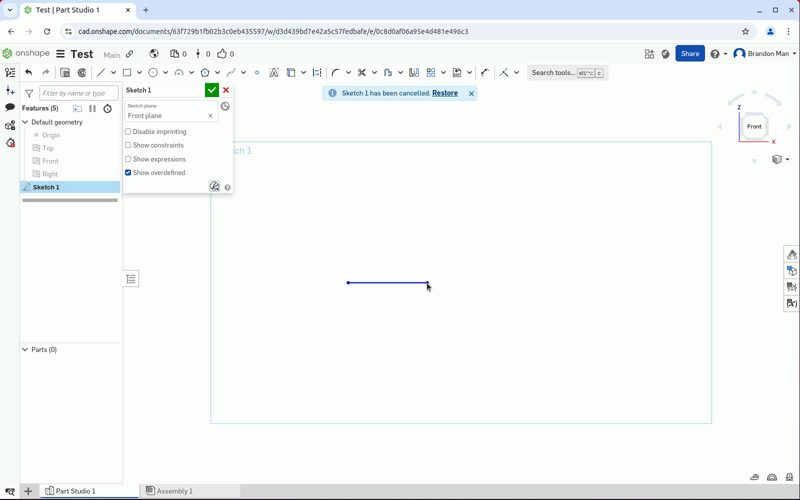
key(a)
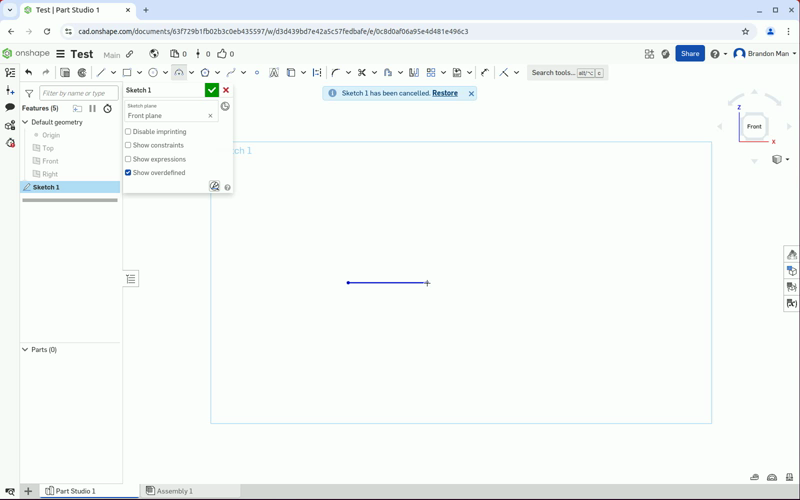
mouse_move(427, 282)
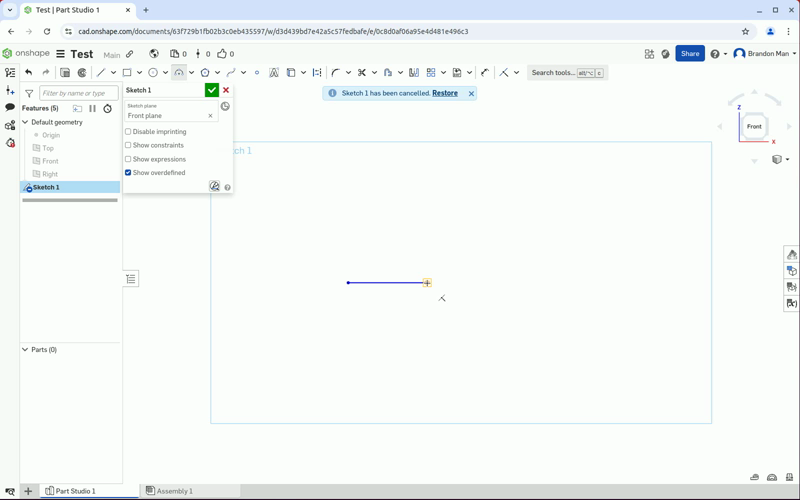
click(427, 282)
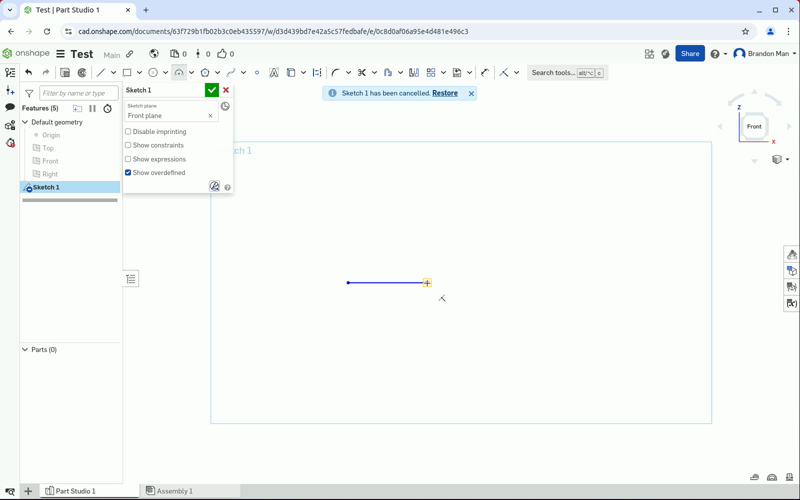
key_down(shift)
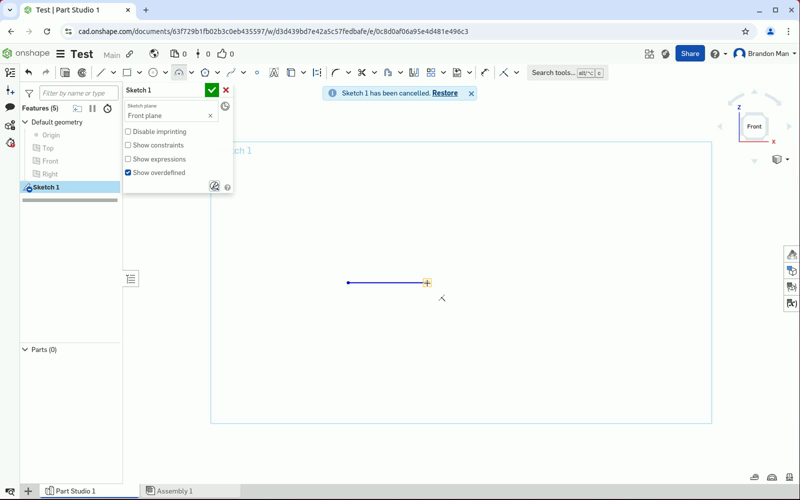
mouse_move(437, 258)
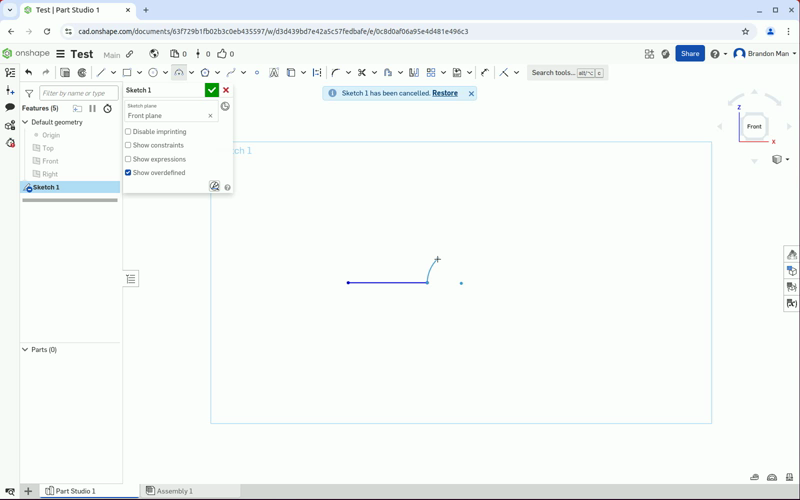
click(437, 258)
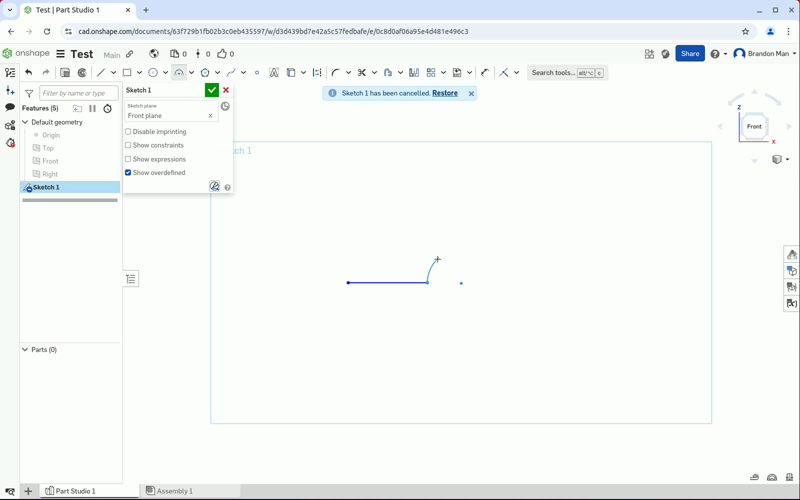
mouse_move(429, 269)
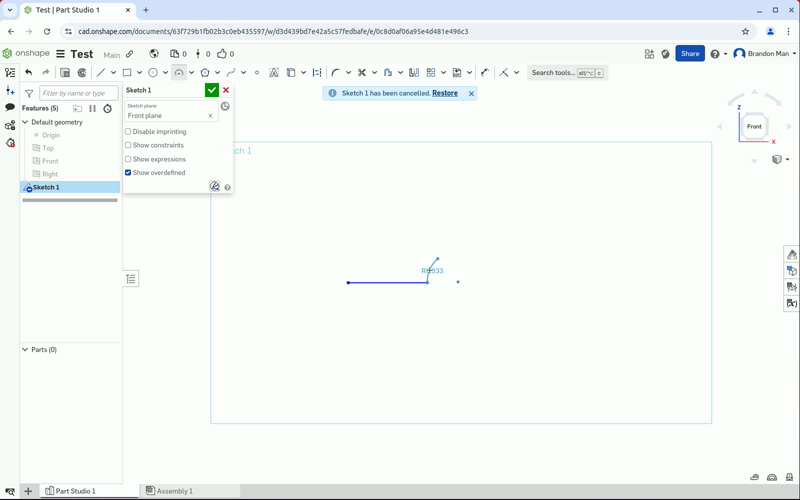
click(429, 269)
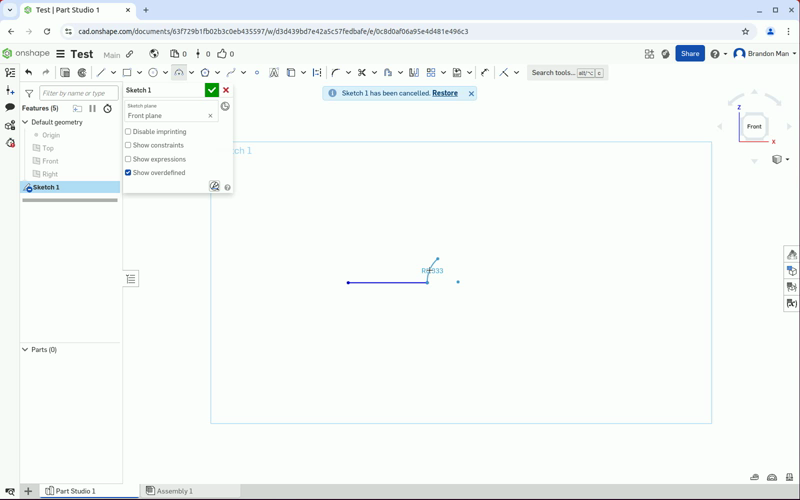
key_up(shift)
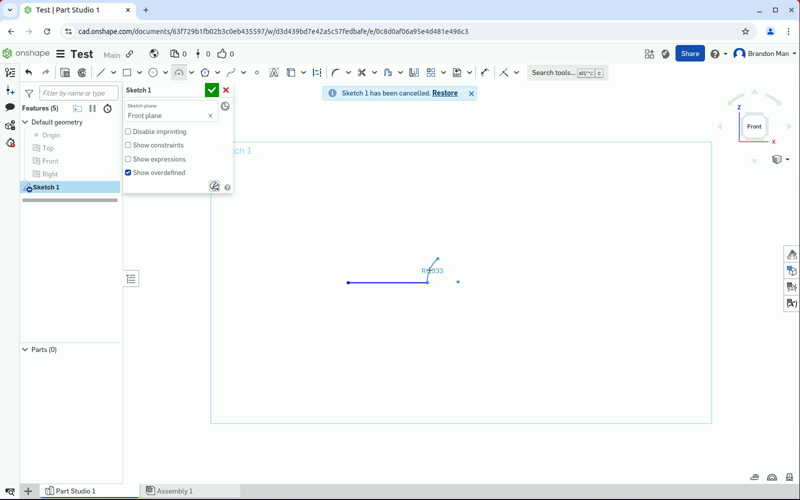
key(esc)
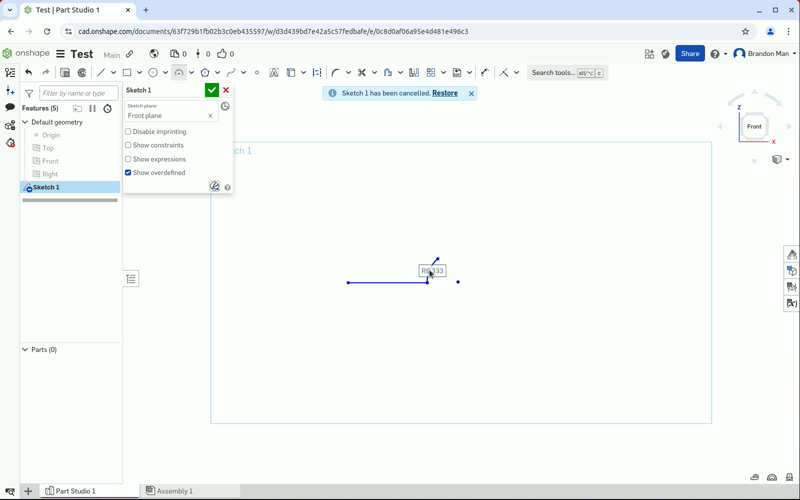
key(l)
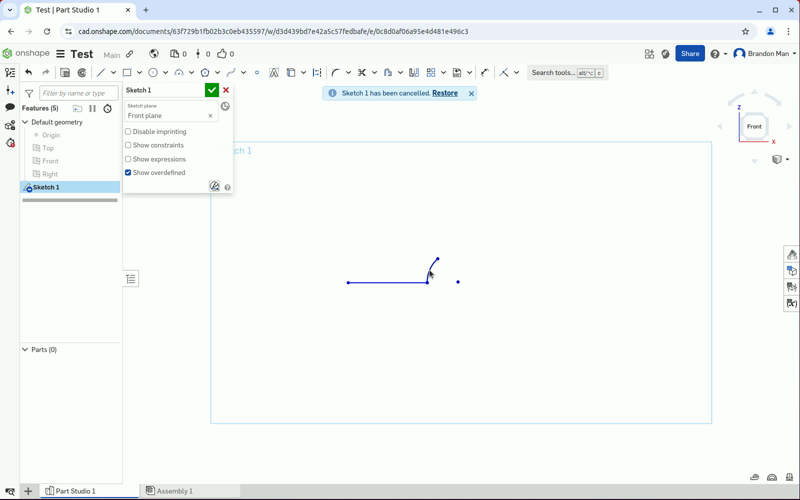
mouse_move(437, 258)
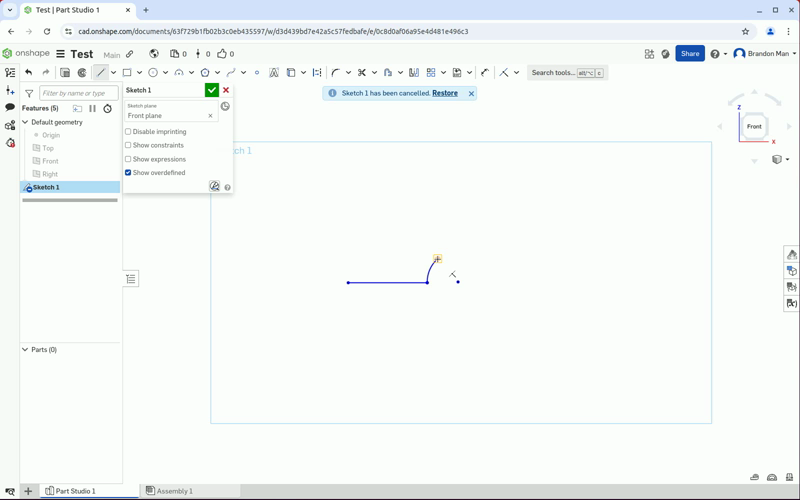
click(437, 258)
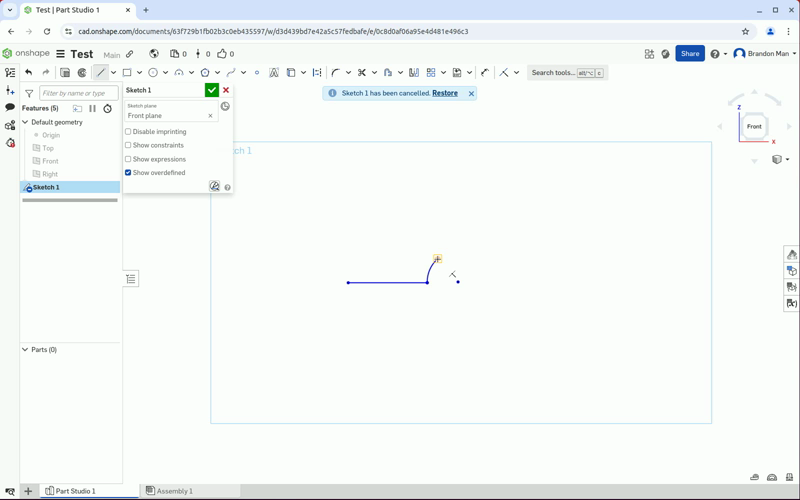
key_down(shift)
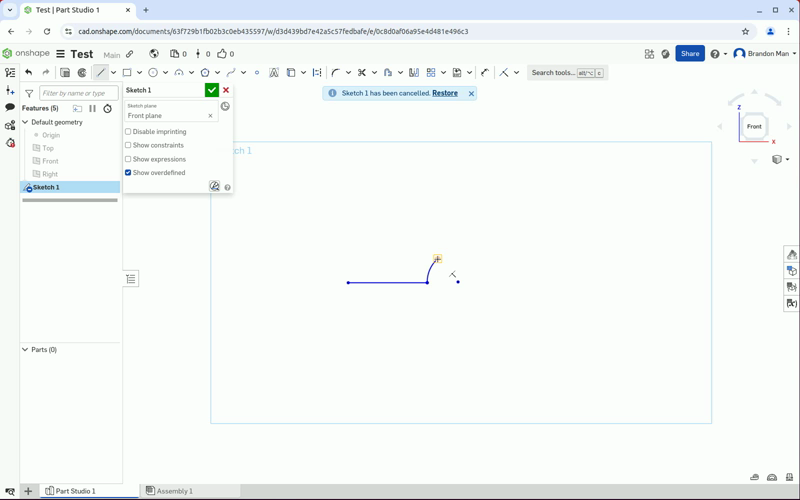
mouse_move(381, 203)
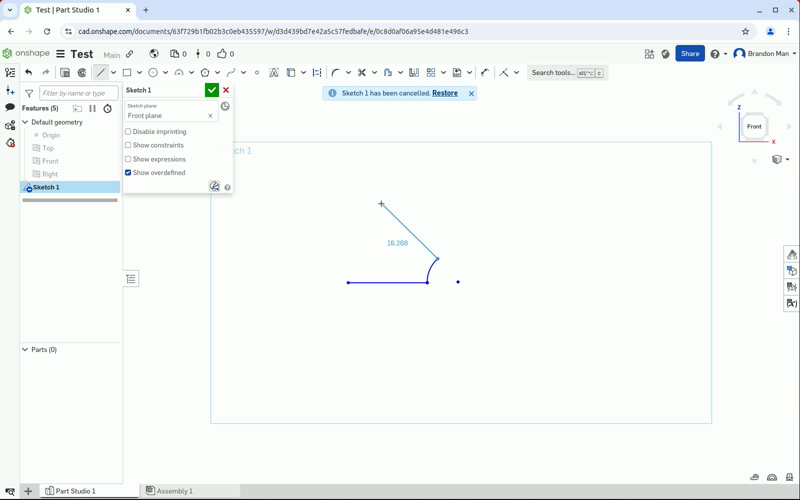
click(381, 203)
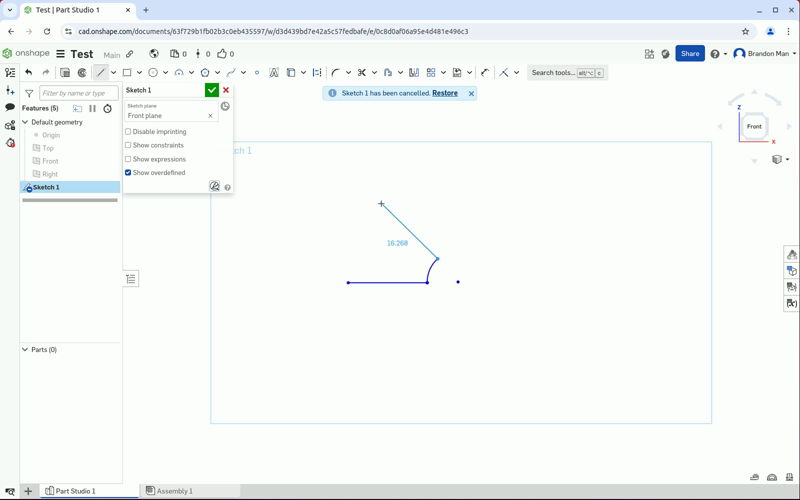
key_up(shift)
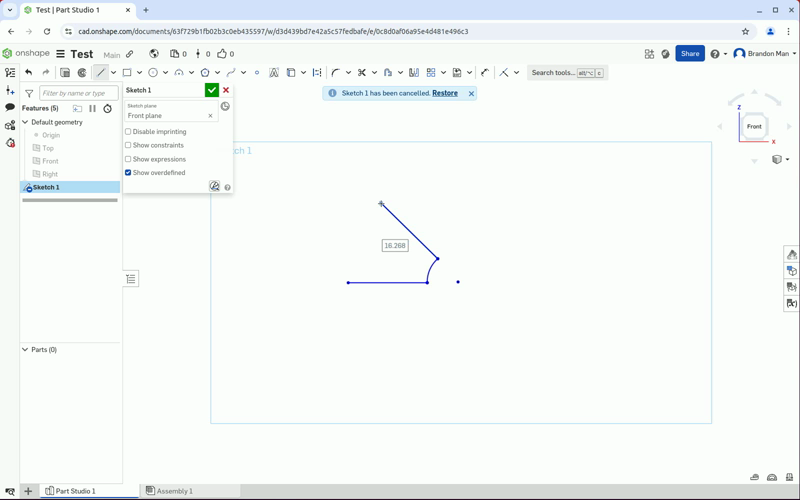
key(esc)
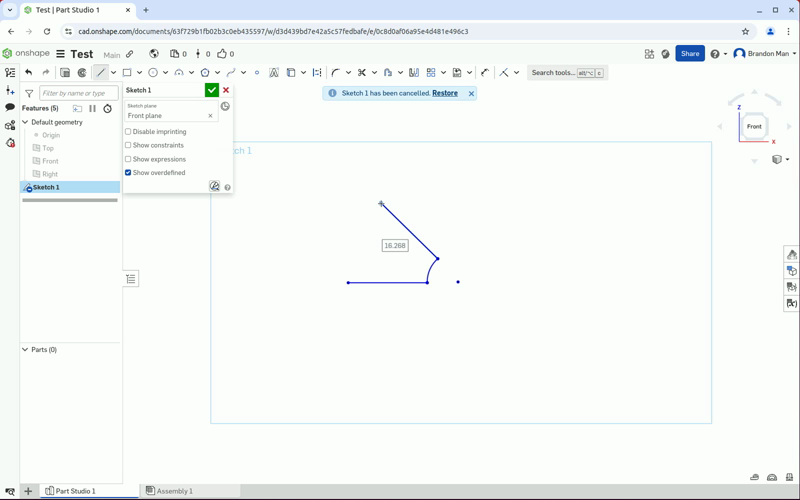
key(a)
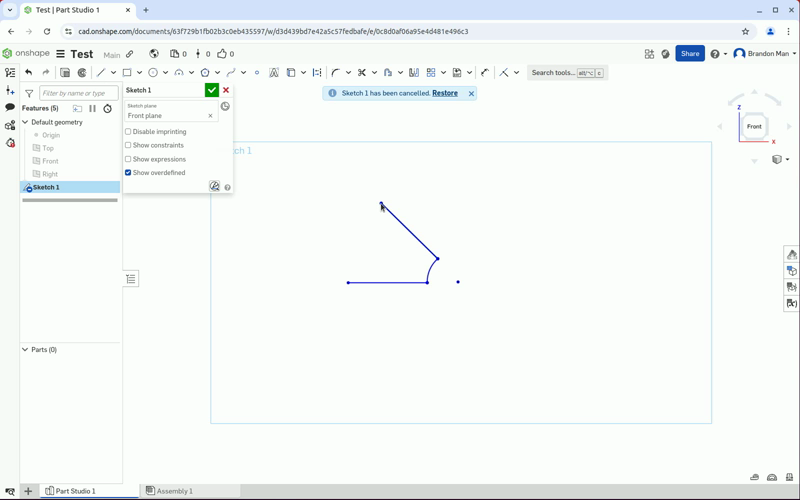
mouse_move(381, 203)
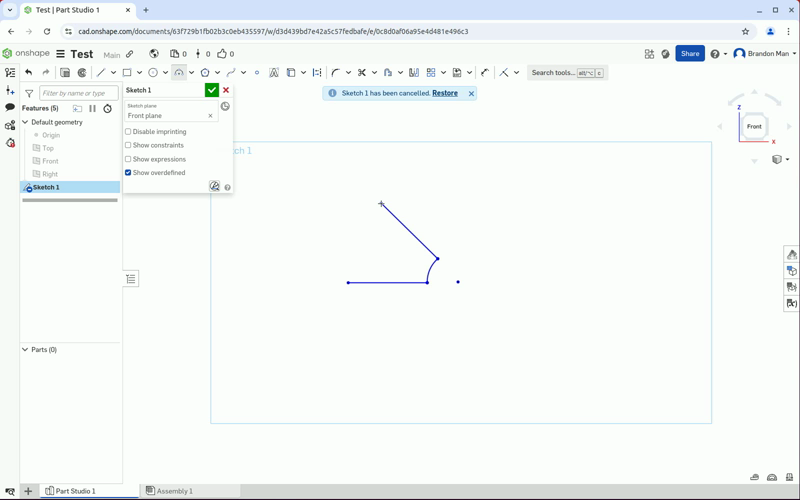
click(381, 203)
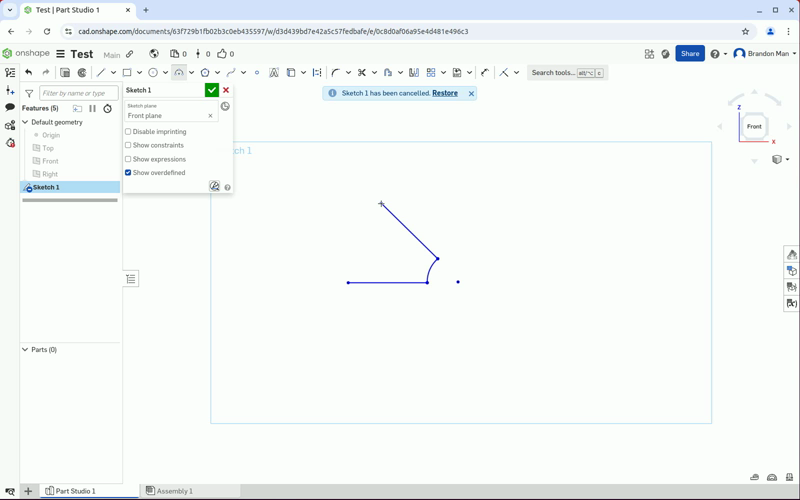
mouse_move(348, 282)
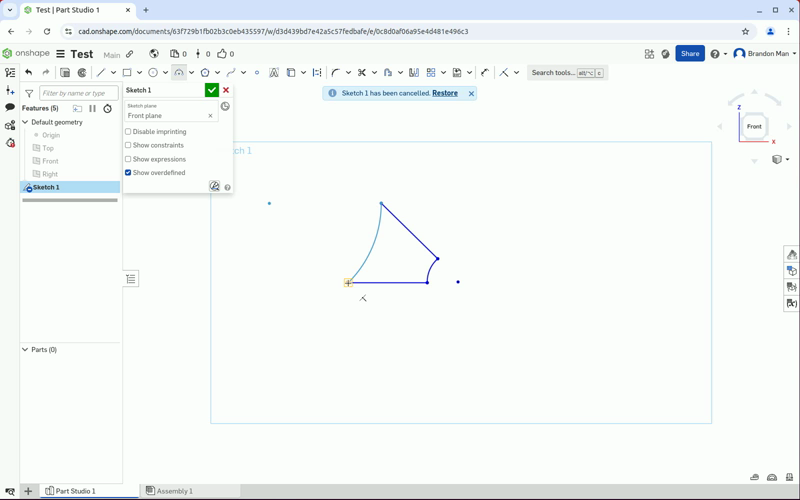
click(348, 282)
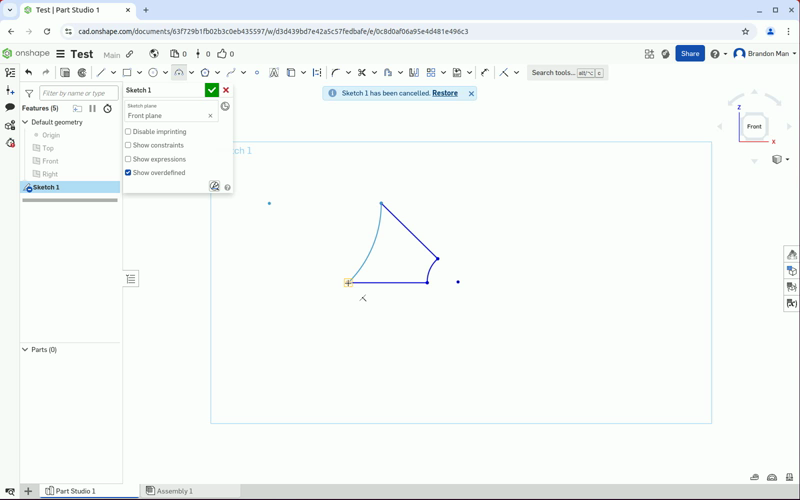
key_down(shift)
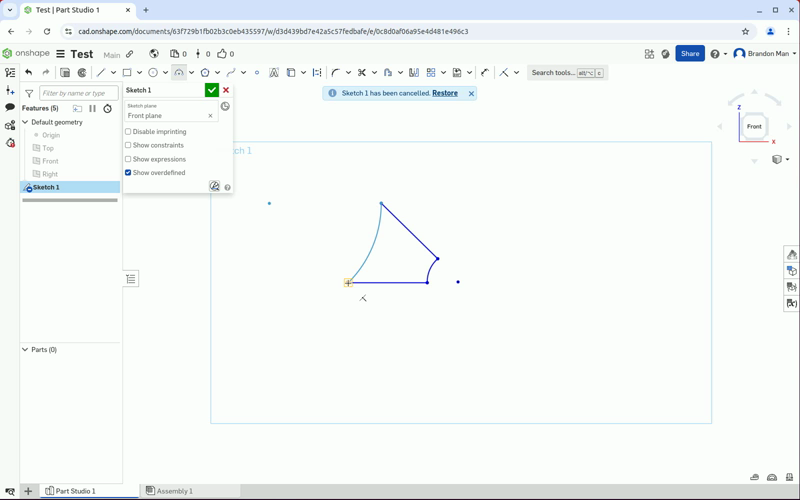
mouse_move(356, 239)
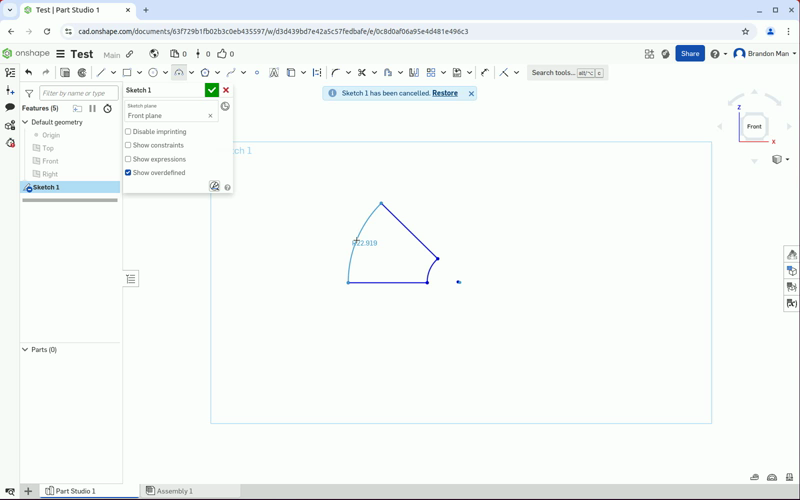
click(356, 239)
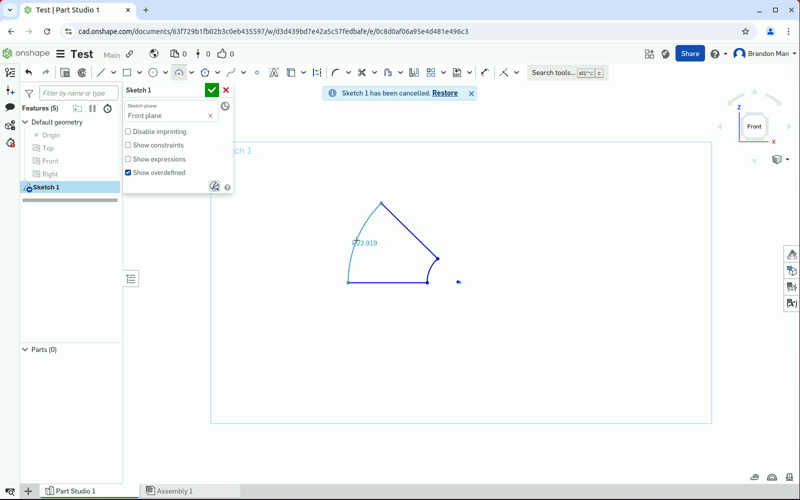
key_up(shift)
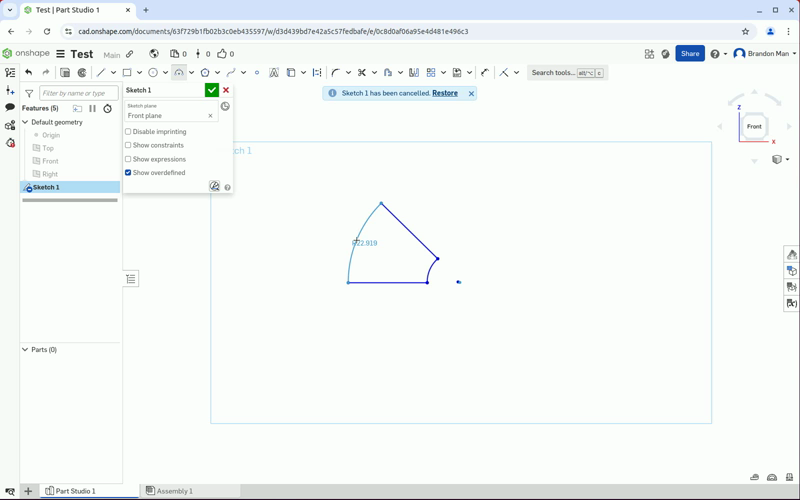
key(esc)
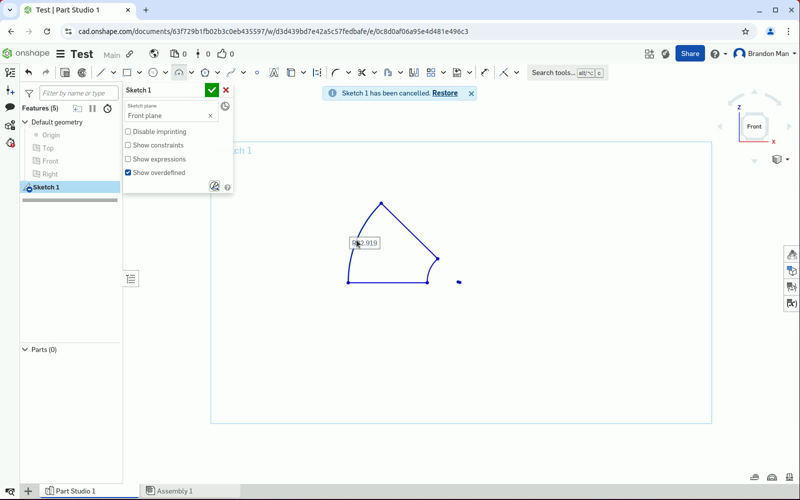
mouse_move(380, 254)
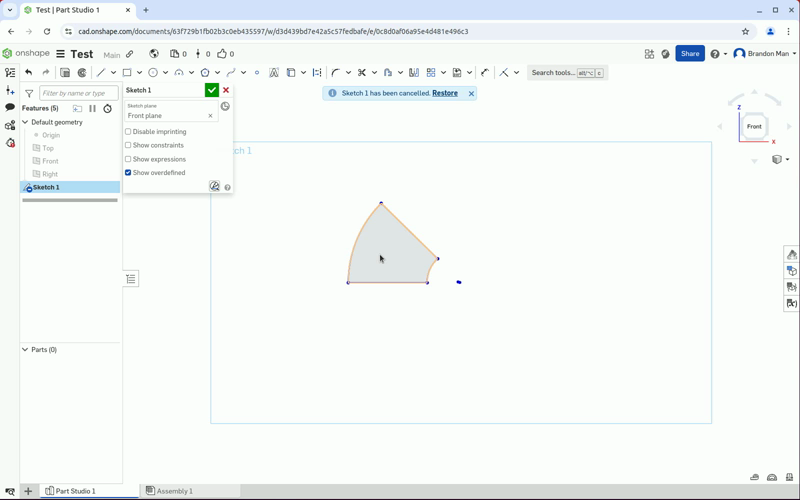
click(380, 254)
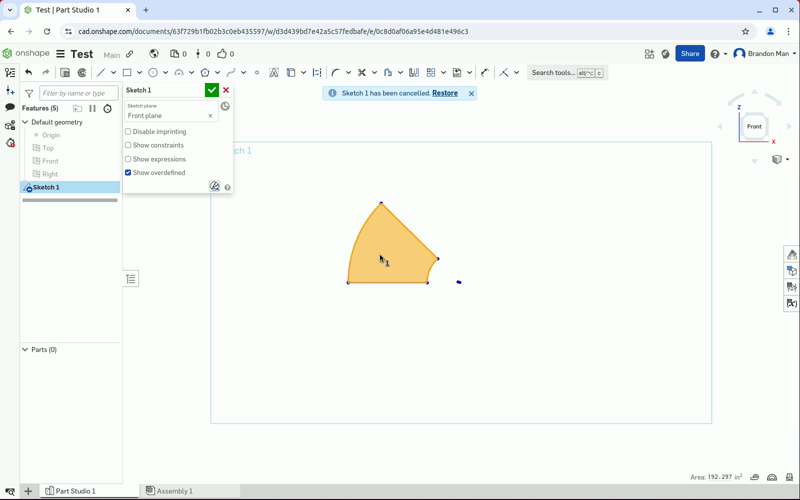
mouse_move(73, 352)
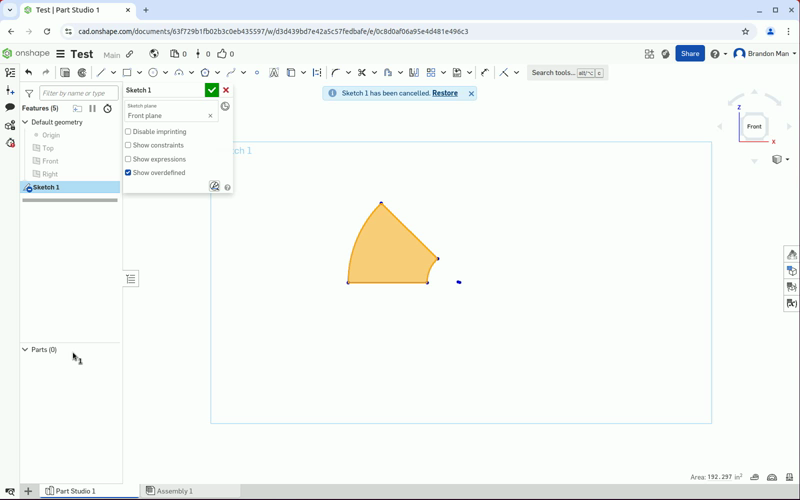
key(shift+y)
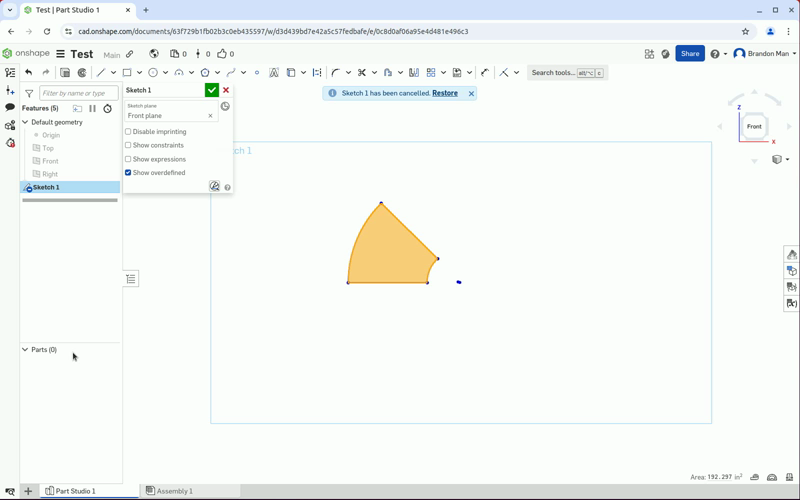
key(shift+e)
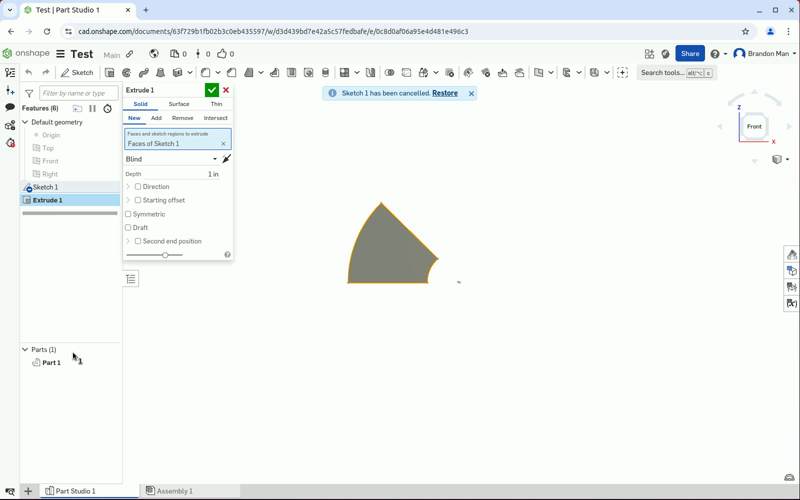
mouse_move(143, 106)
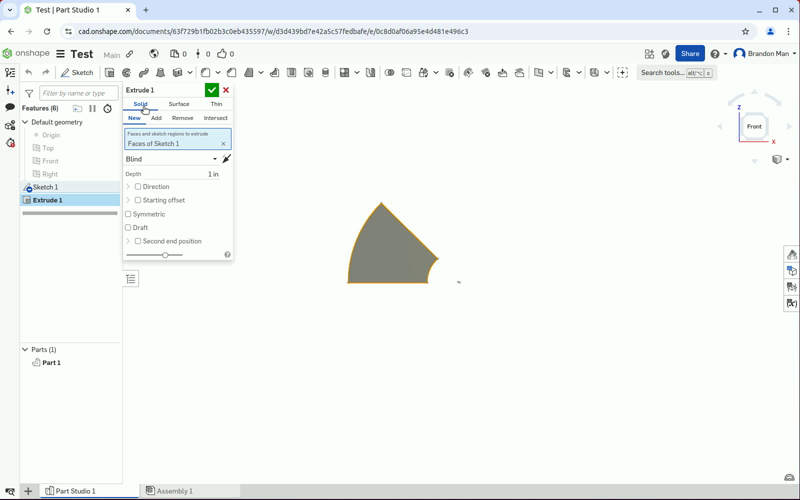
click(143, 106)
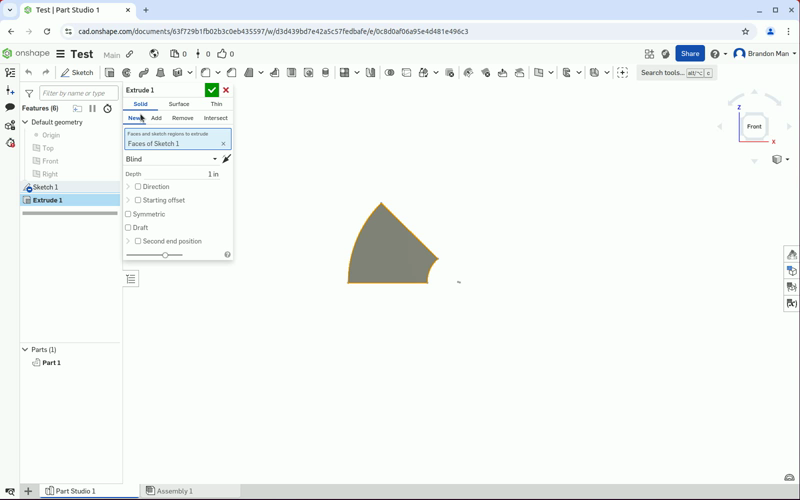
mouse_move(137, 120)
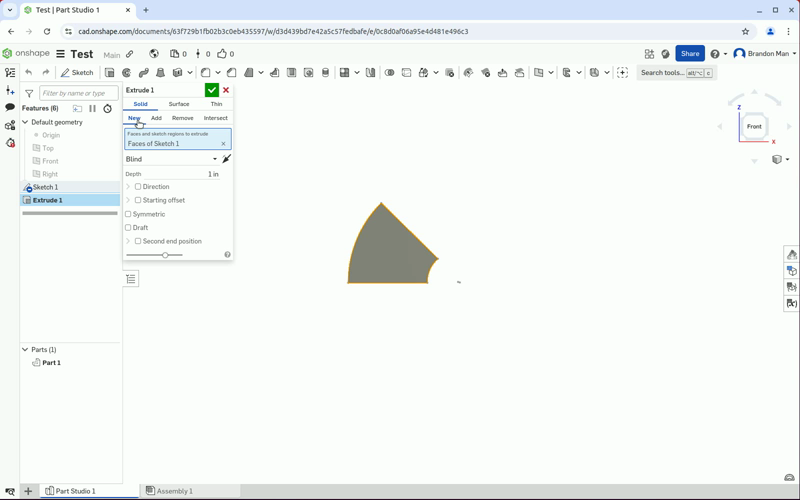
click(137, 120)
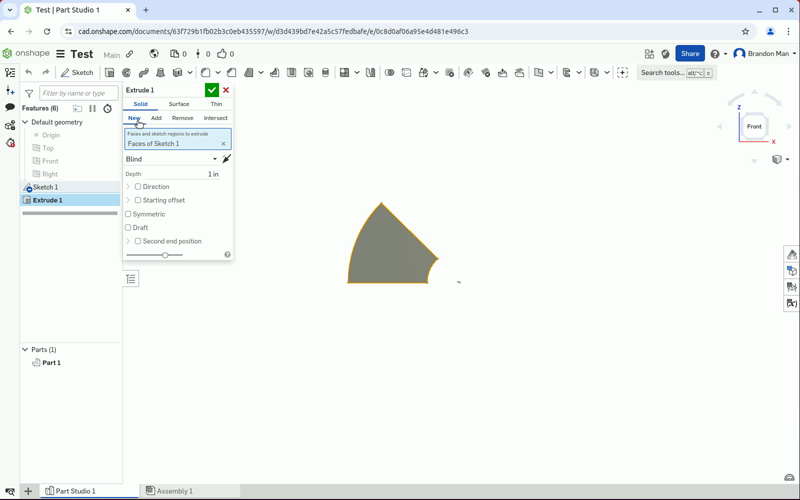
key(tab, 4)
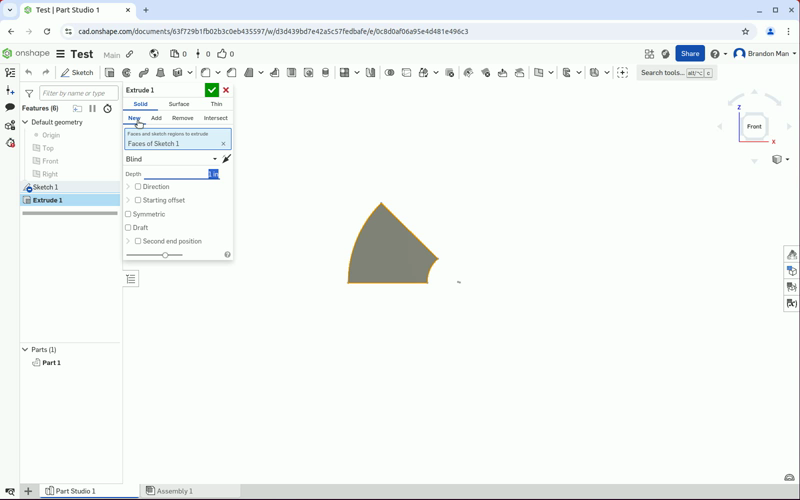
text(6.74)
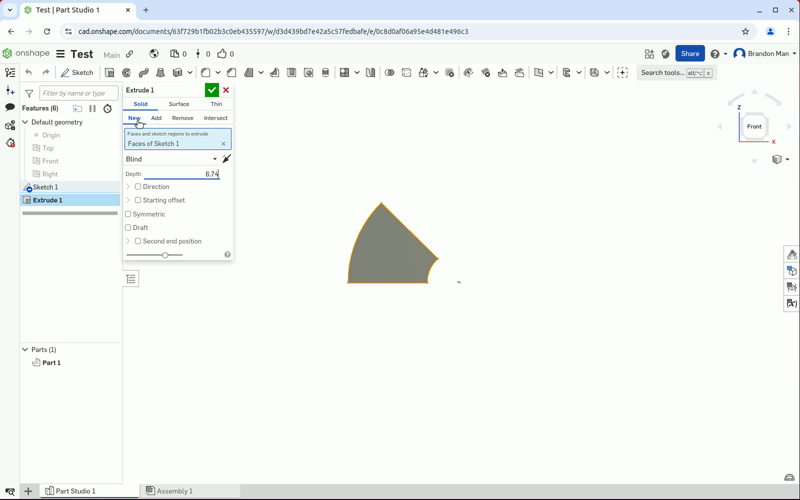
key(tab, 3)
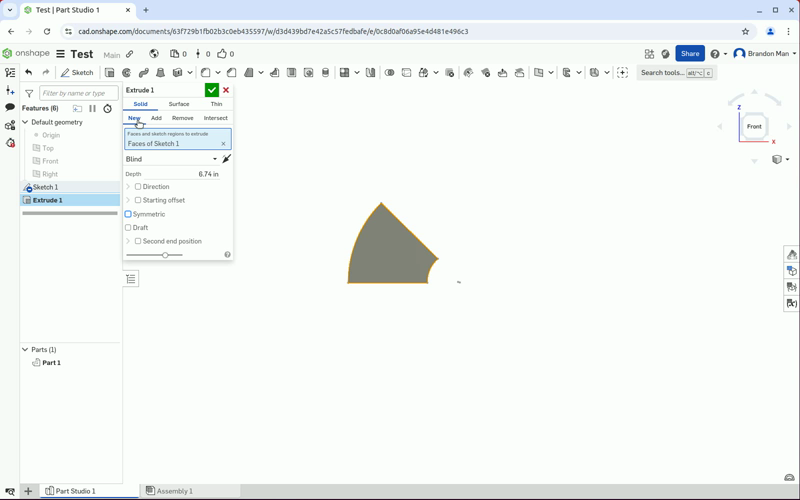
key(space)
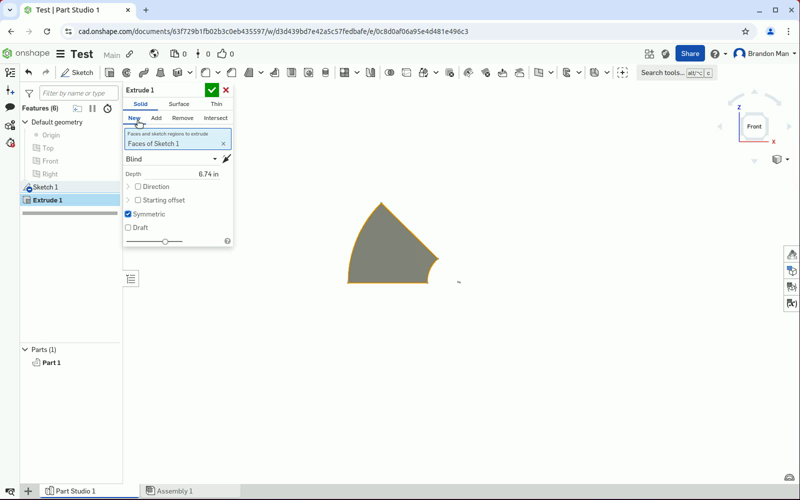
key(enter)
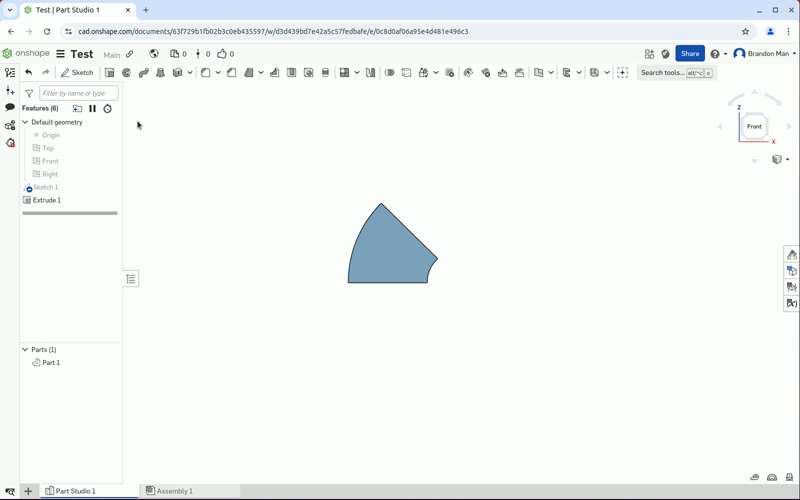
key(shift+h)
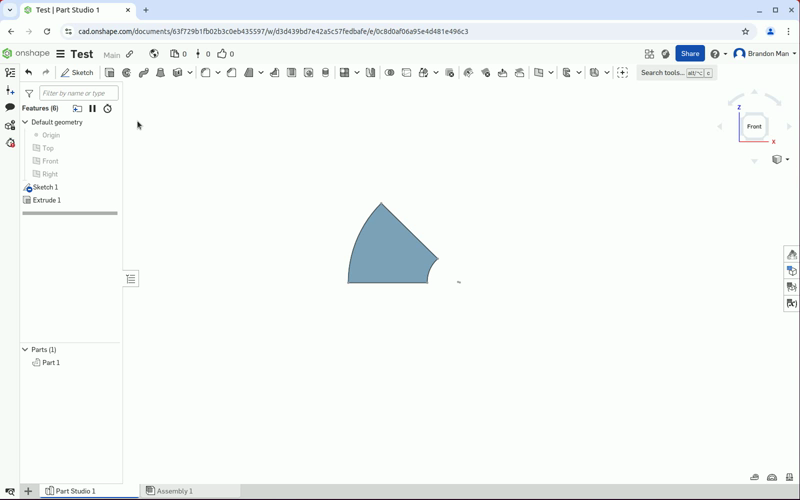
key(shift+h)
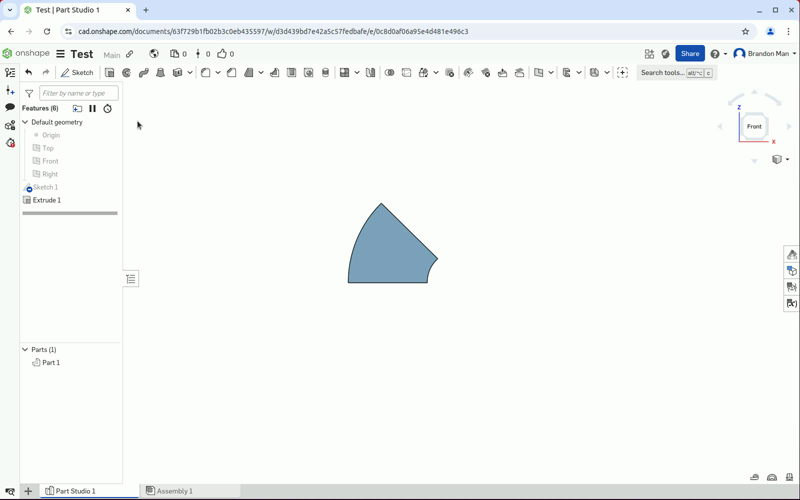
mouse_move(73, 189)
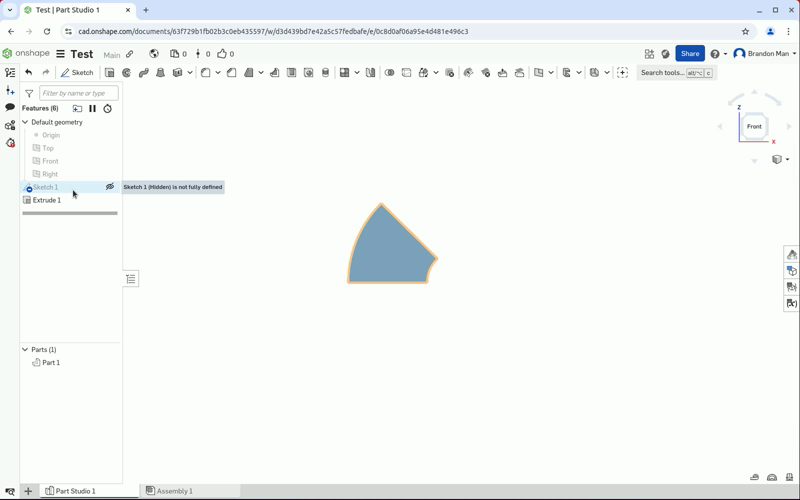
click(73, 189)
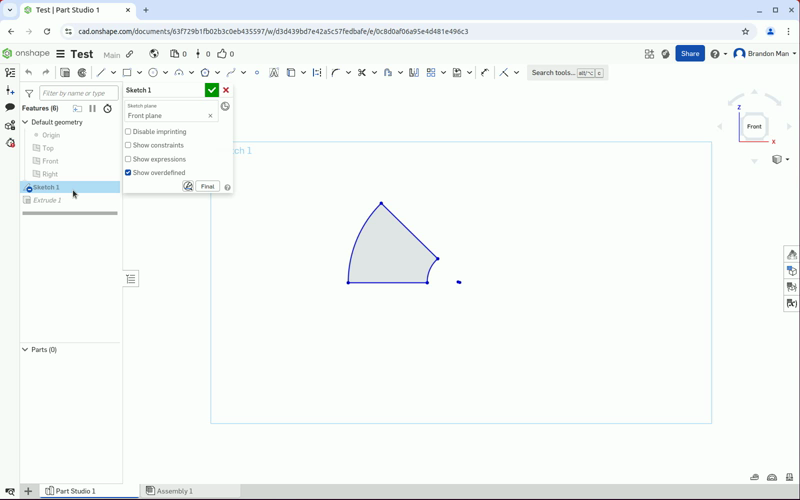
mouse_move(229, 92)
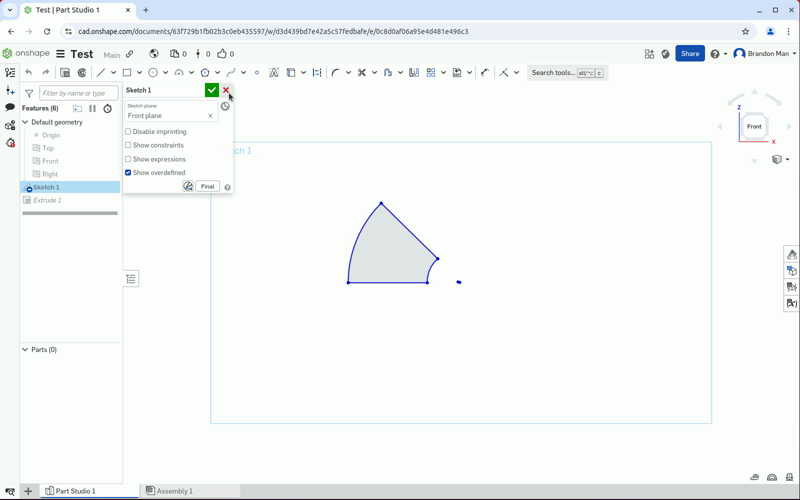
click(229, 92)
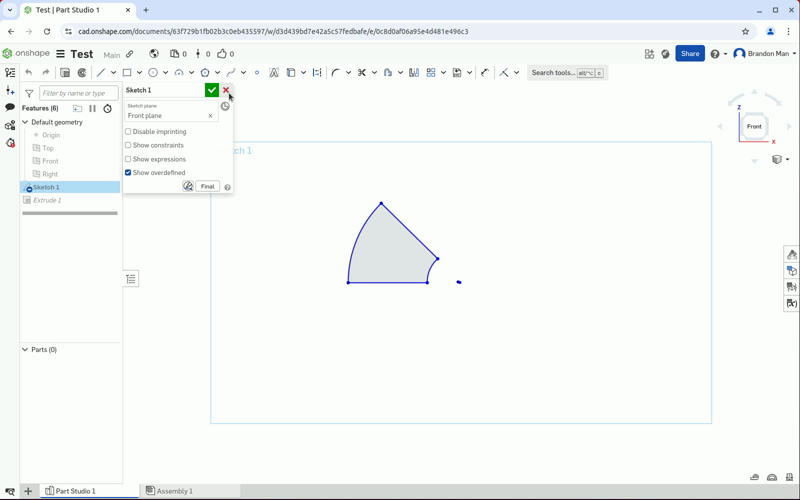
key(shift+s)
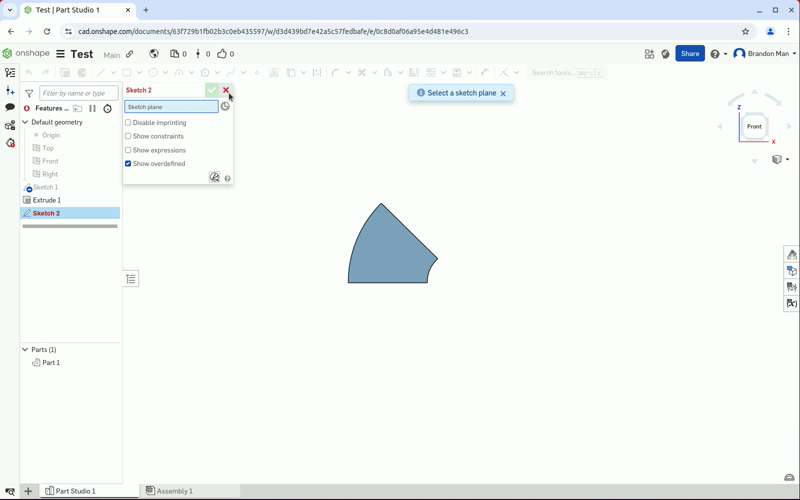
mouse_move(73, 163)
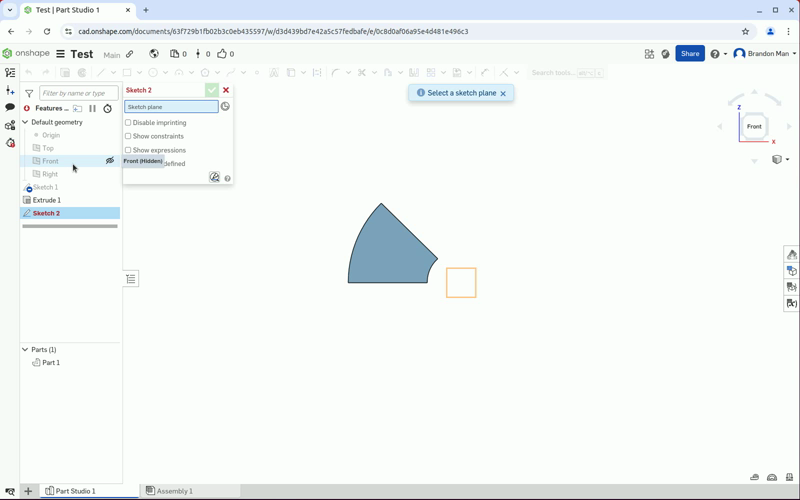
click(73, 163)
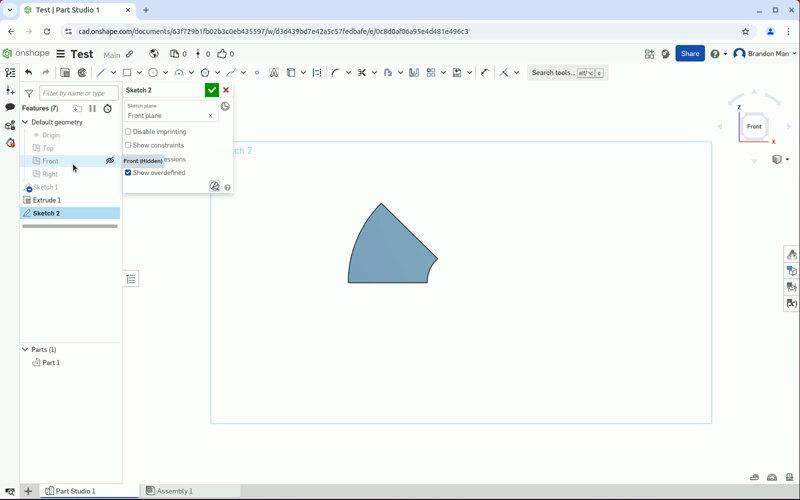
mouse_move(73, 352)
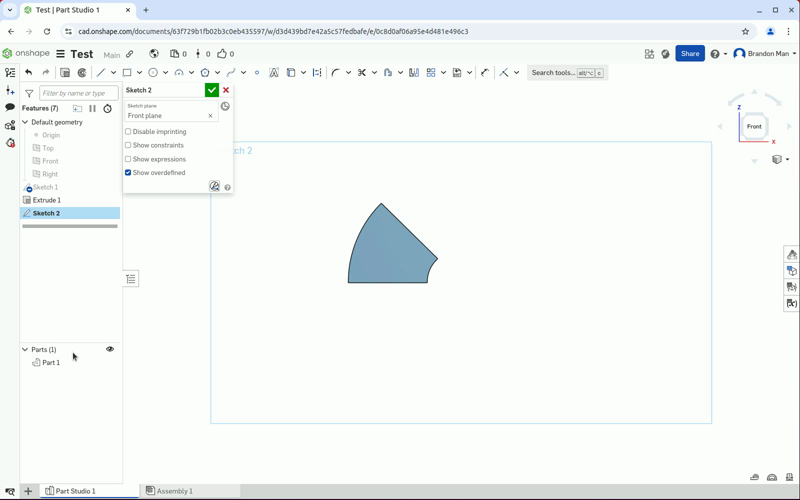
key(y)
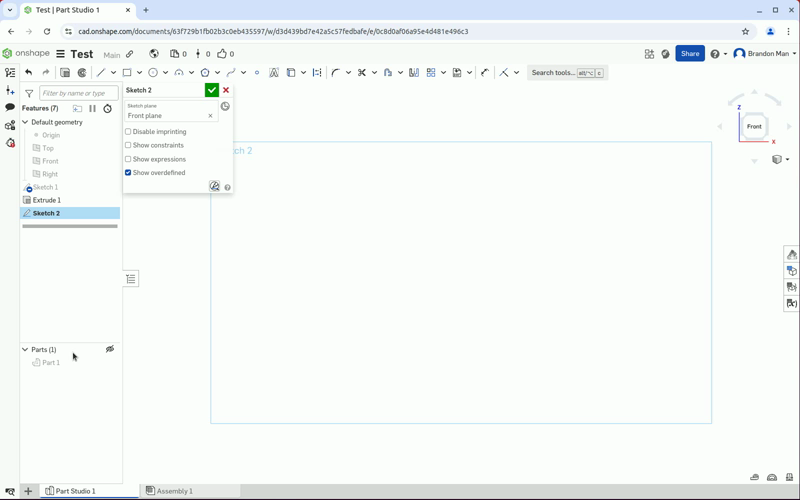
key(a)
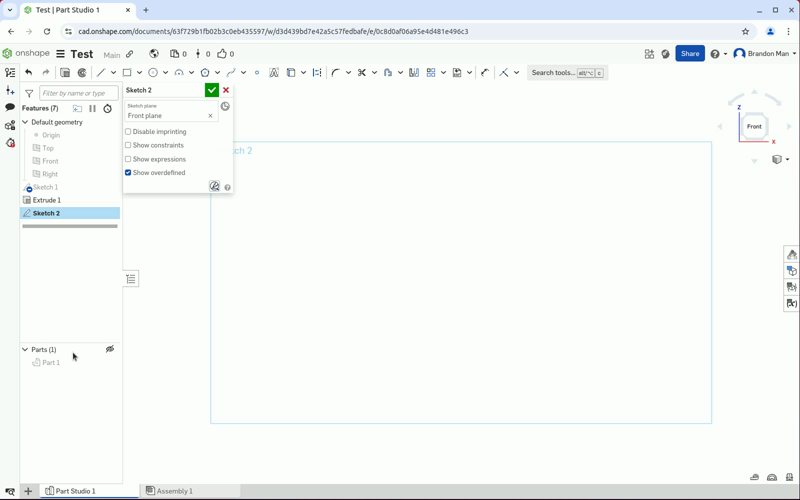
key_down(shift)
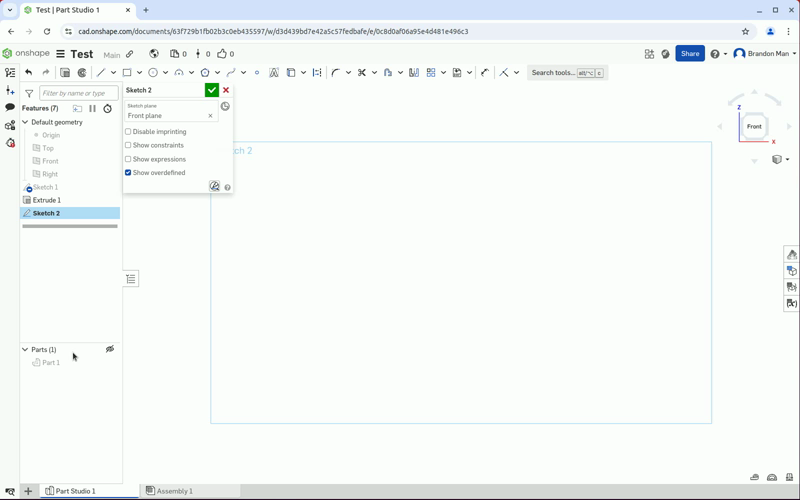
mouse_move(348, 282)
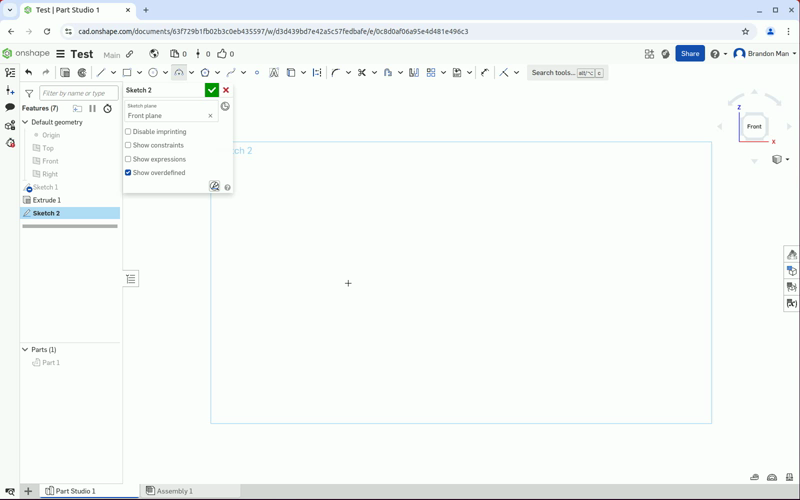
click(348, 282)
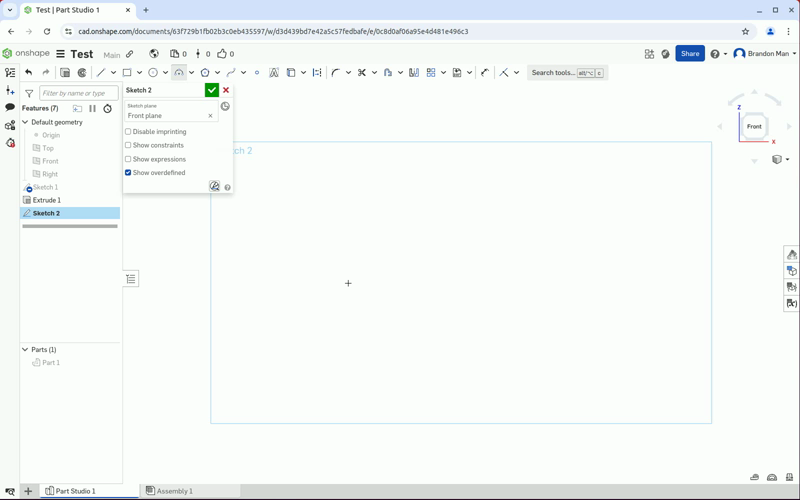
key_up(shift)
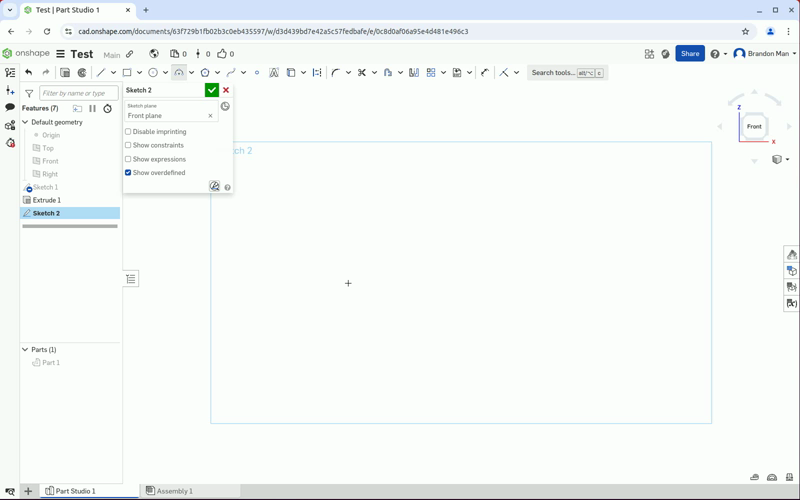
key_down(shift)
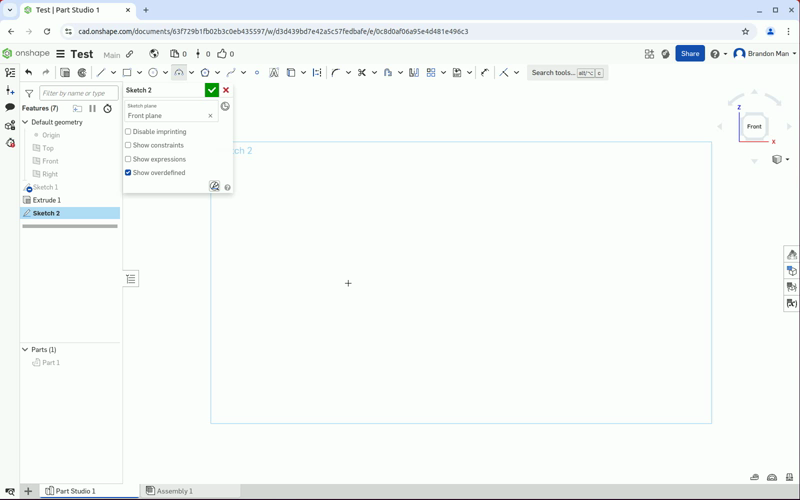
mouse_move(381, 362)
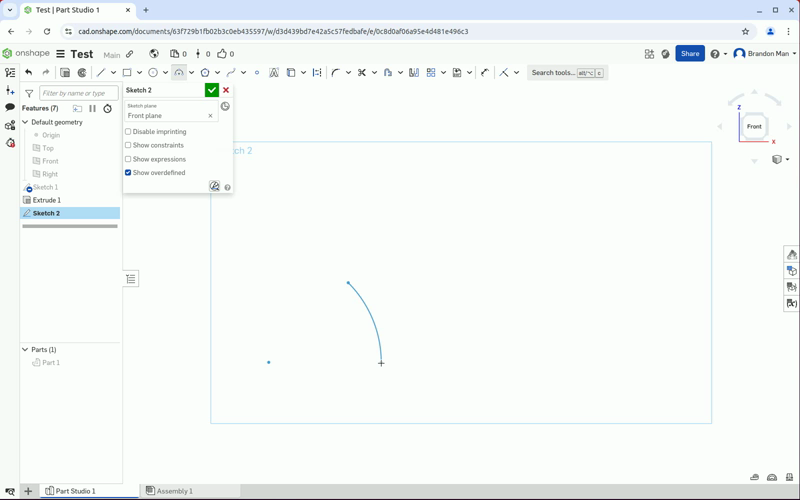
click(381, 362)
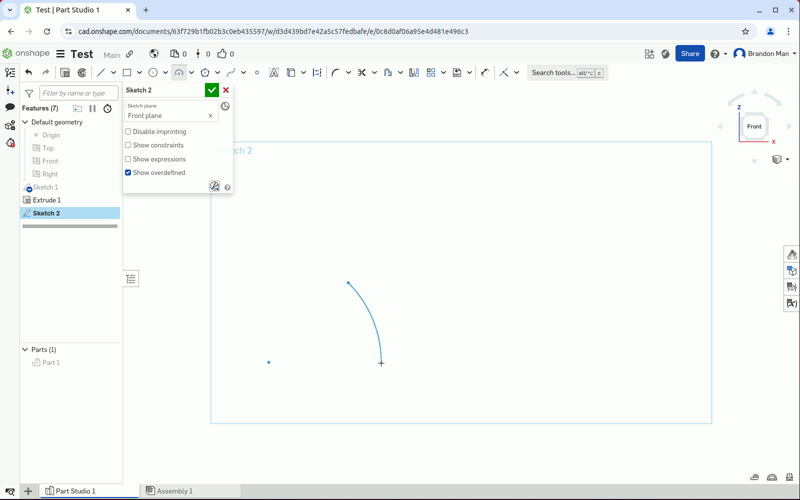
mouse_move(356, 326)
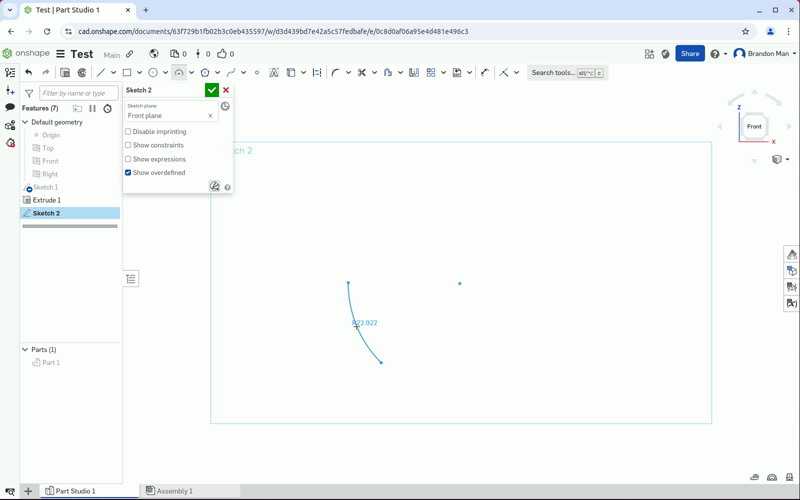
click(356, 326)
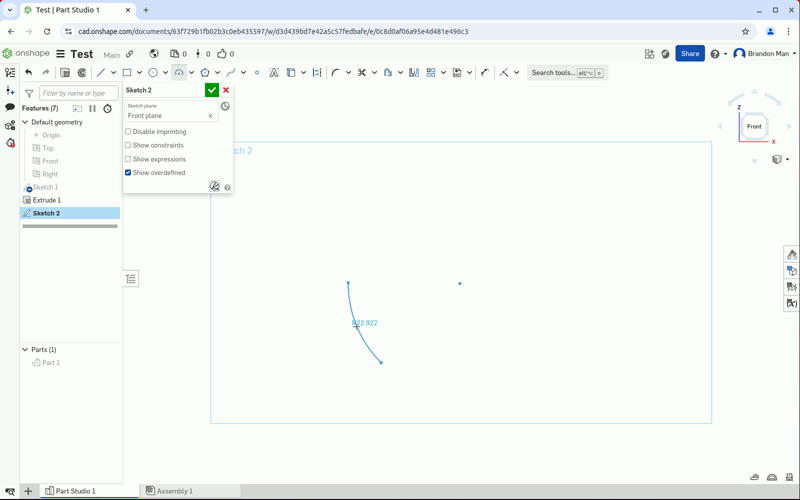
key_up(shift)
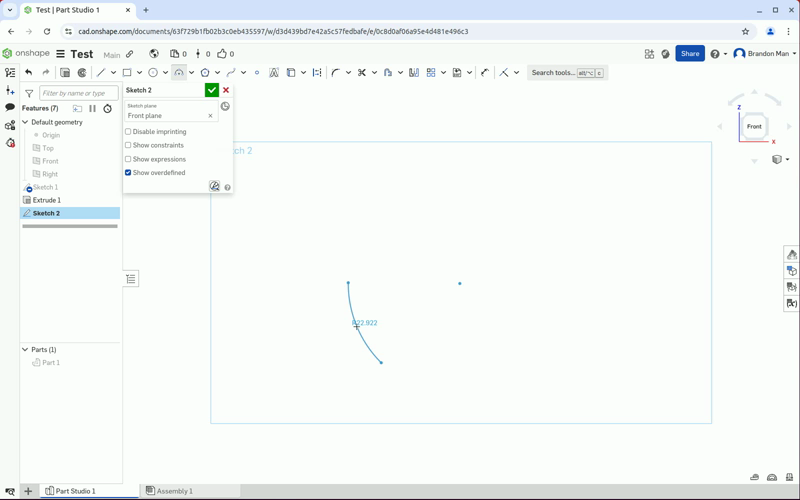
key(esc)
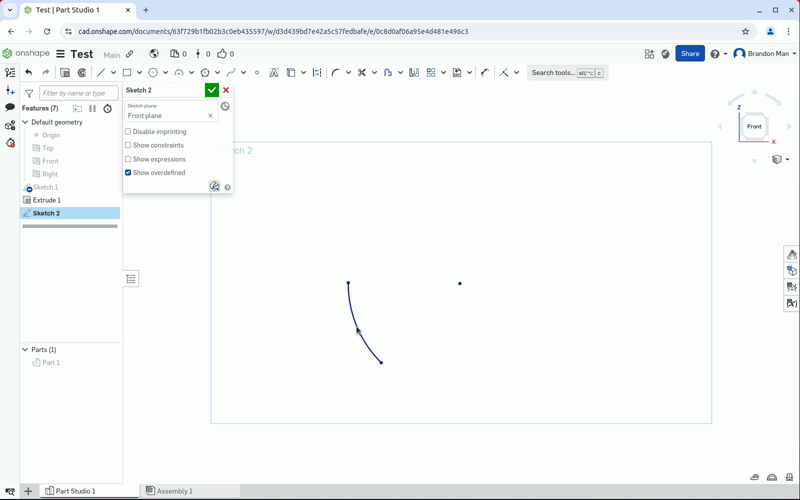
key(l)
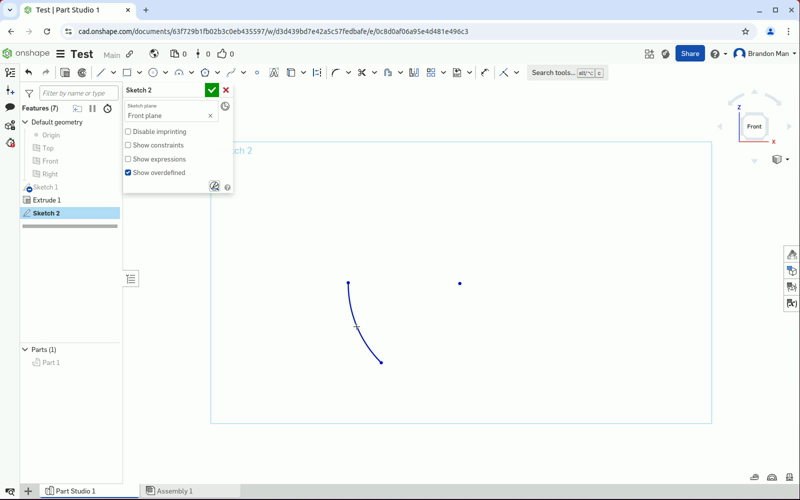
mouse_move(381, 362)
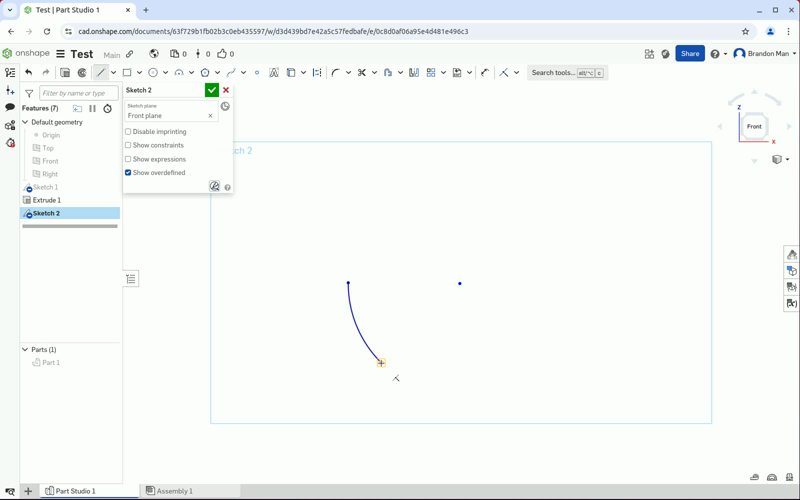
click(381, 362)
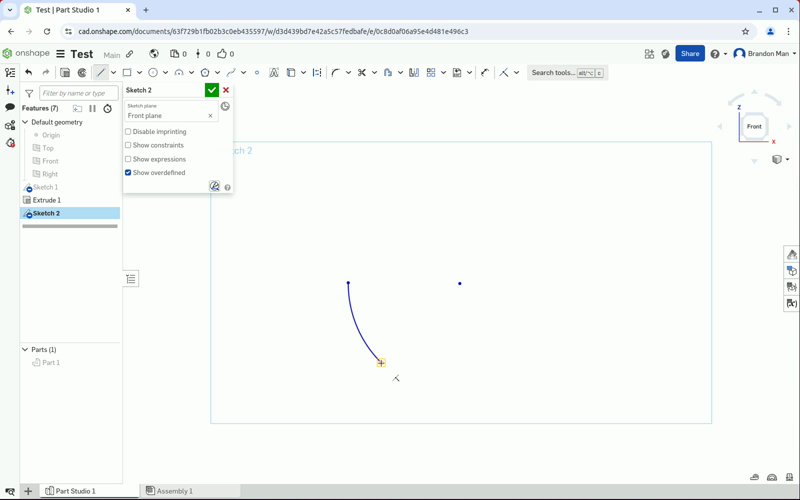
key_down(shift)
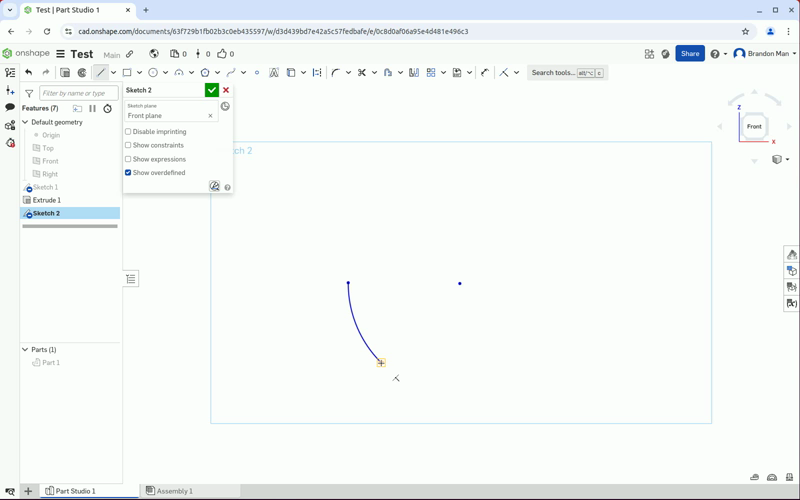
mouse_move(437, 307)
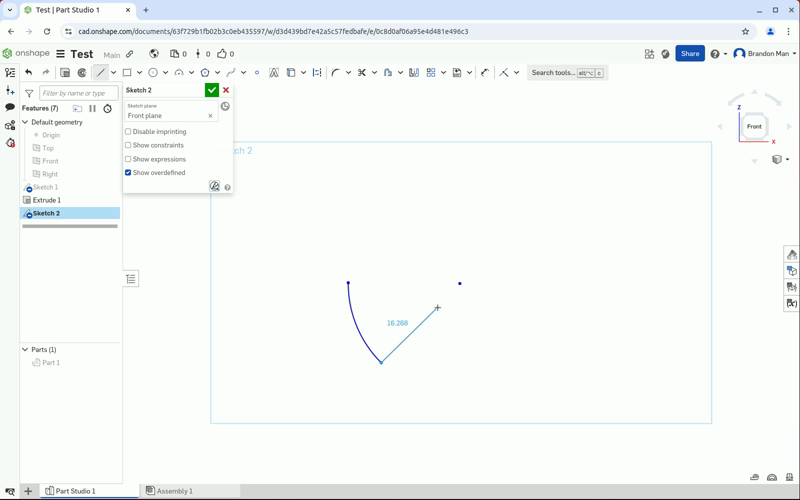
click(437, 307)
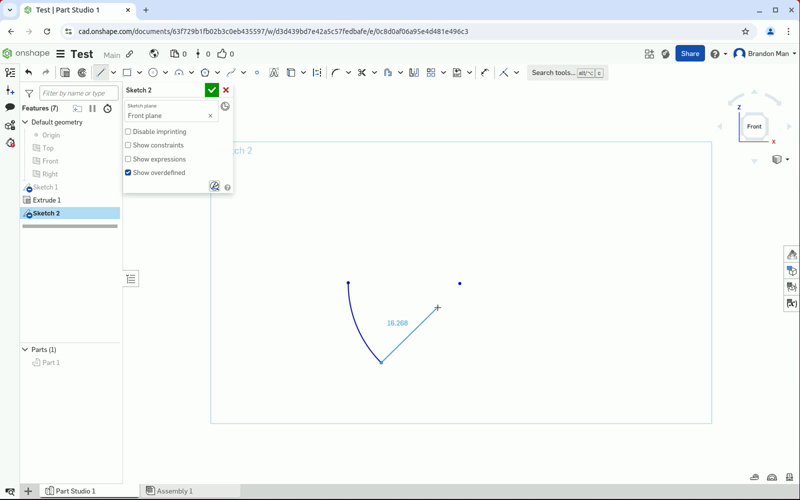
key_up(shift)
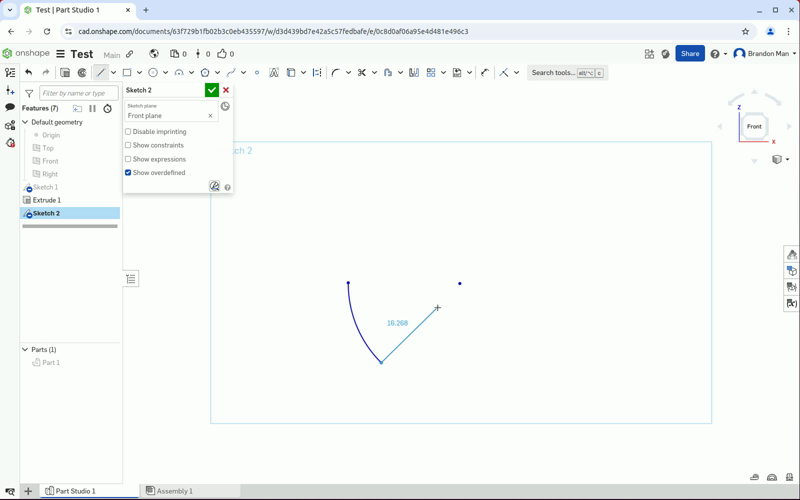
key(esc)
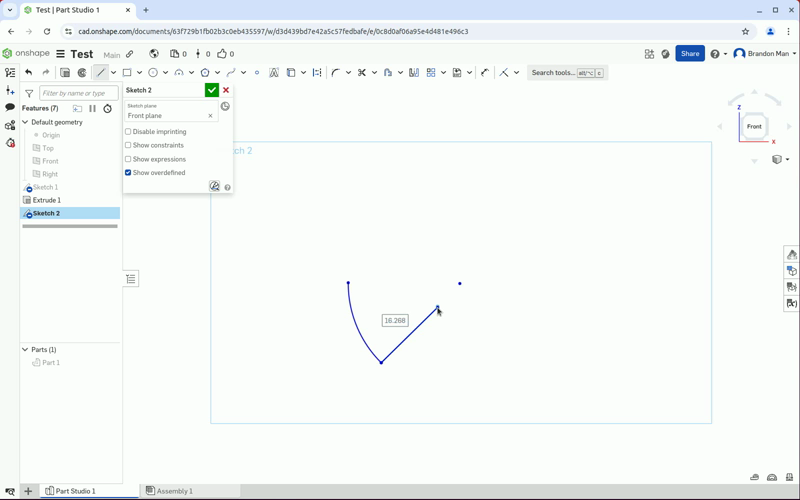
key(a)
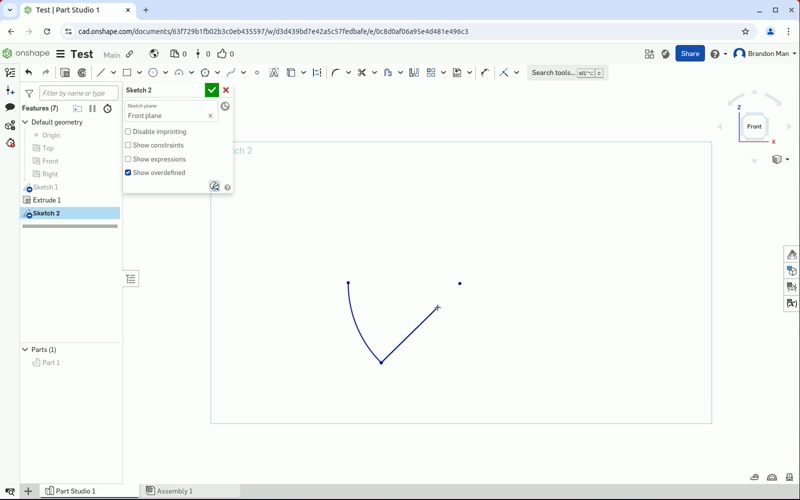
mouse_move(437, 307)
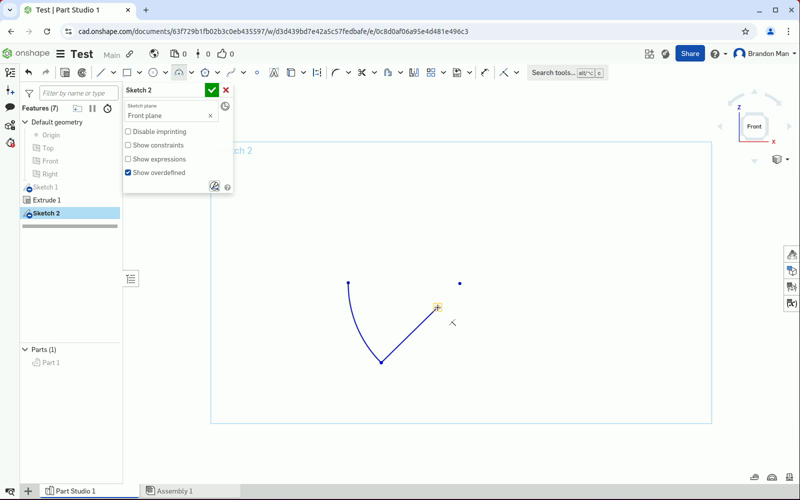
click(437, 307)
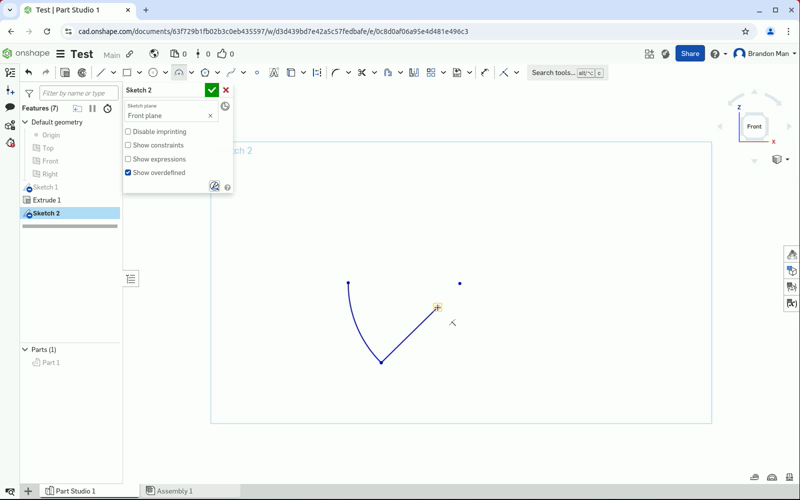
key_down(shift)
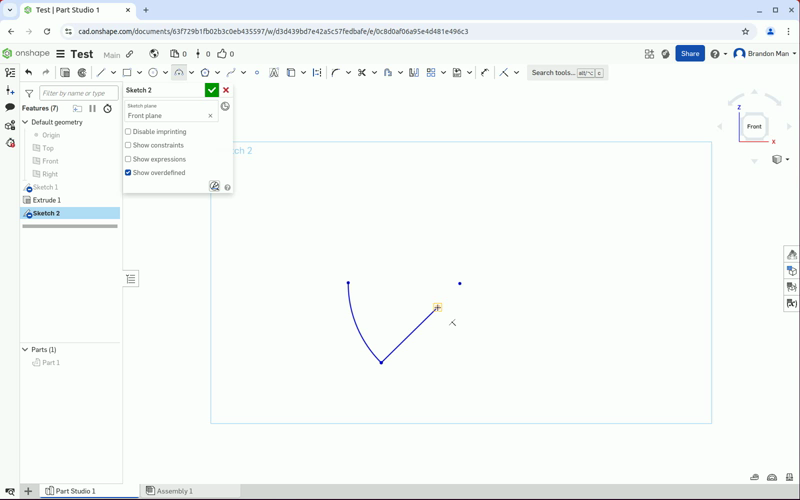
mouse_move(427, 282)
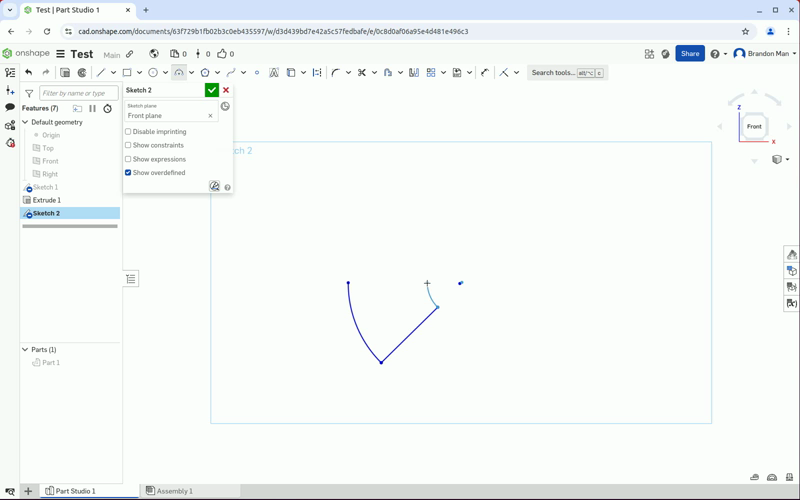
click(427, 282)
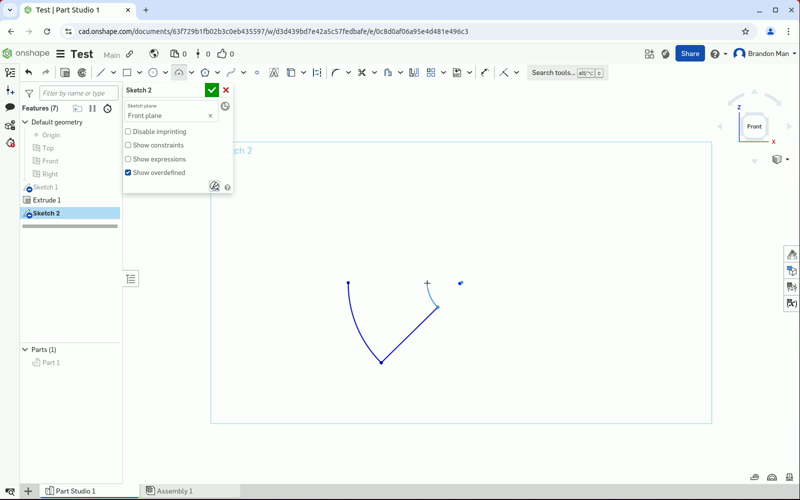
mouse_move(429, 296)
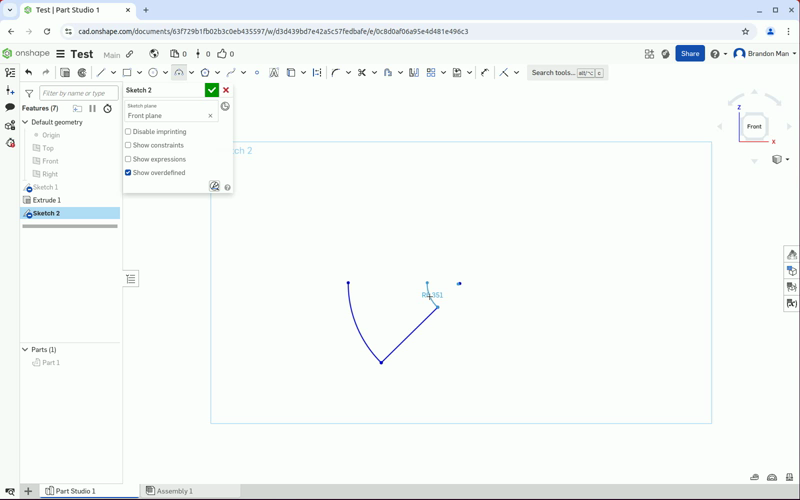
click(429, 296)
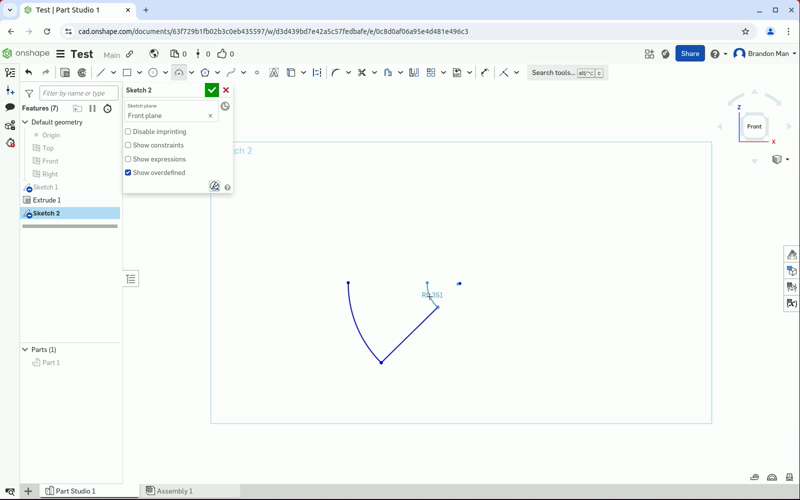
key_up(shift)
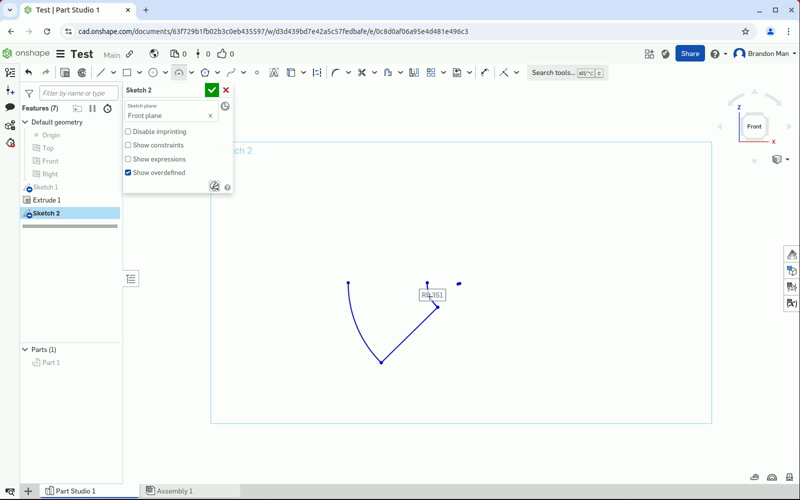
key(esc)
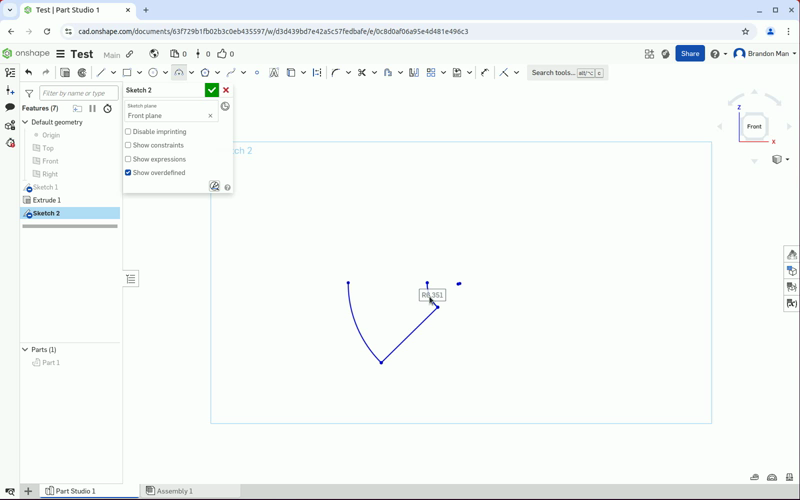
key(l)
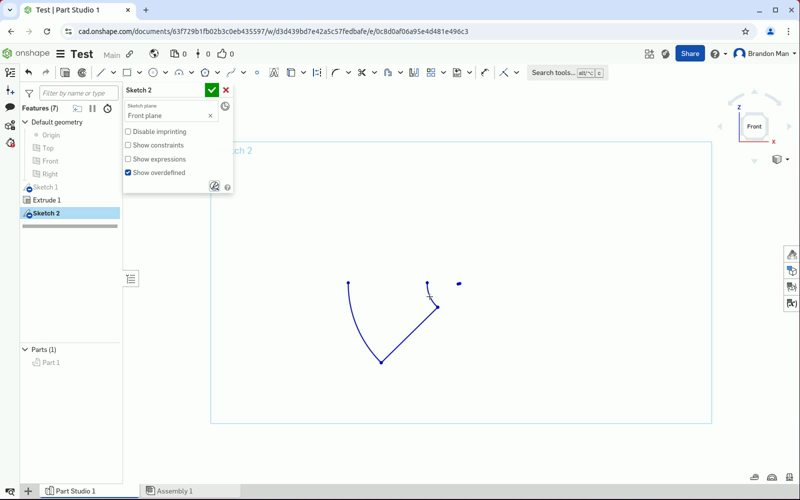
mouse_move(427, 282)
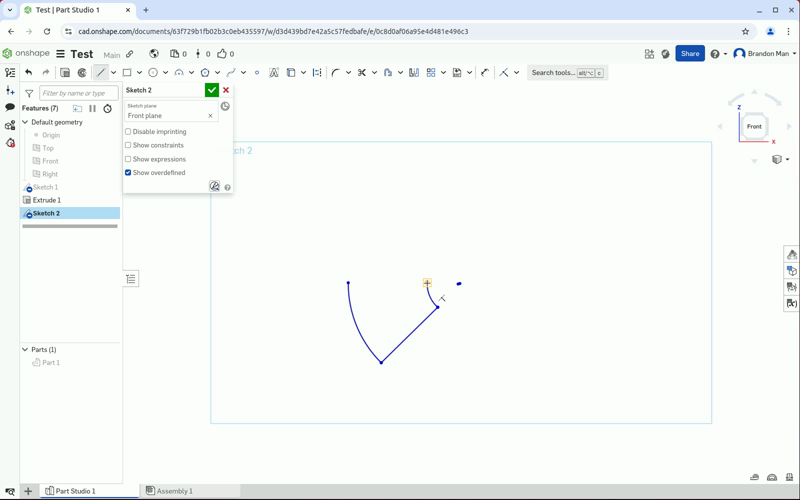
click(427, 282)
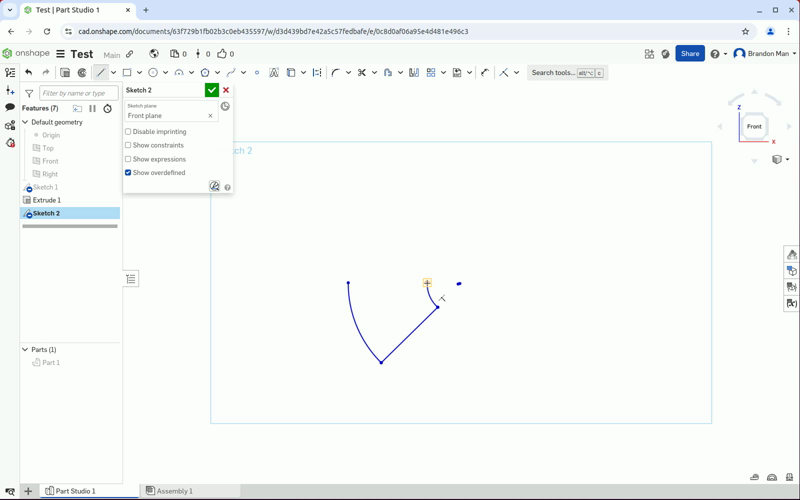
key_down(shift)
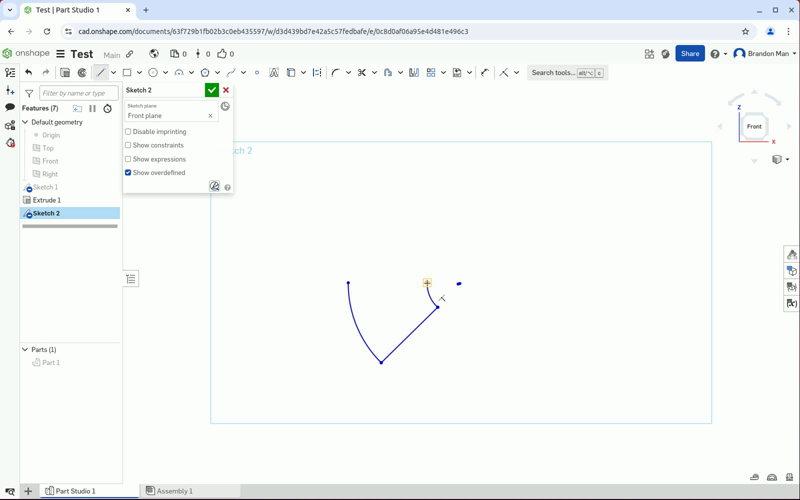
mouse_move(348, 282)
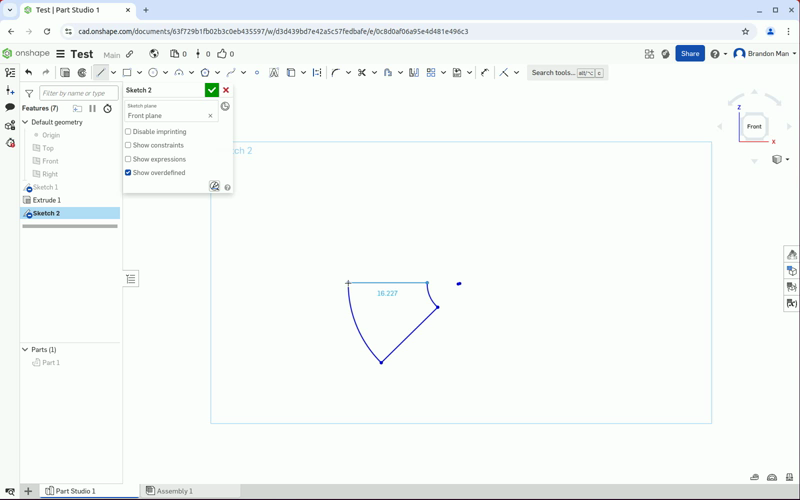
key_up(shift)
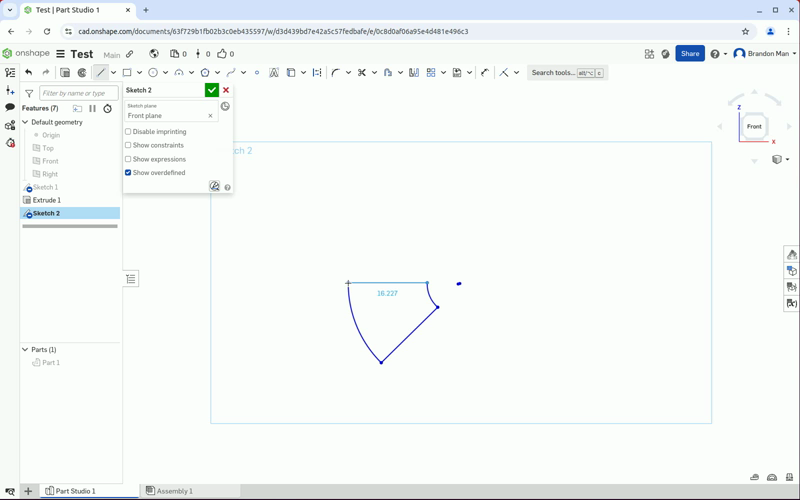
click(348, 282)
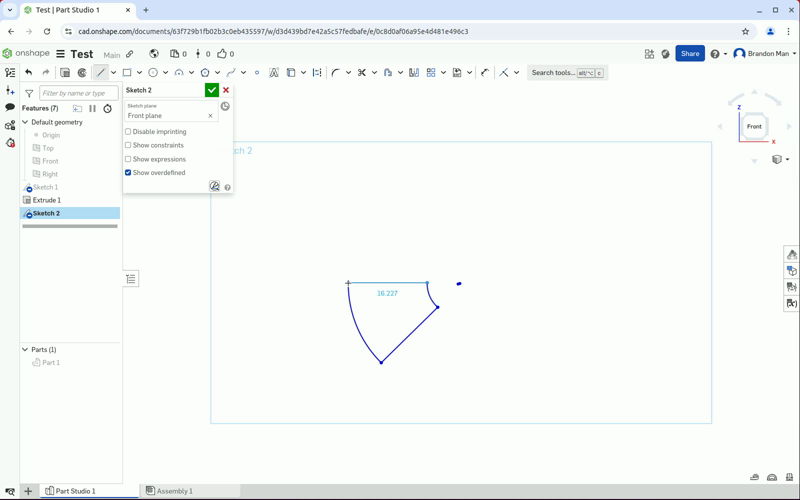
key(esc)
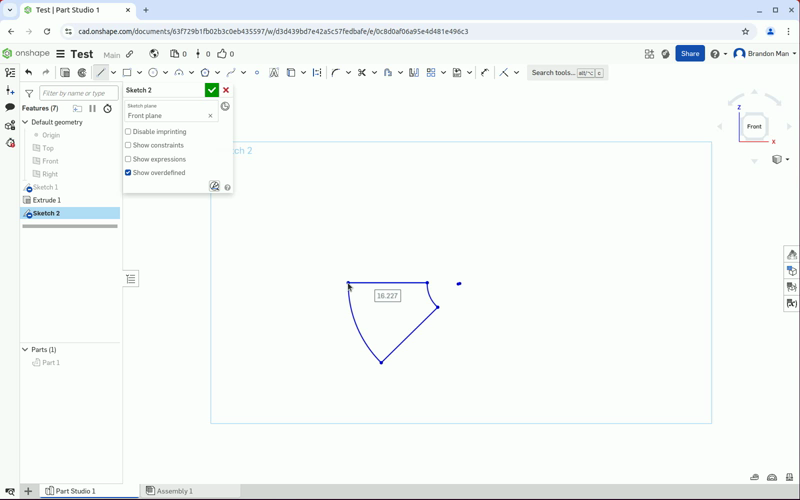
mouse_move(380, 336)
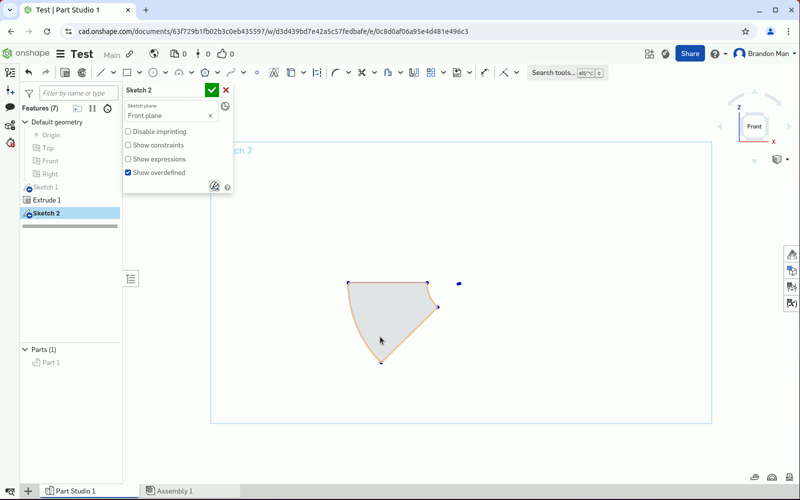
click(380, 336)
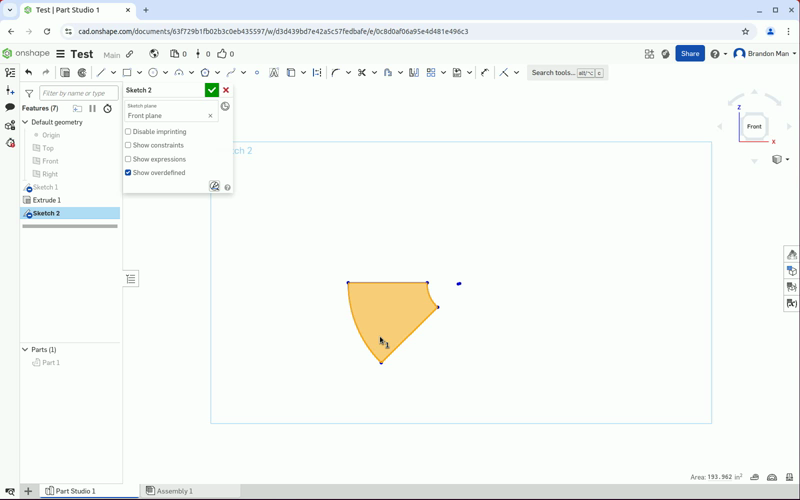
mouse_move(73, 352)
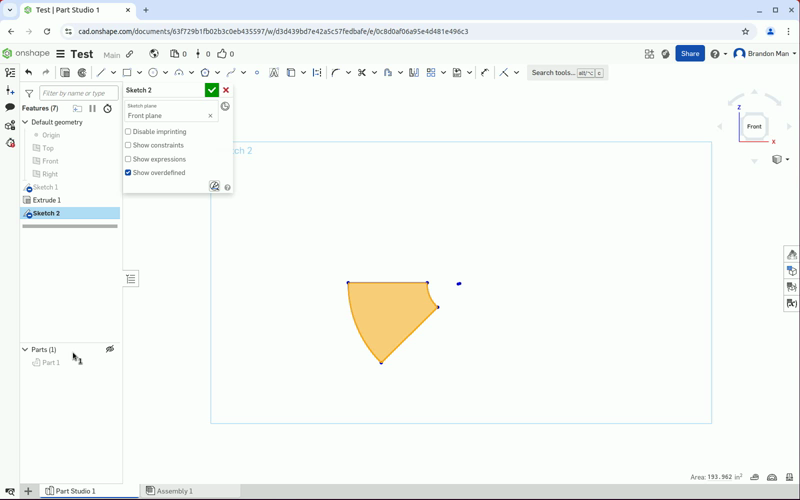
key(shift+y)
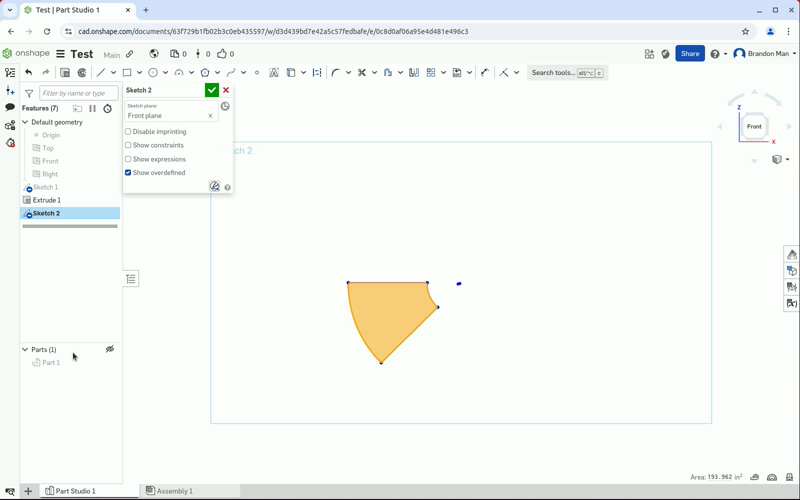
key(shift+e)
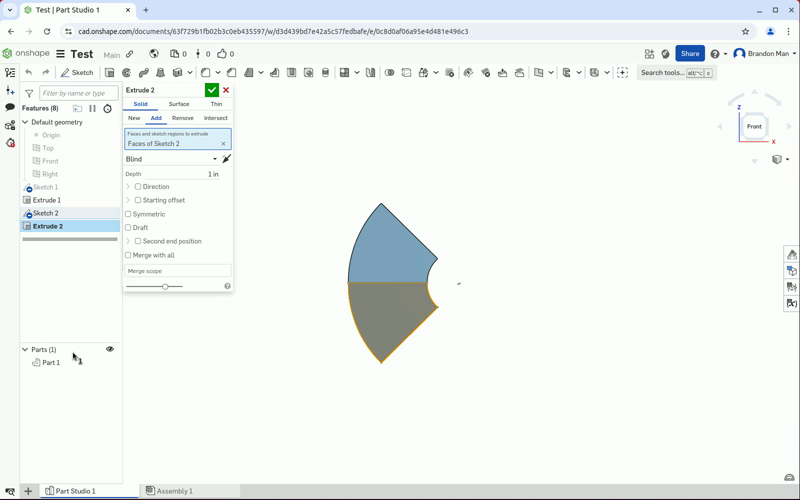
mouse_move(143, 106)
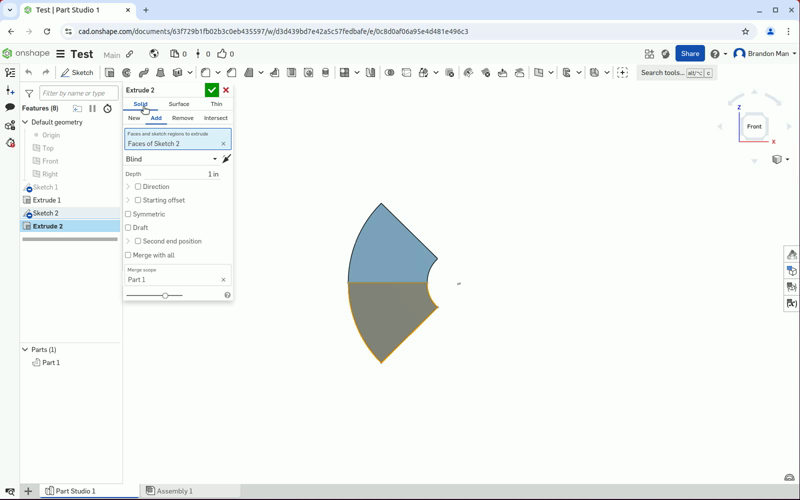
click(143, 106)
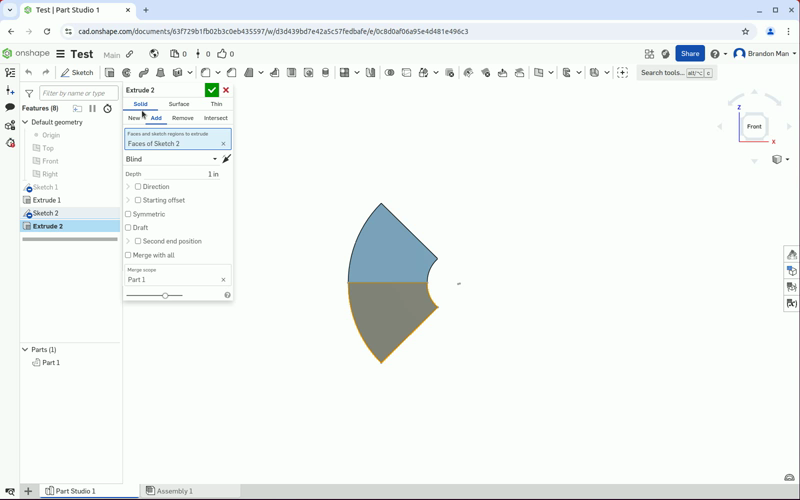
mouse_move(137, 120)
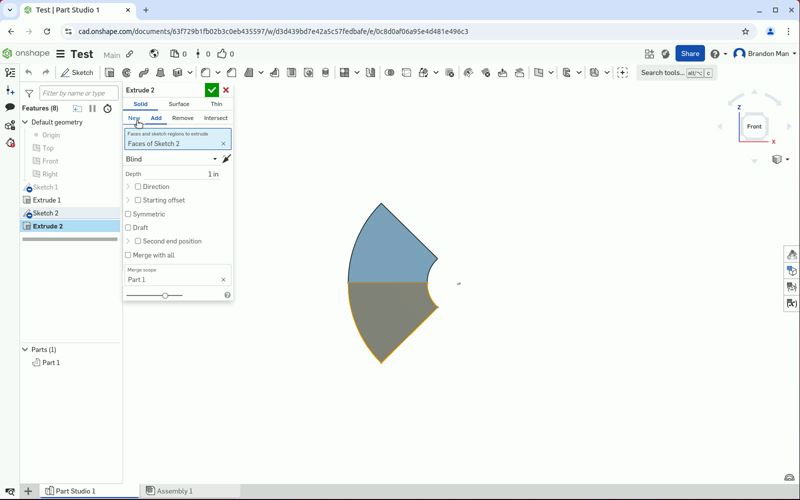
click(137, 120)
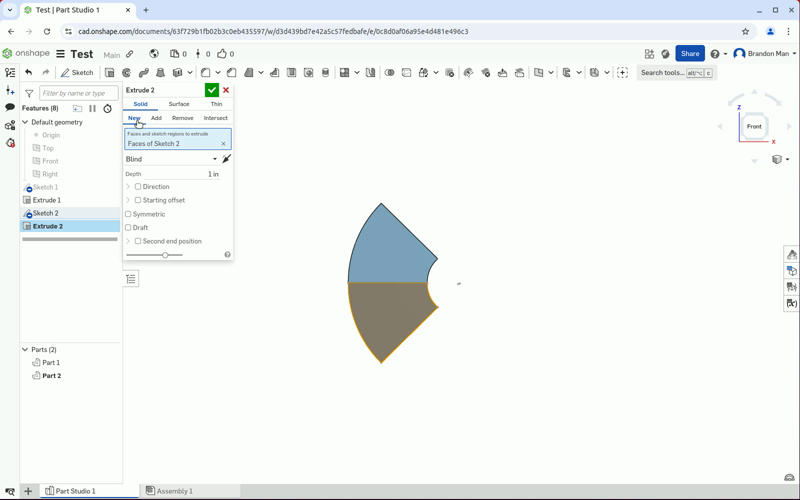
key(tab, 4)
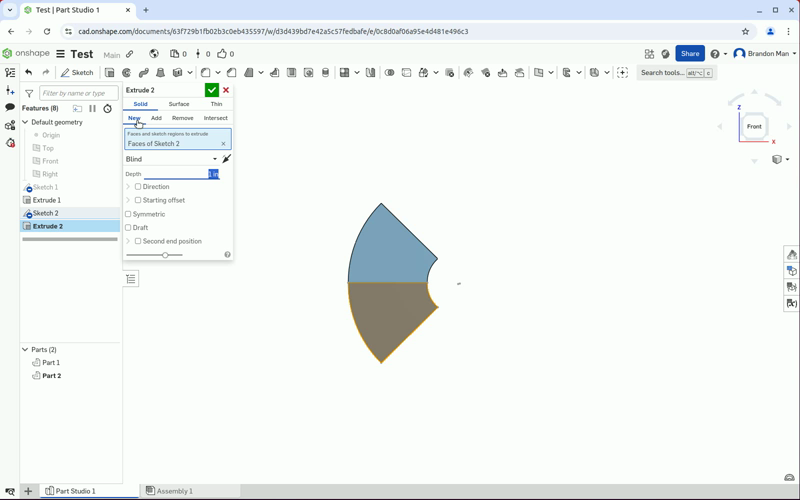
text(6.74)
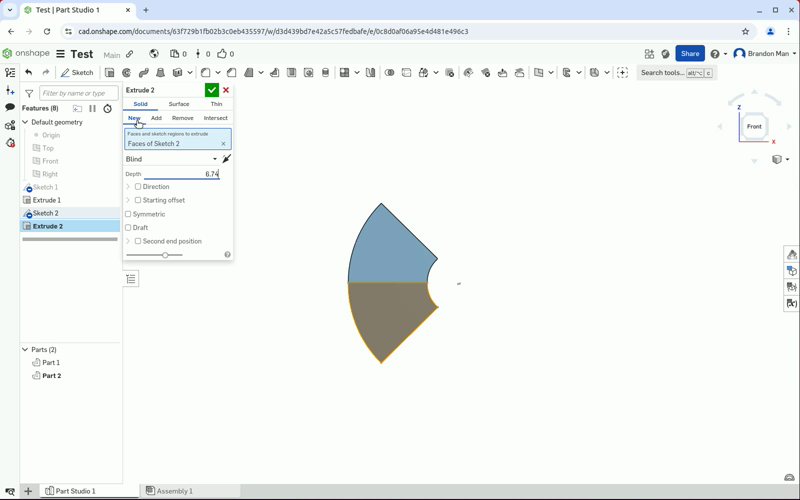
key(tab, 3)
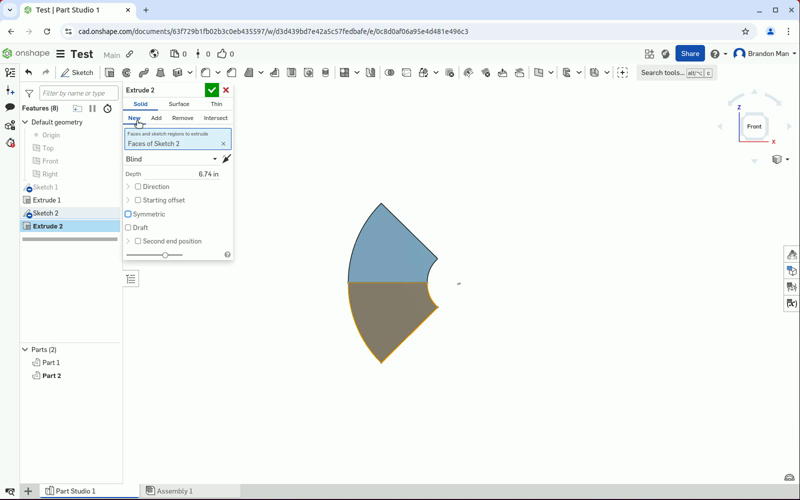
key(space)
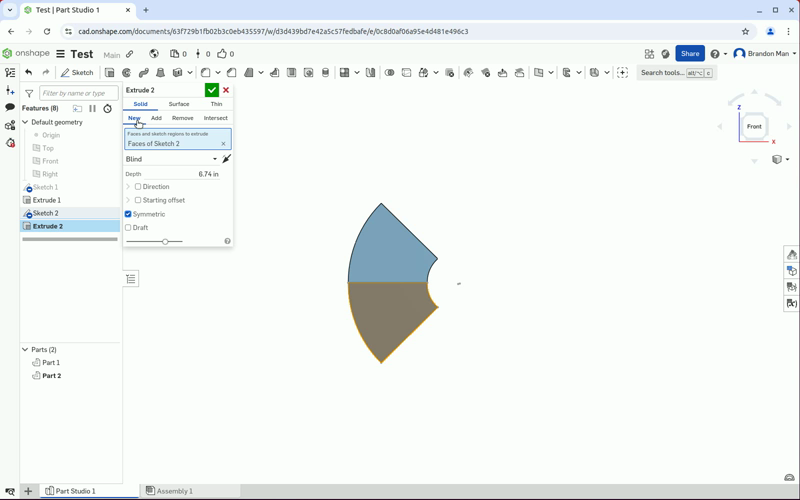
key(enter)
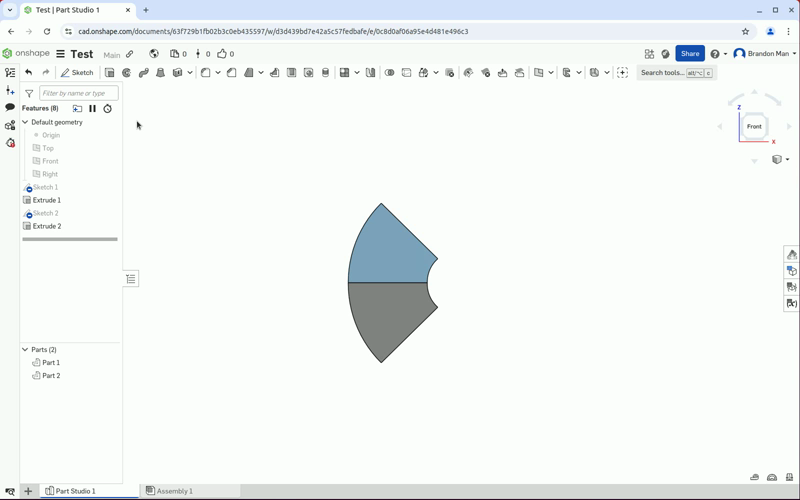
key(shift+h)
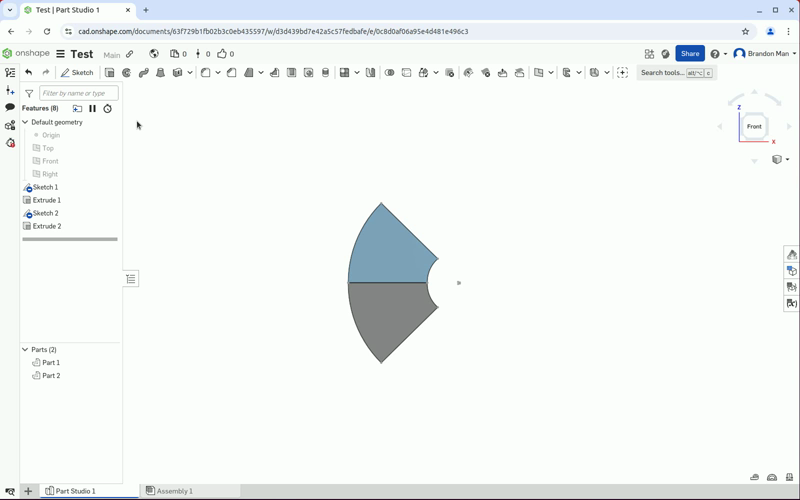
key(shift+h)
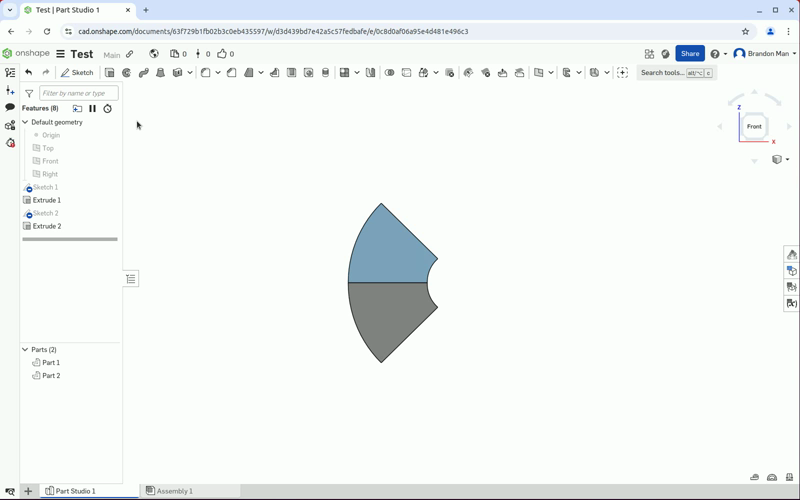
mouse_move(73, 189)
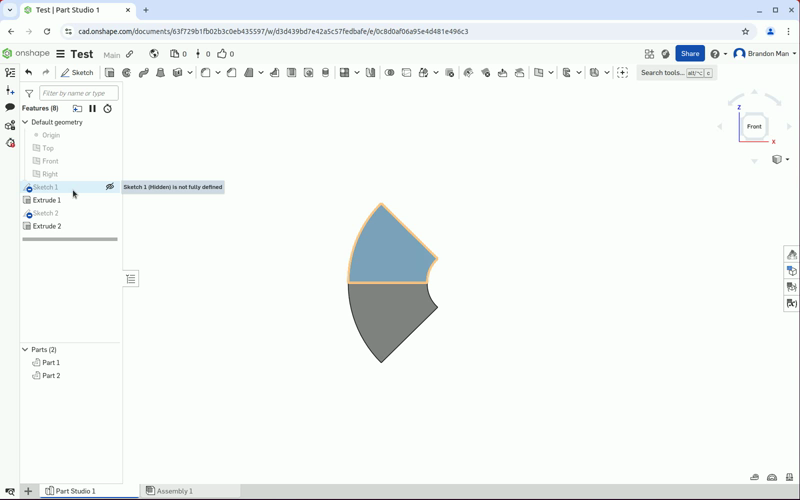
click(73, 189)
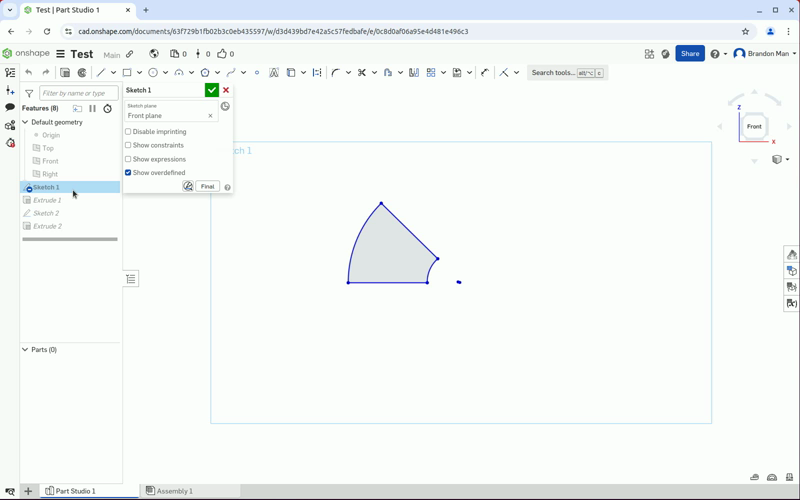
mouse_move(229, 92)
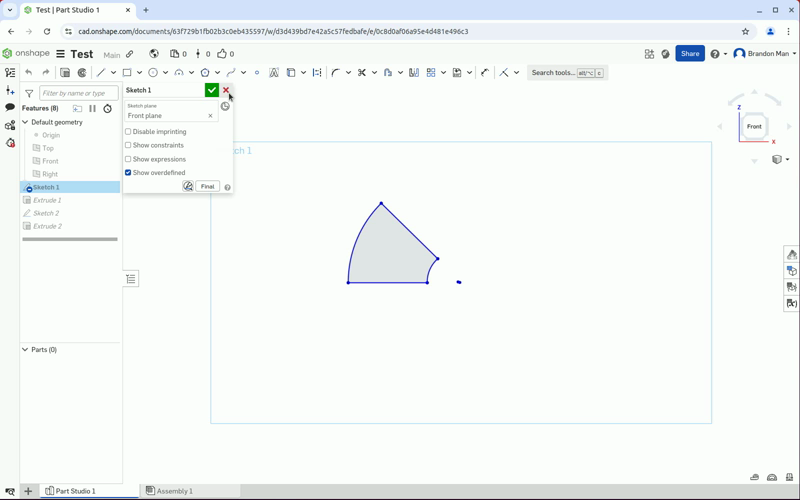
click(229, 92)
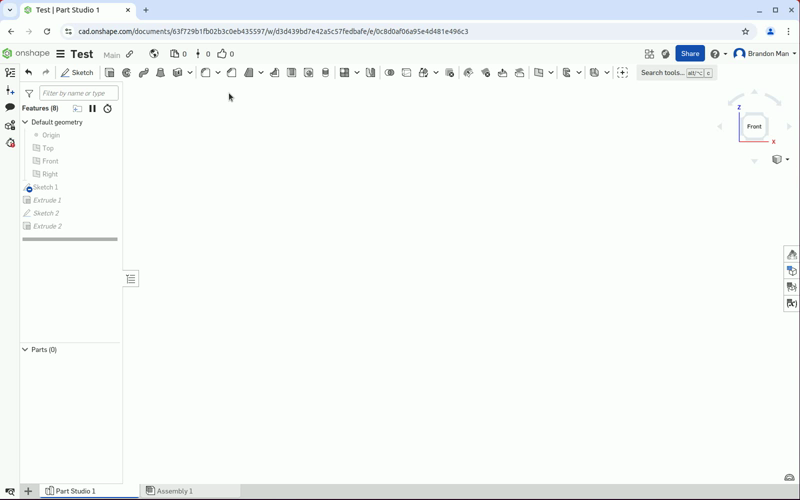
mouse_move(73, 352)
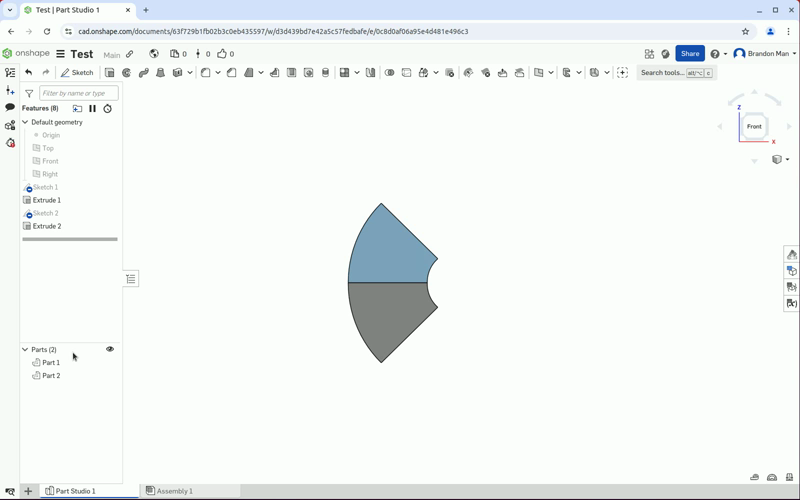
key(y)
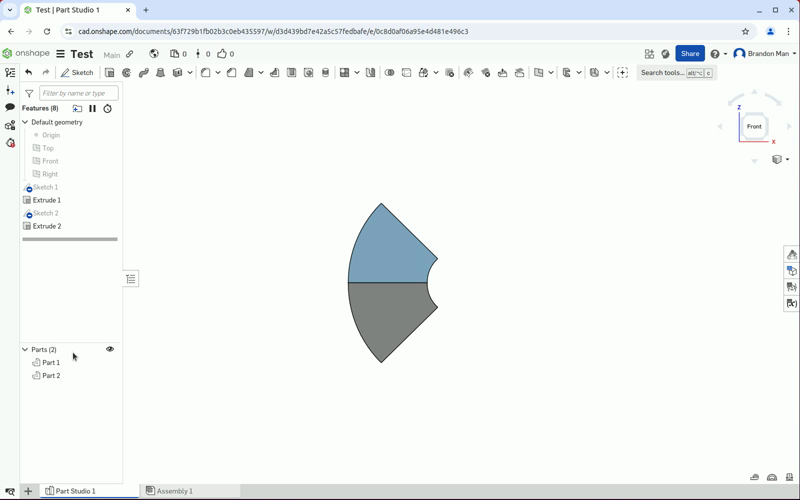
key(shift+p)
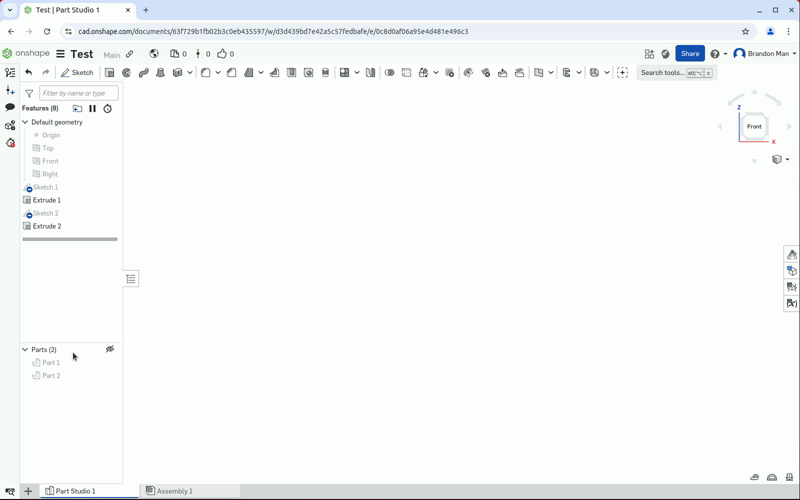
key(space)
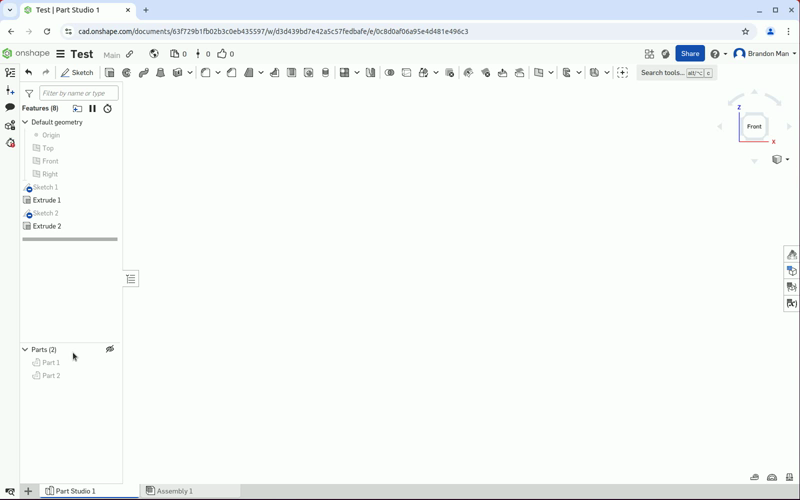
key_down(shift)
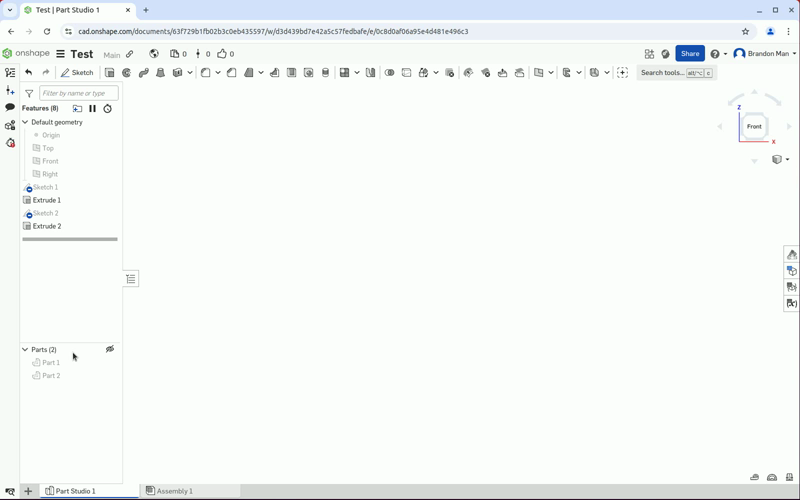
key(left)
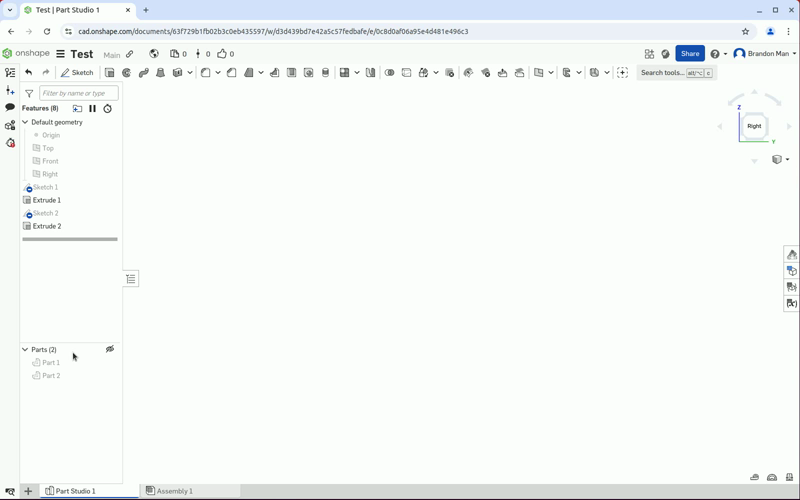
key_up(shift)
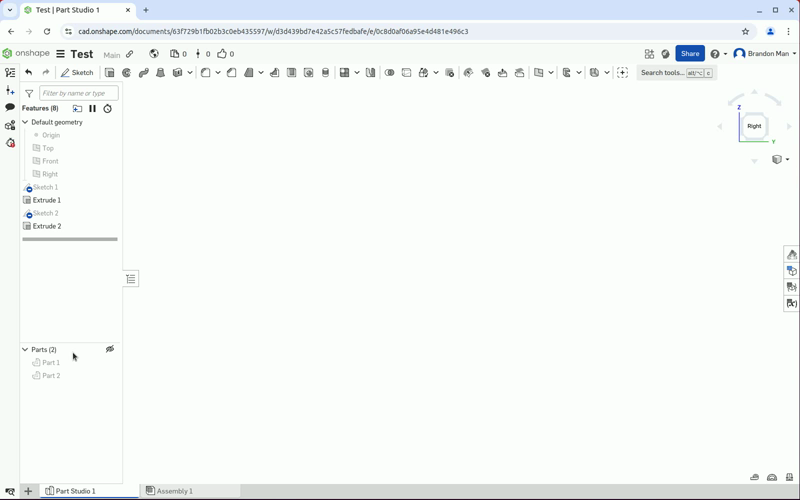
mouse_move(73, 352)
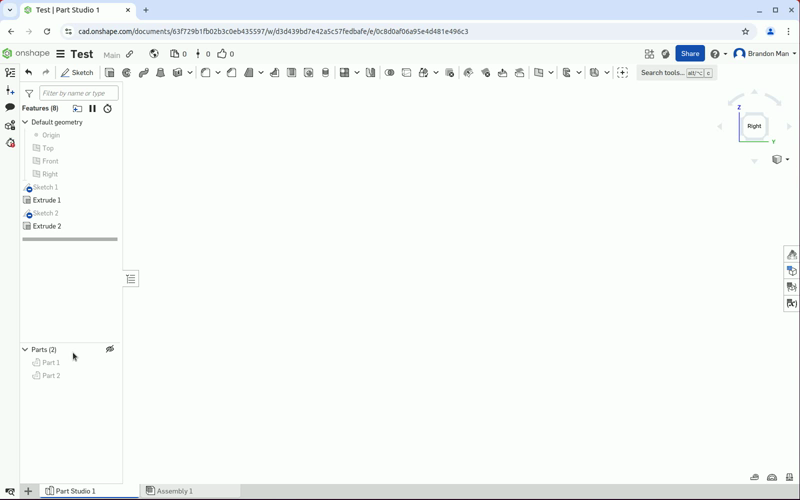
key(shift+y)
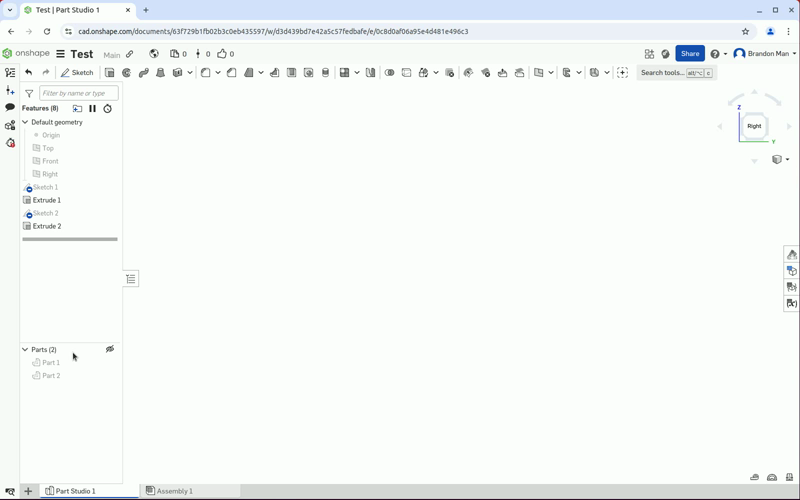
key(shift+s)
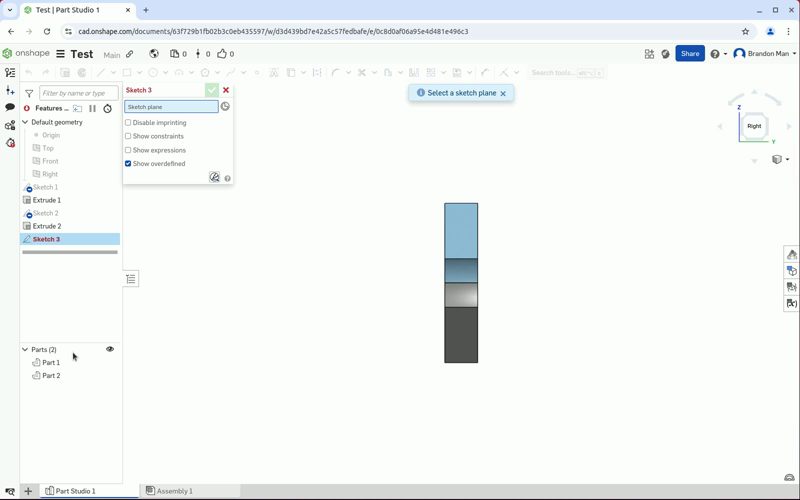
mouse_move(73, 176)
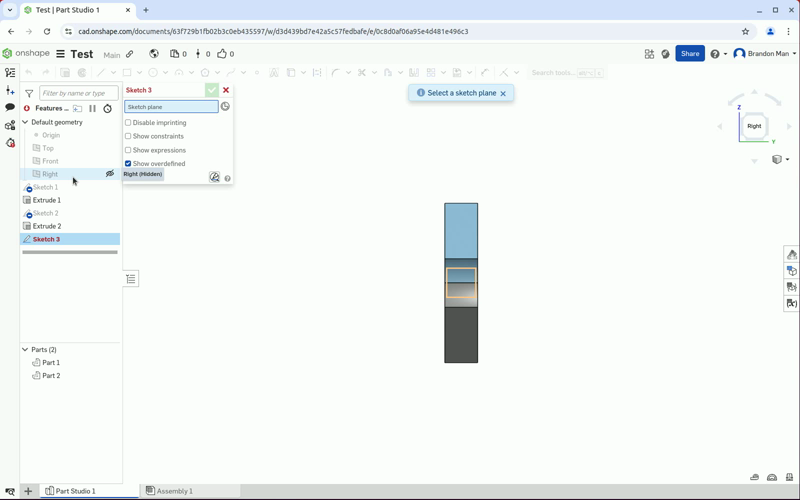
click(73, 176)
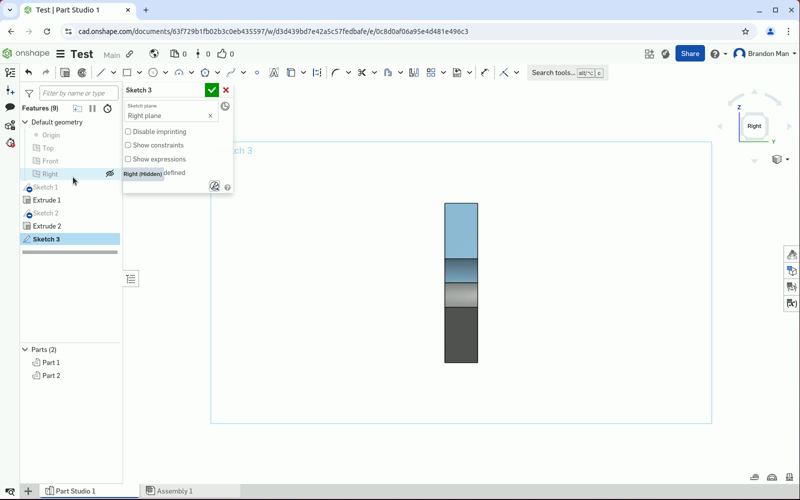
mouse_move(73, 352)
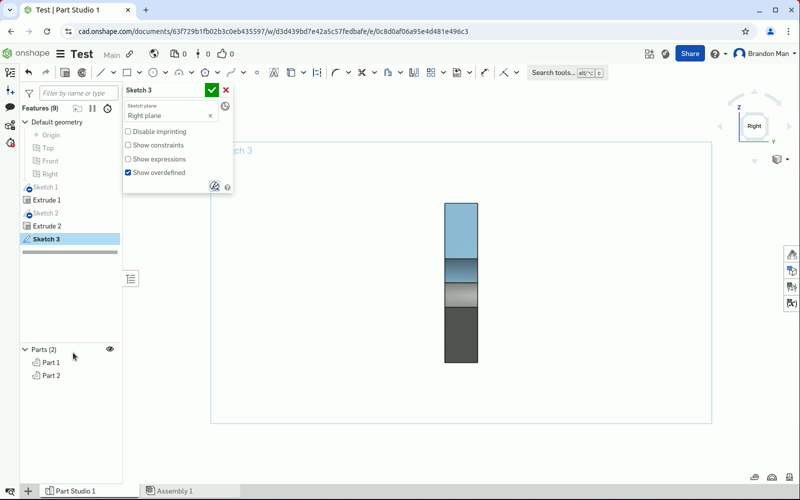
key(y)
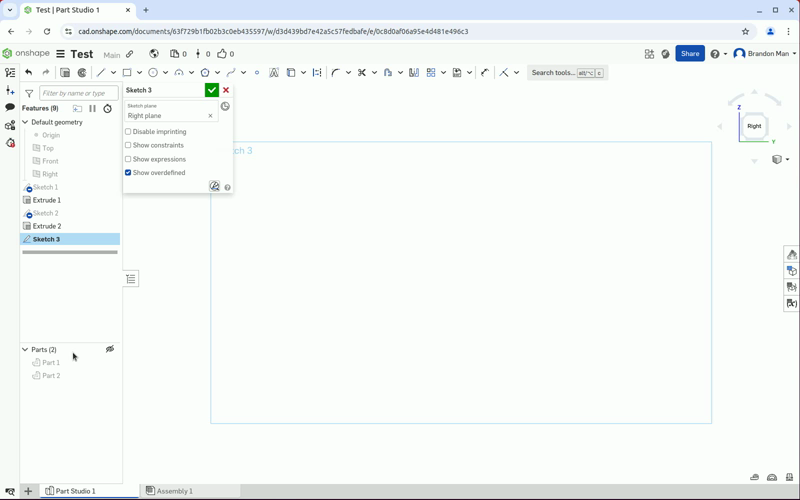
key(c)
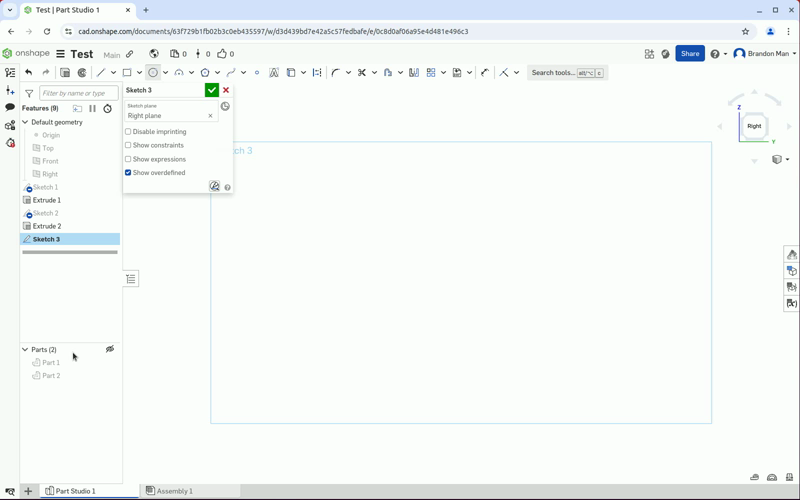
key_down(shift)
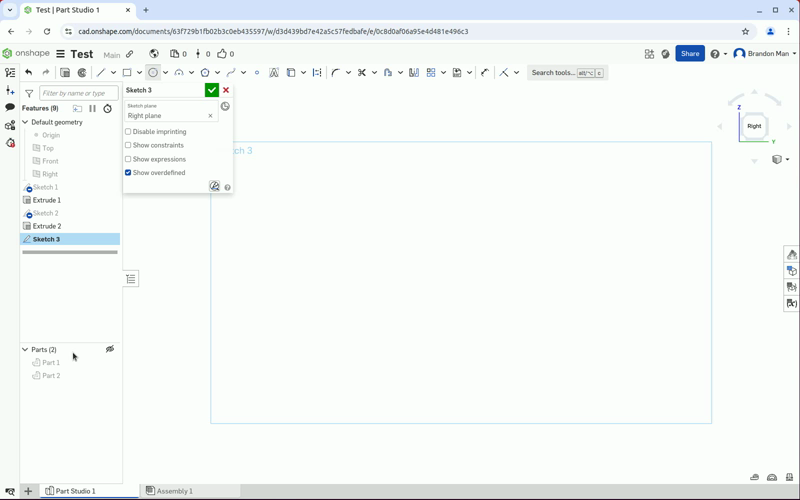
mouse_move(461, 282)
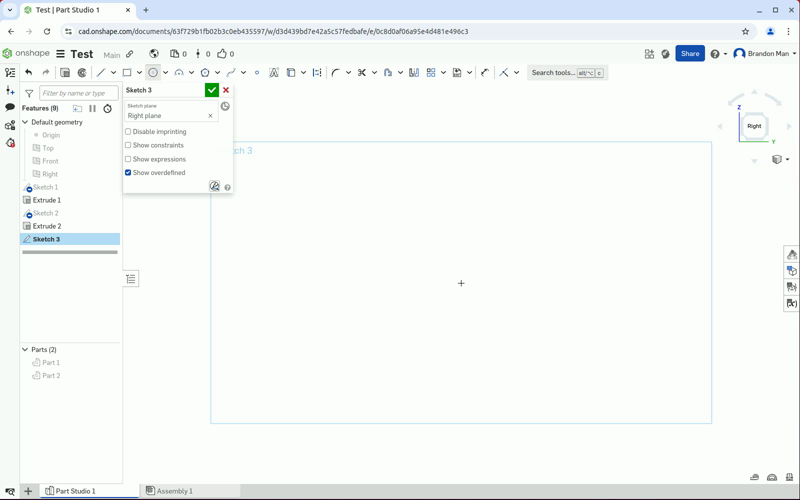
click(461, 282)
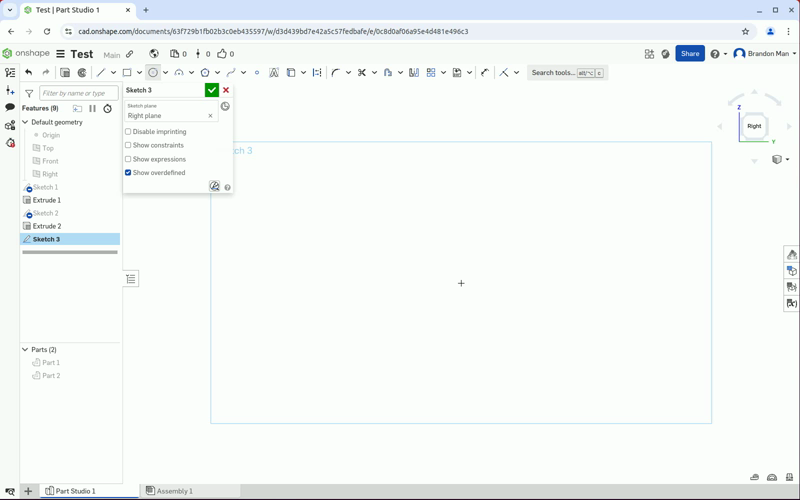
key_up(shift)
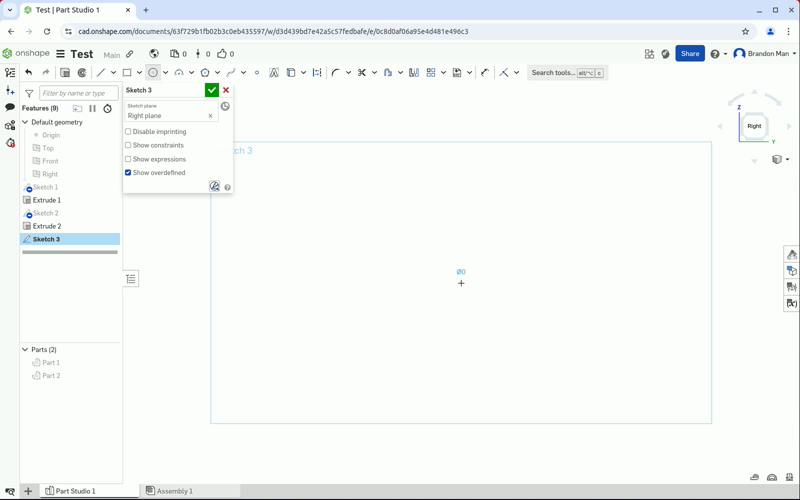
mouse_move(470, 282)
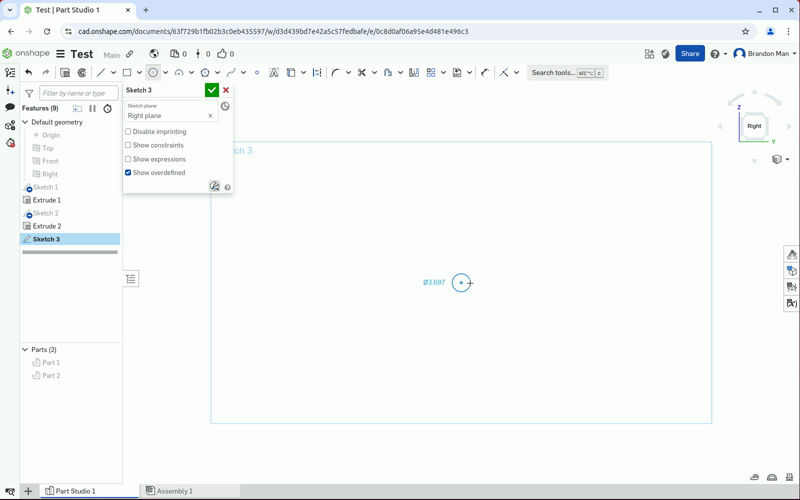
click(470, 282)
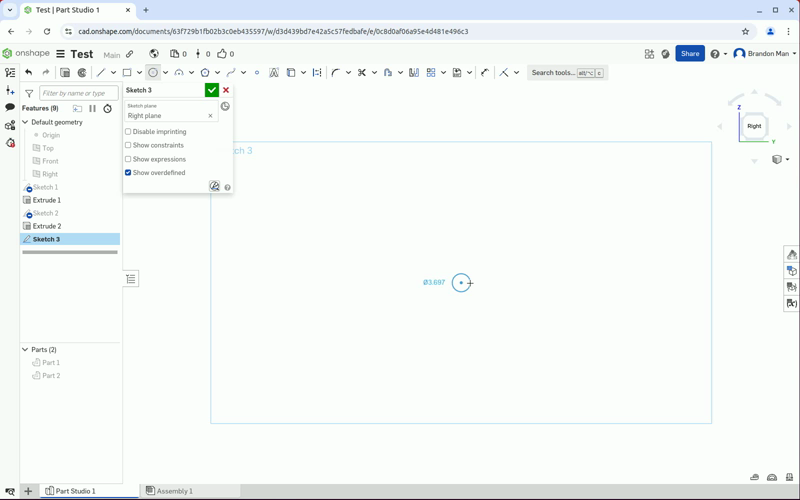
key(esc)
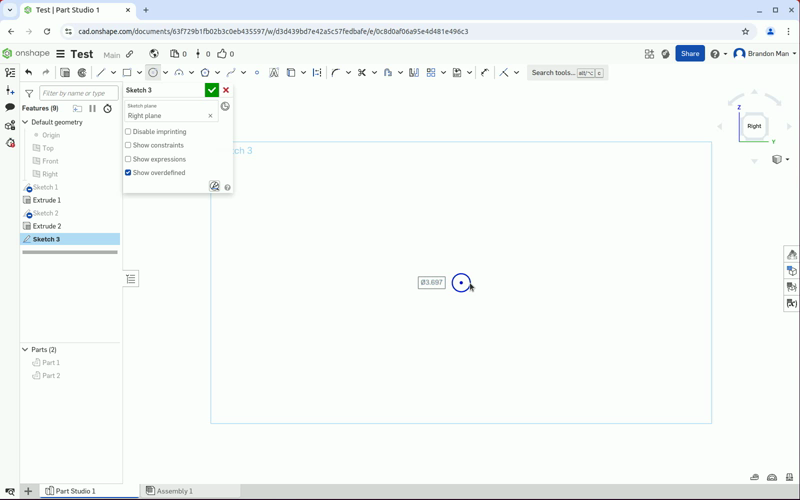
mouse_move(467, 279)
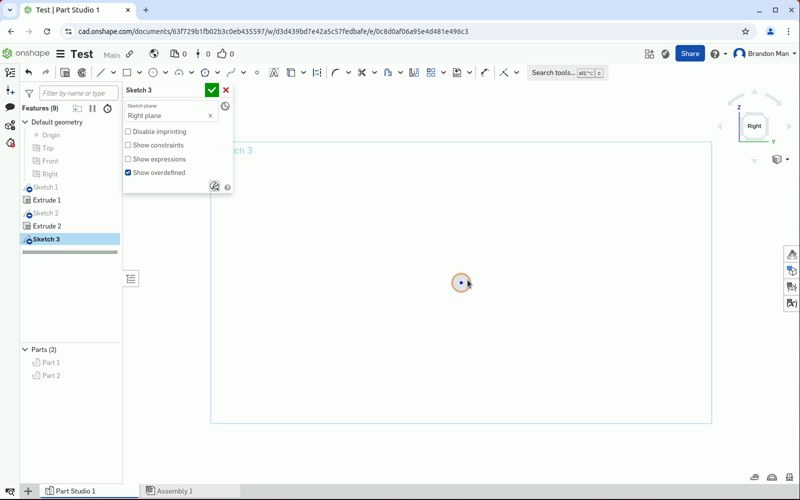
scroll(6)
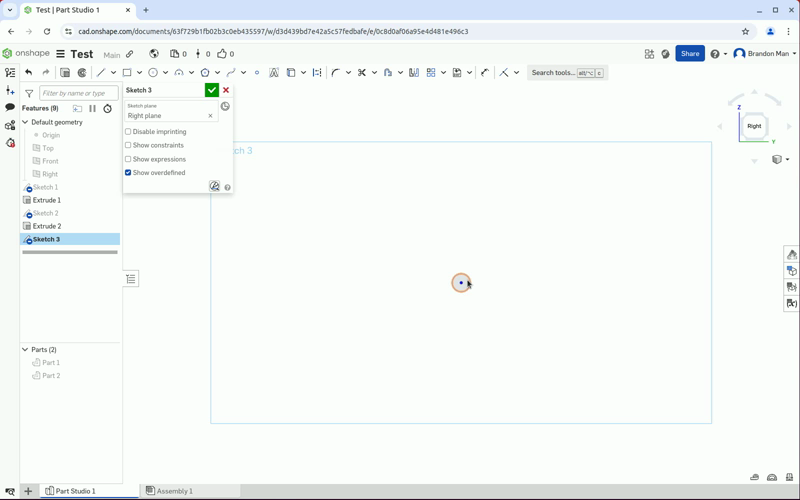
scroll(6)
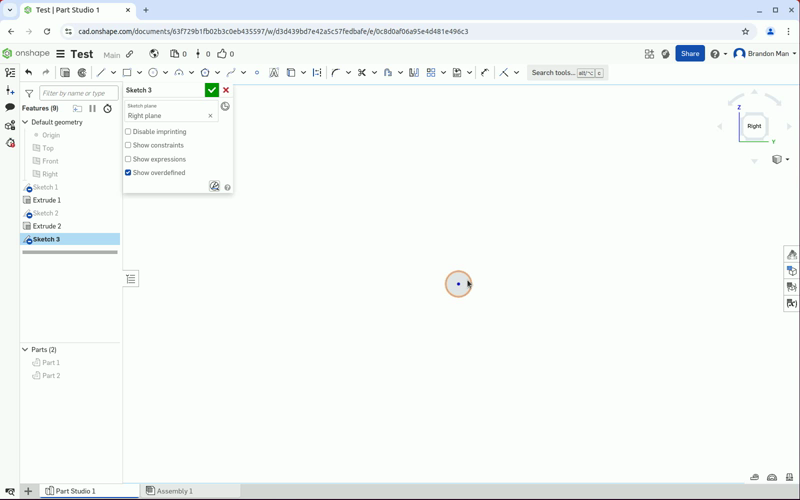
scroll(6)
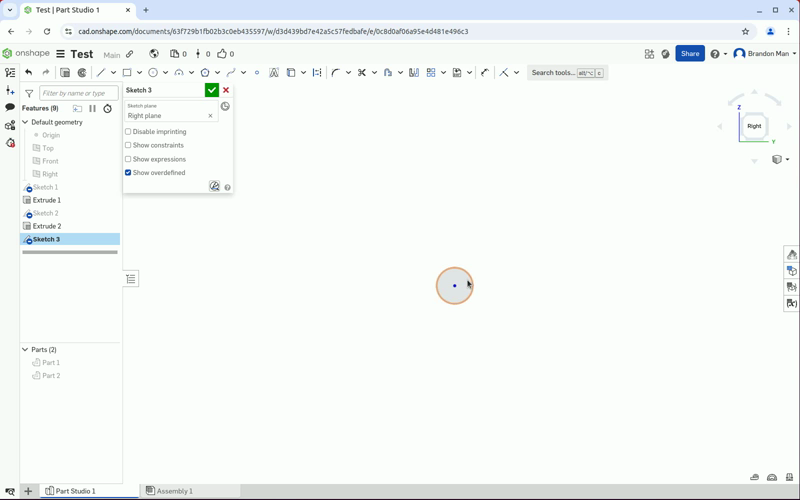
scroll(6)
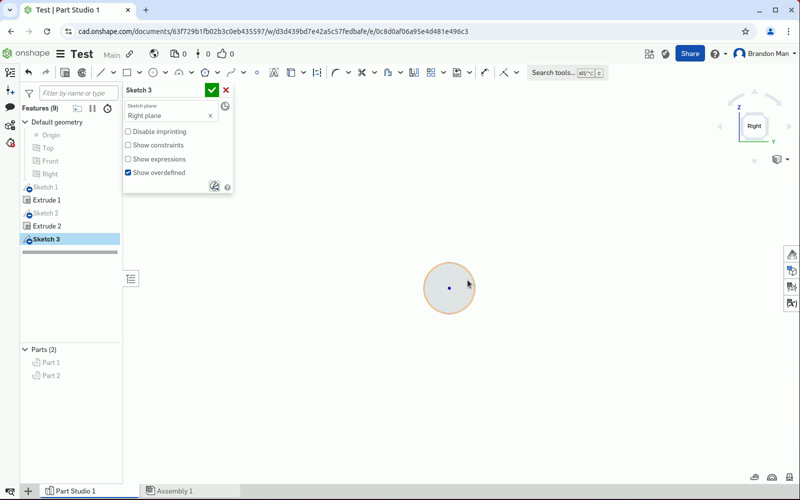
scroll(6)
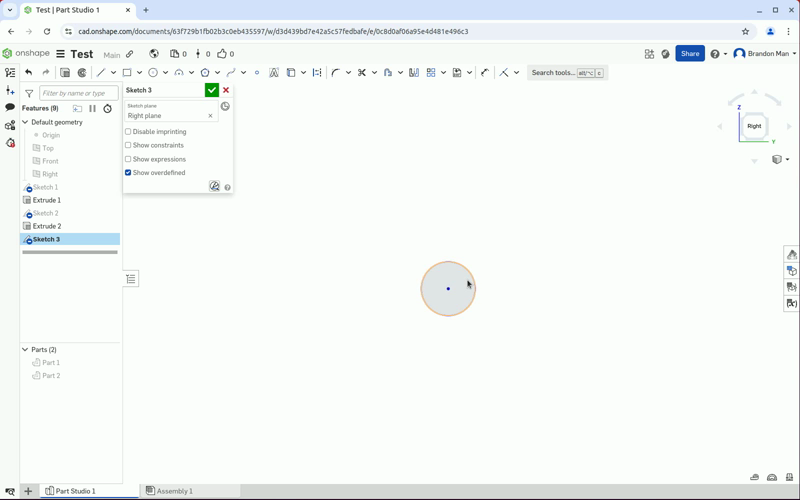
scroll(6)
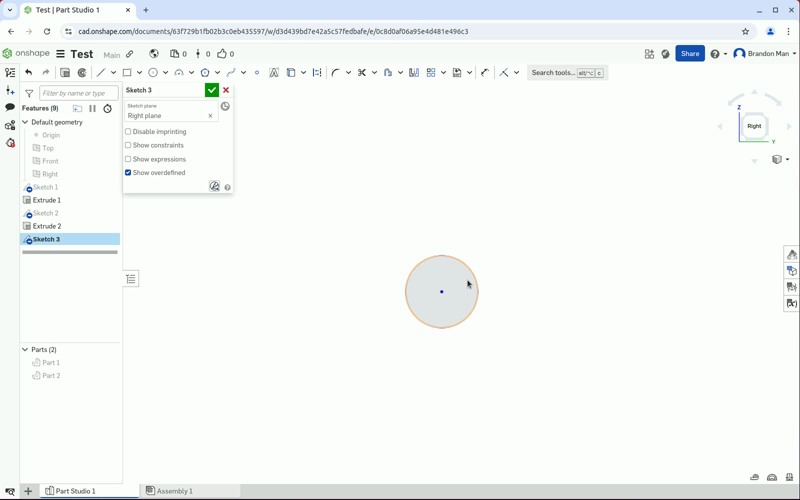
scroll(6)
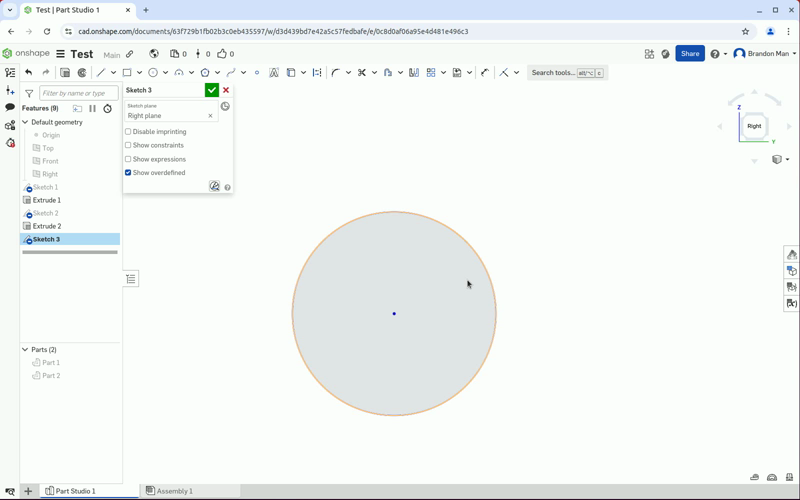
click(467, 279)
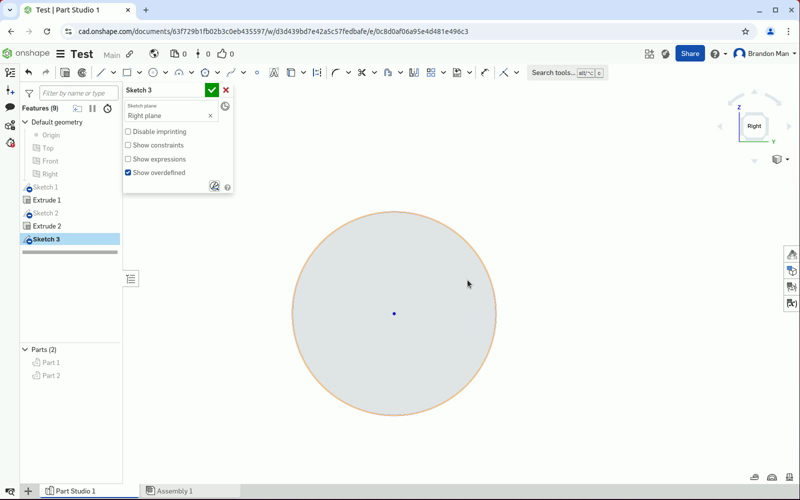
scroll(-6)
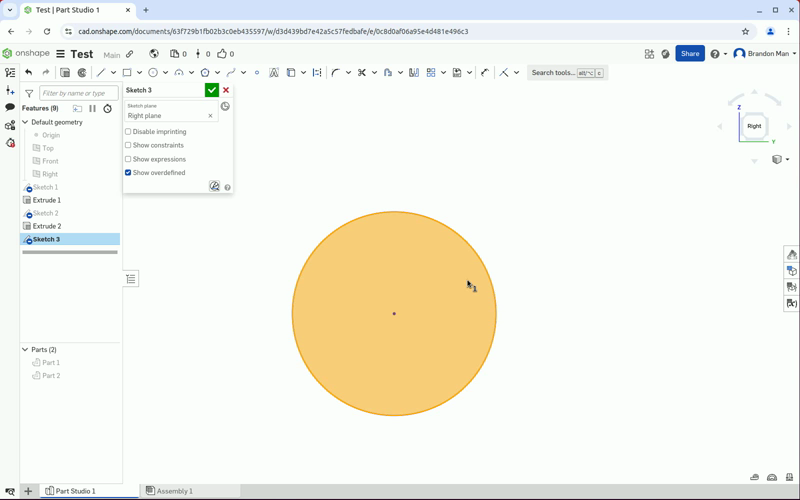
scroll(-6)
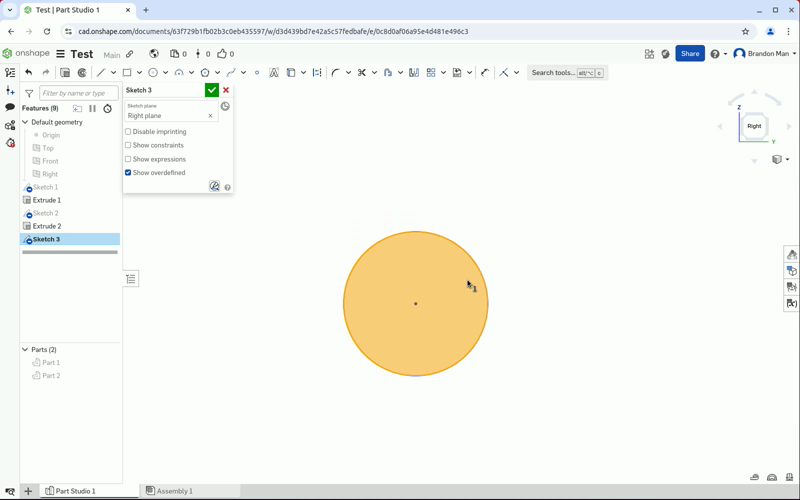
scroll(-6)
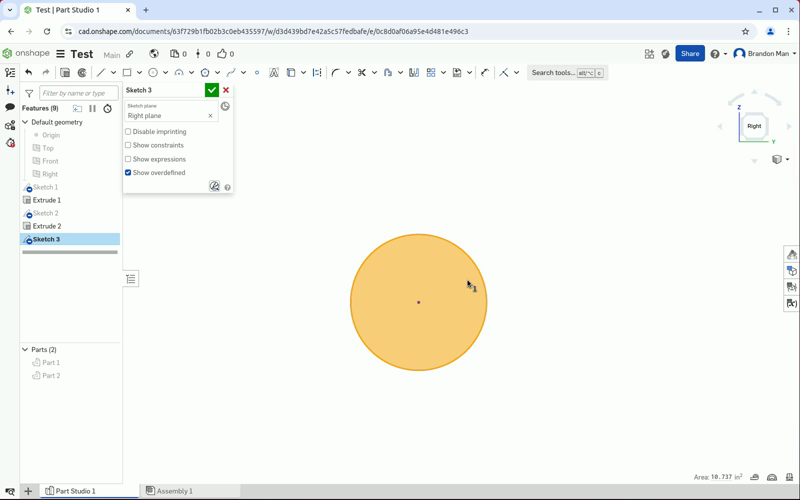
scroll(-6)
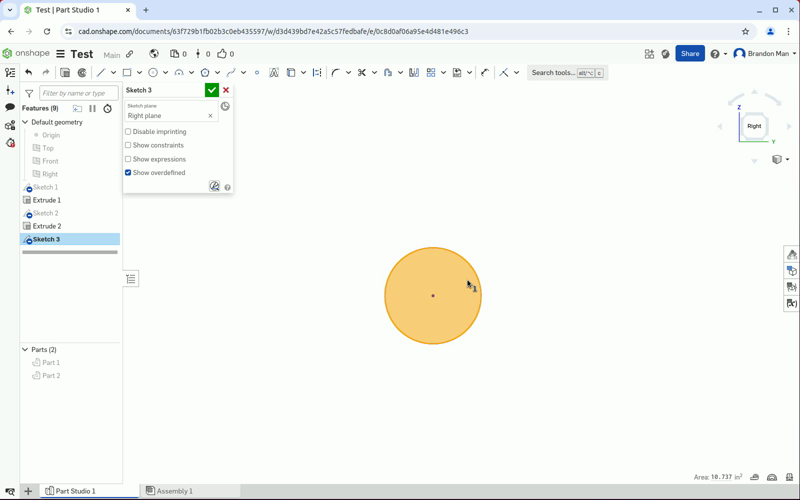
scroll(-6)
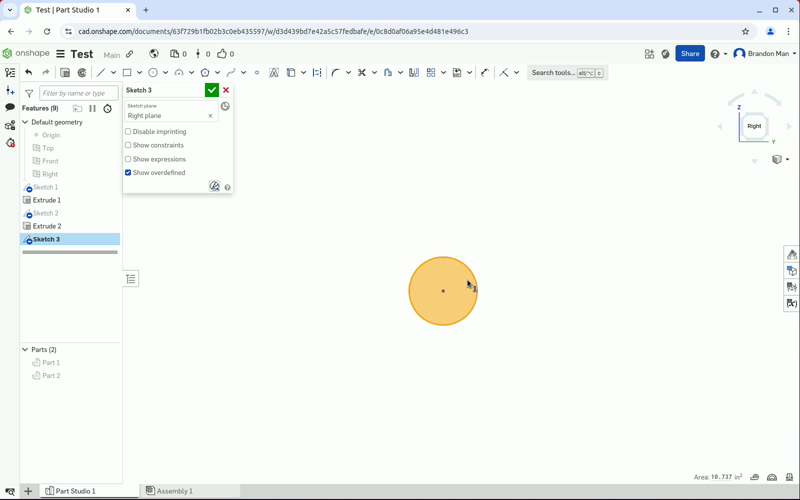
scroll(-6)
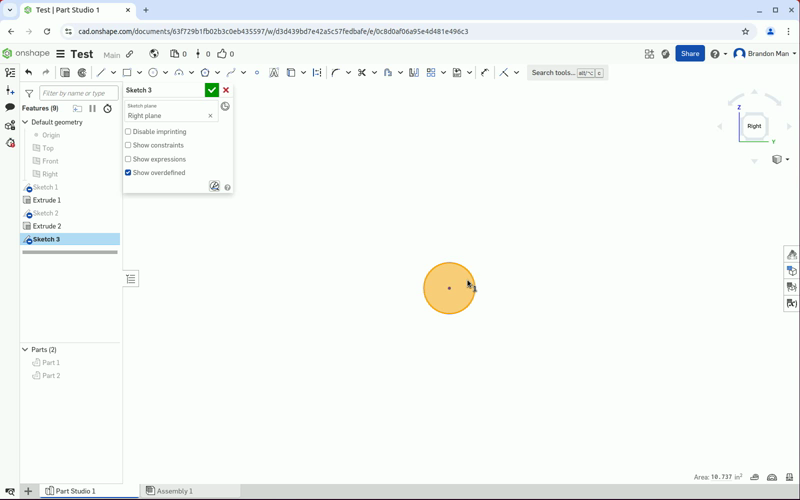
scroll(-6)
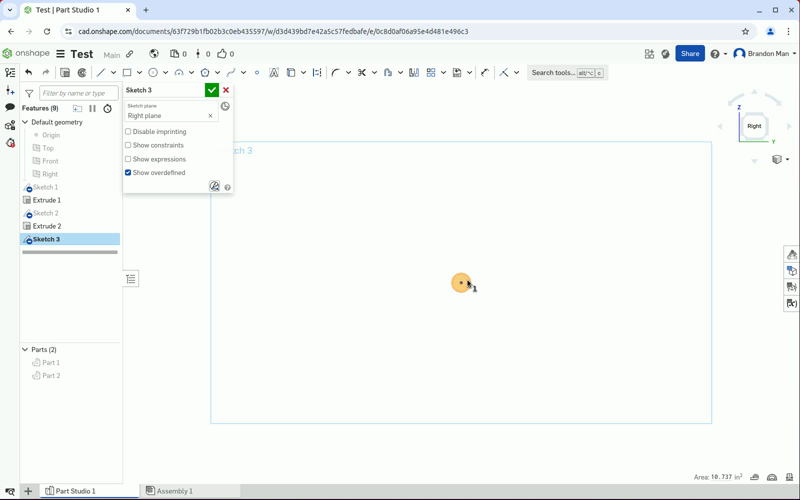
mouse_move(73, 352)
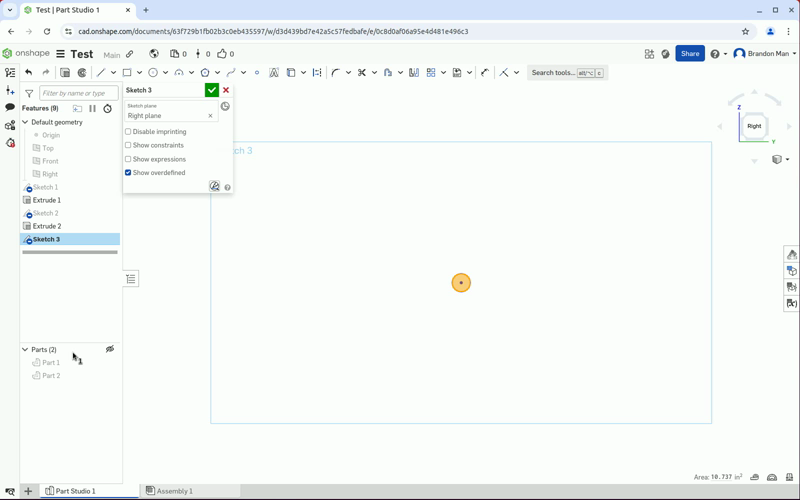
key(shift+y)
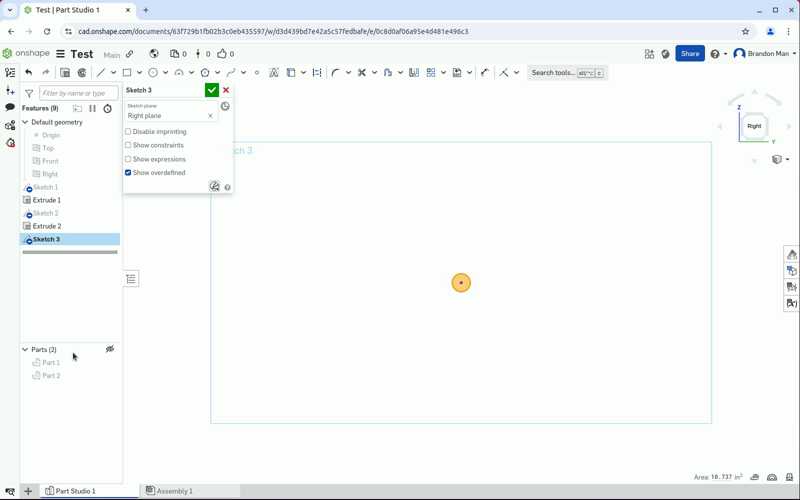
key(shift+e)
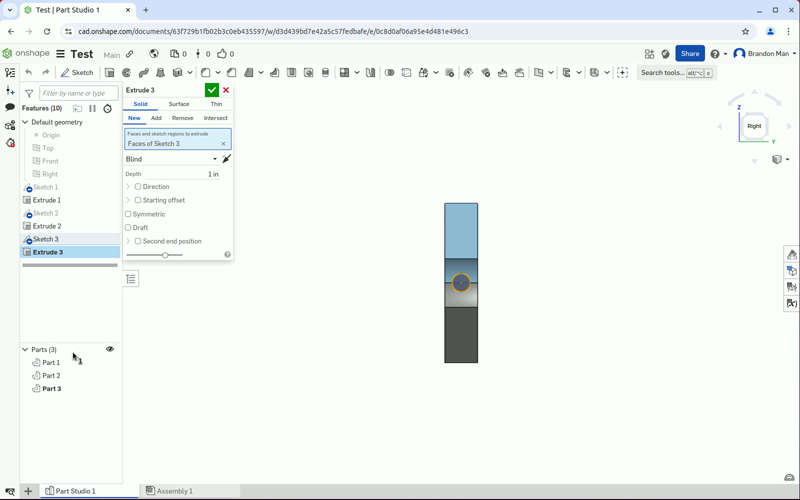
mouse_move(143, 106)
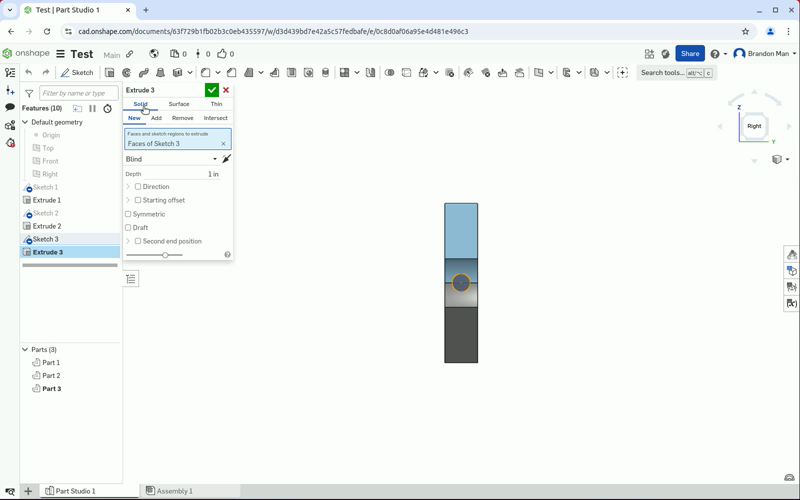
click(143, 106)
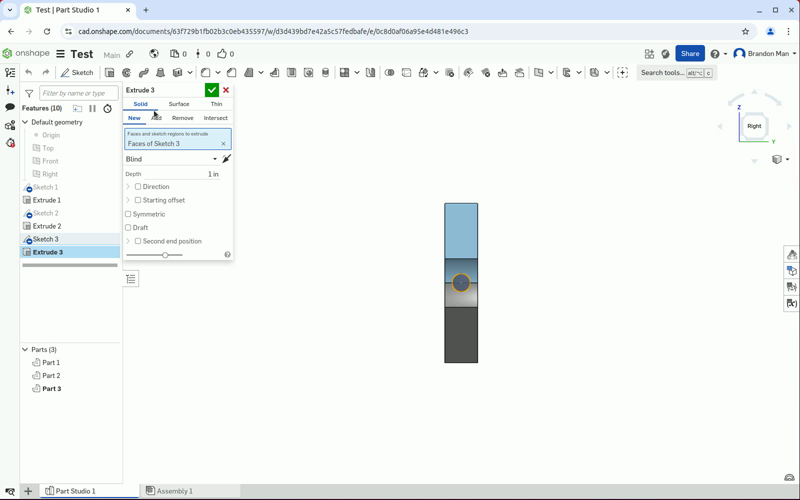
mouse_move(186, 120)
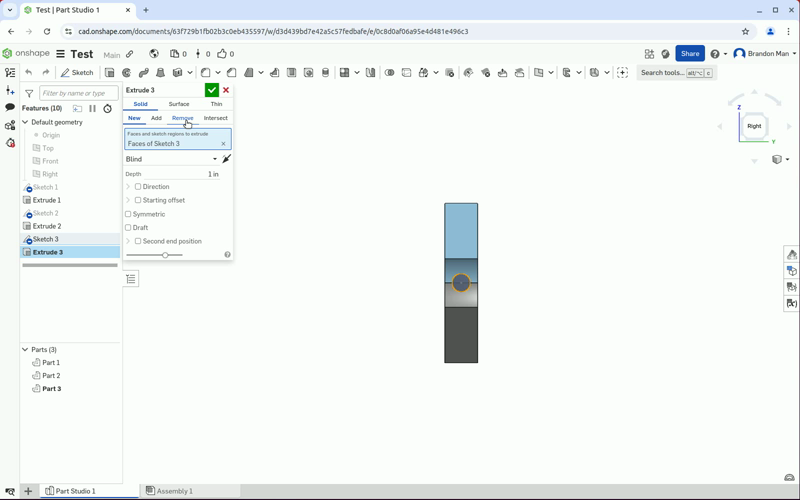
click(186, 120)
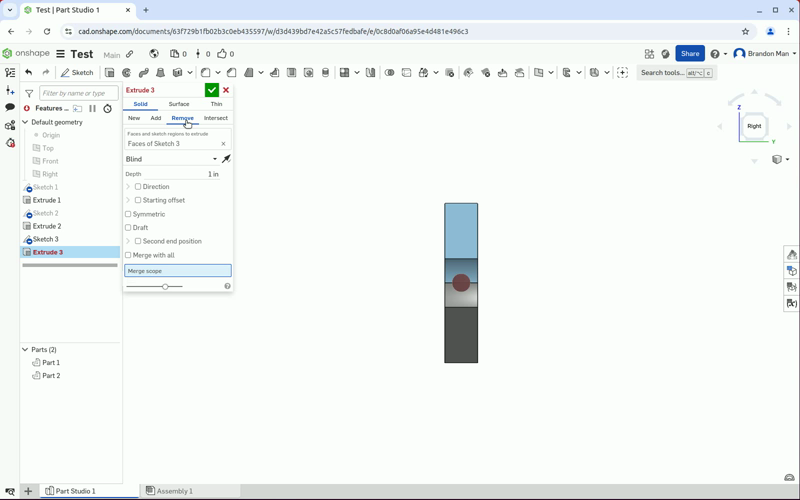
key(tab, 4)
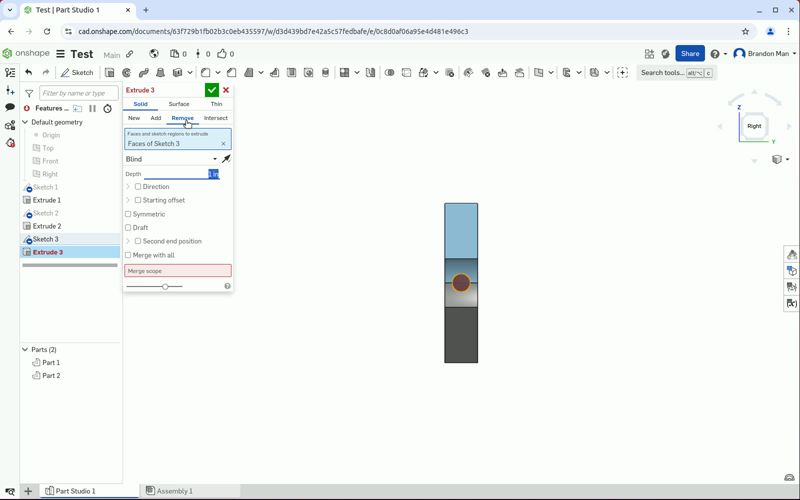
text(24.793)
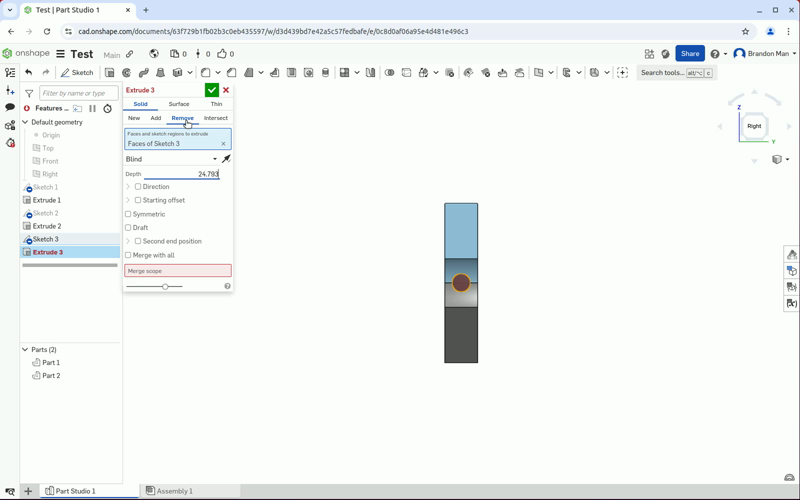
key(tab, 6)
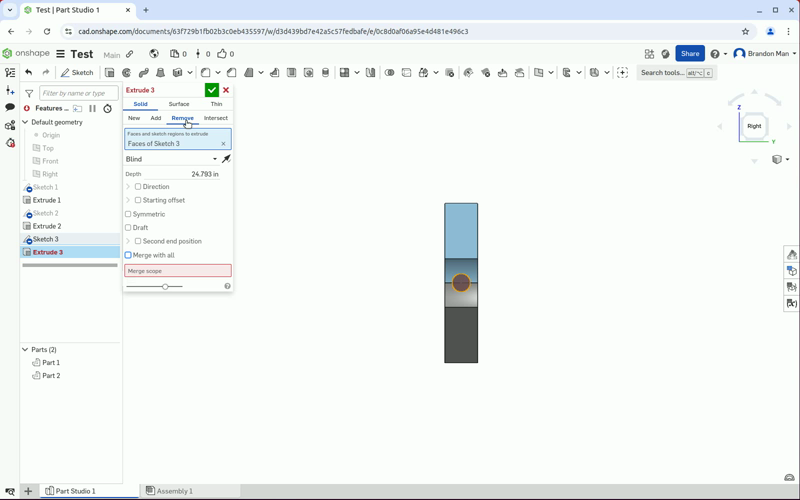
key(space)
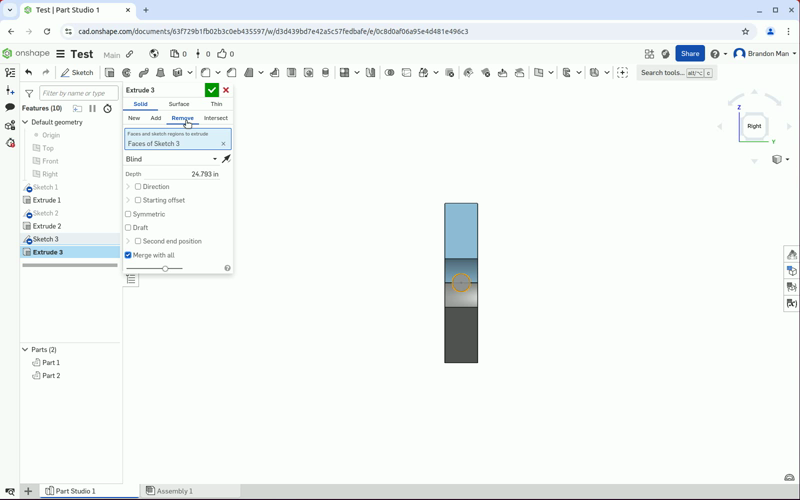
key(enter)
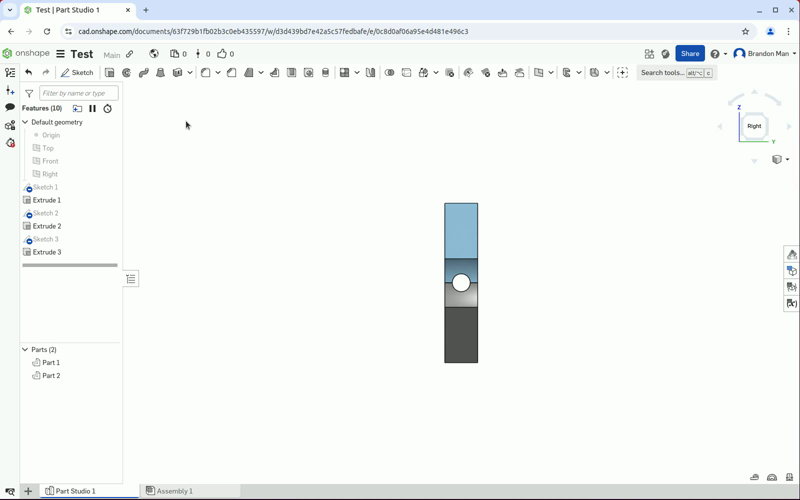
key(shift+h)
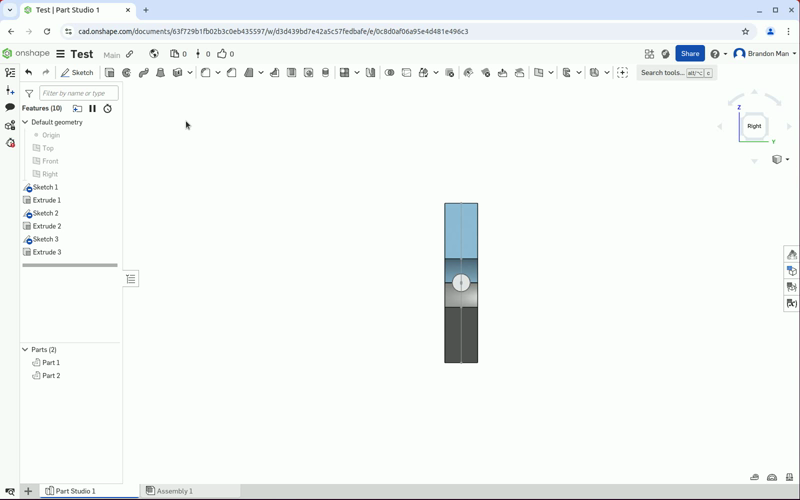
key(shift+h)
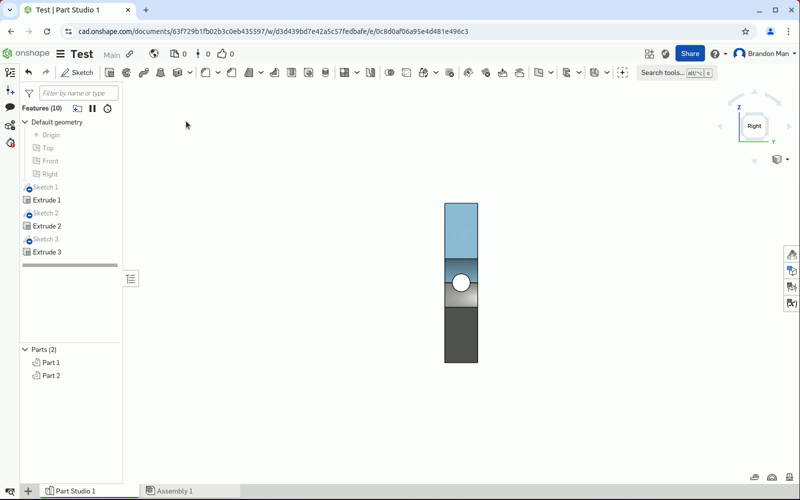
mouse_move(73, 189)
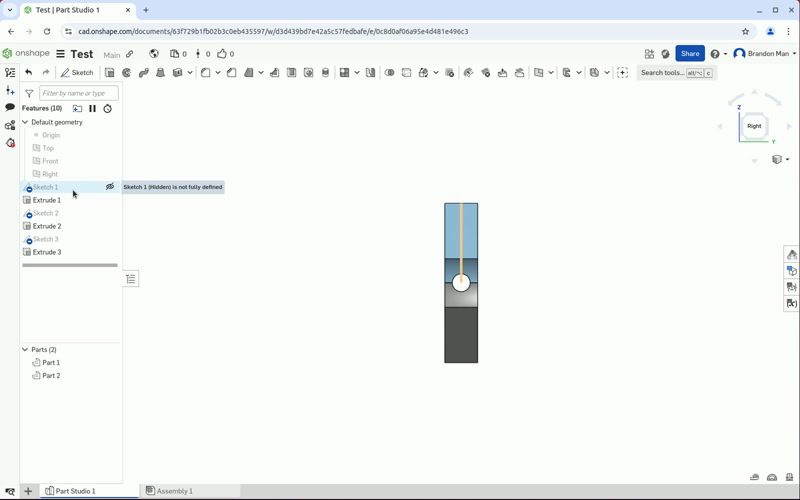
click(73, 189)
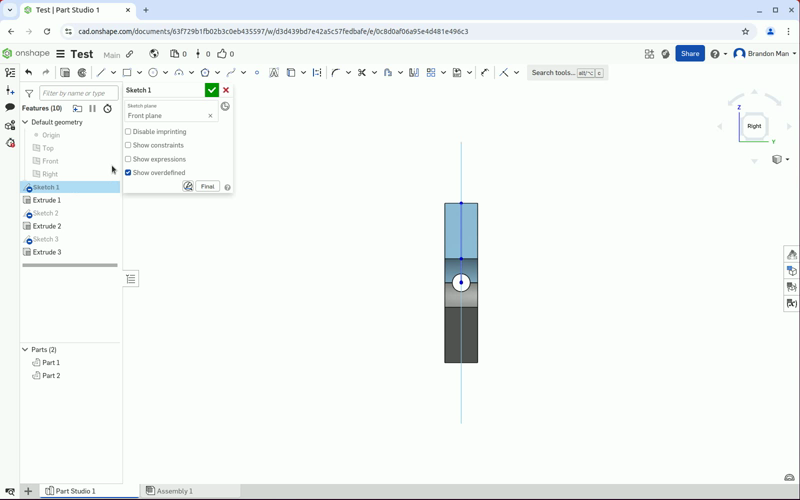
mouse_move(229, 92)
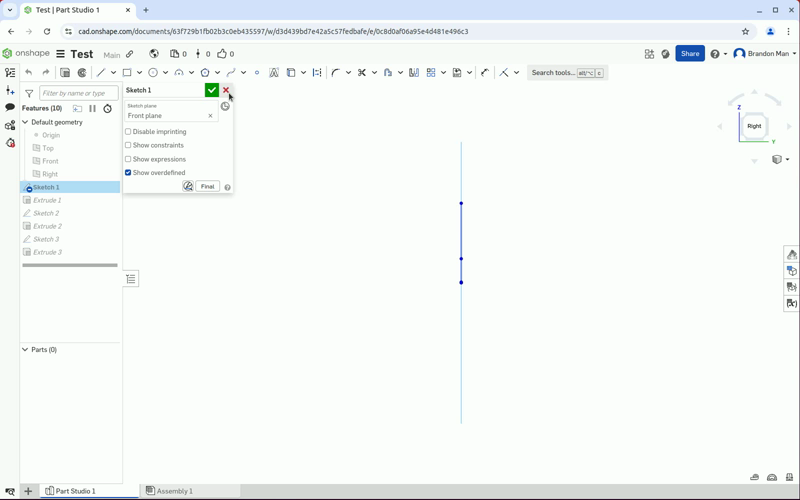
click(229, 92)
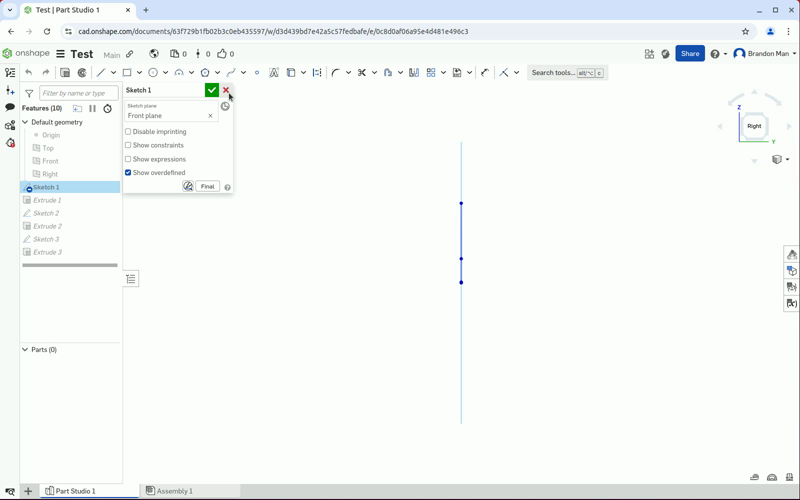
key(shift+s)
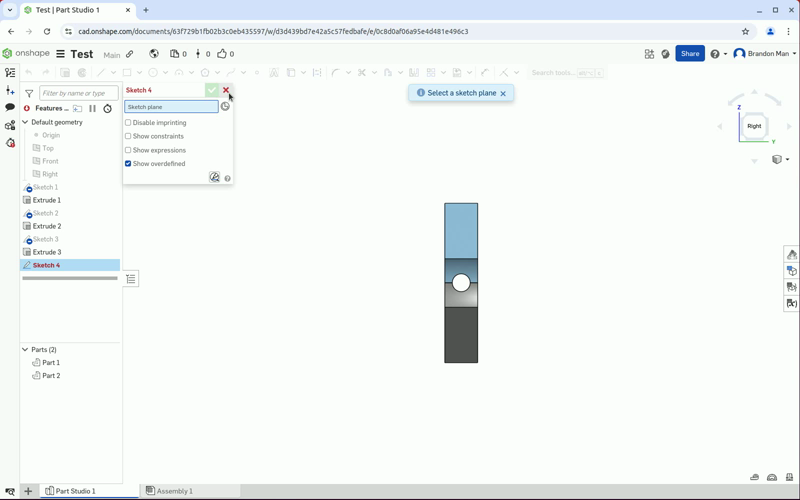
mouse_move(73, 176)
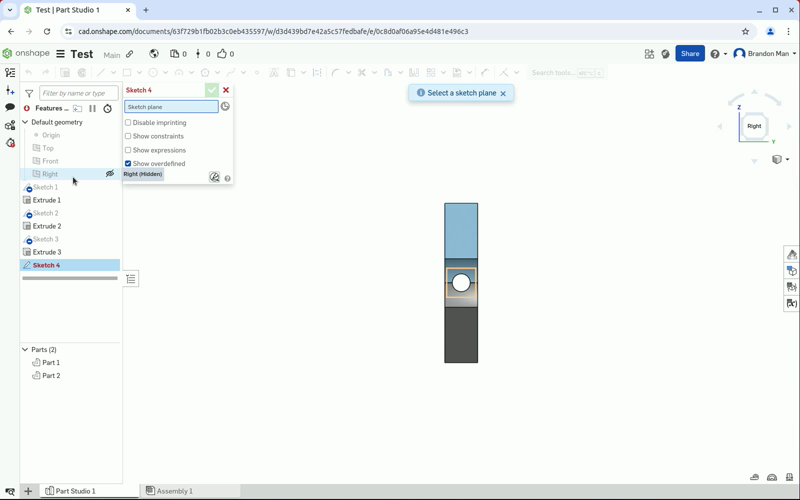
click(73, 176)
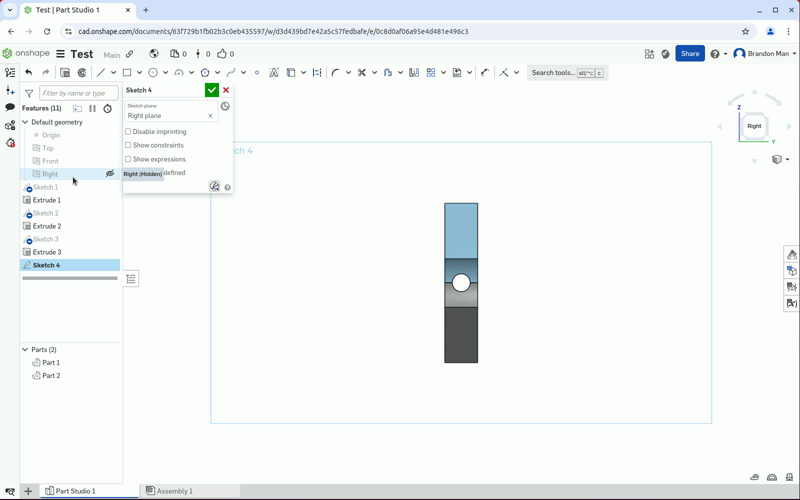
mouse_move(73, 352)
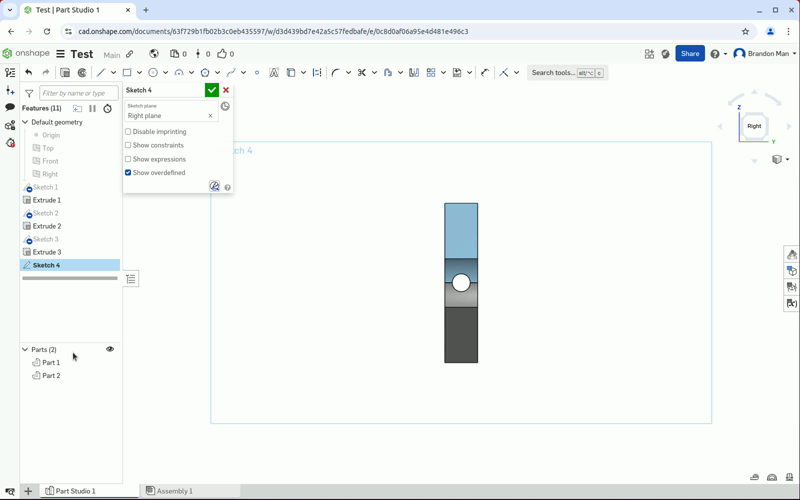
key(y)
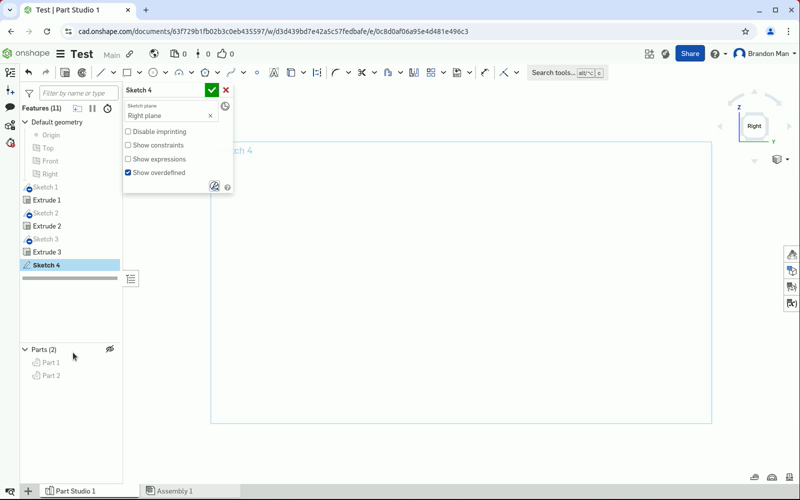
key(c)
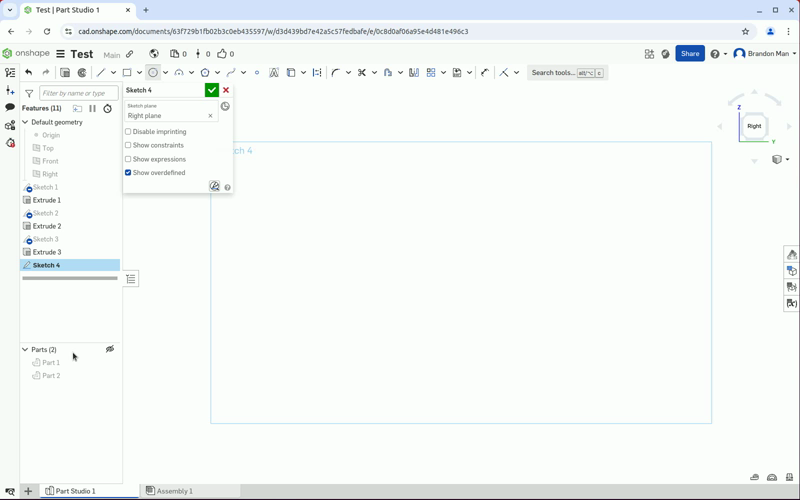
key_down(shift)
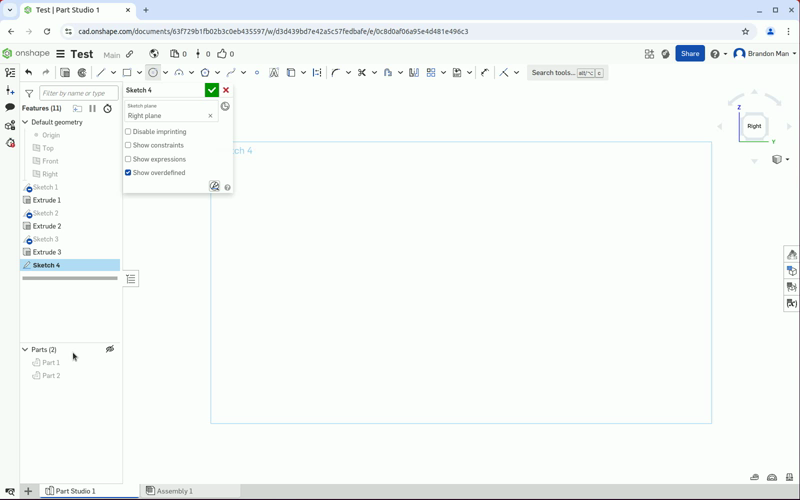
mouse_move(460, 282)
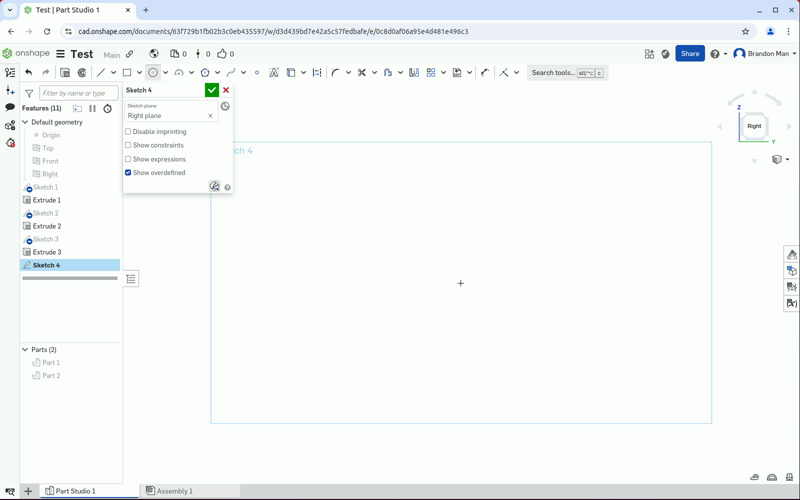
click(460, 282)
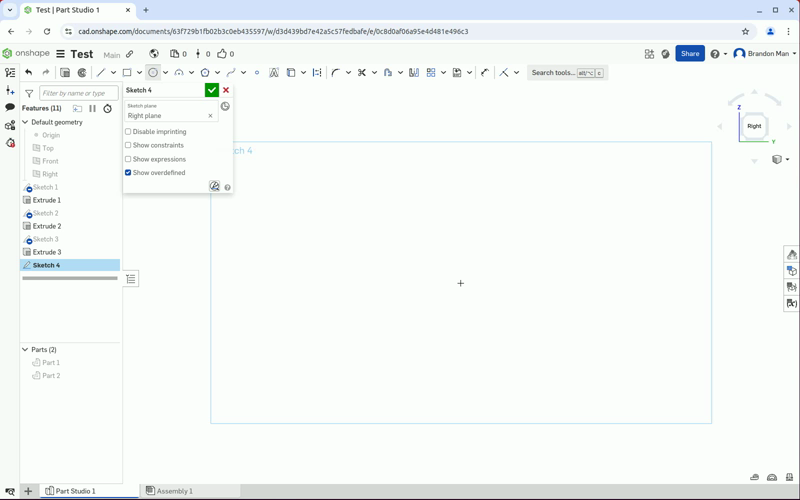
key_up(shift)
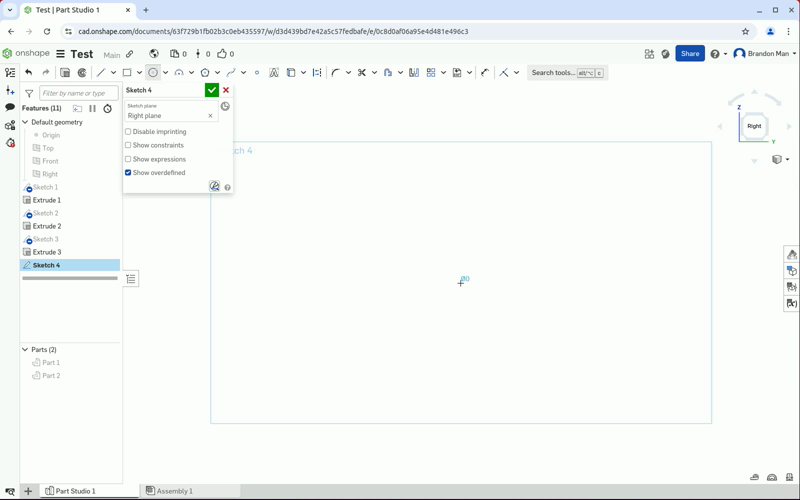
mouse_move(472, 282)
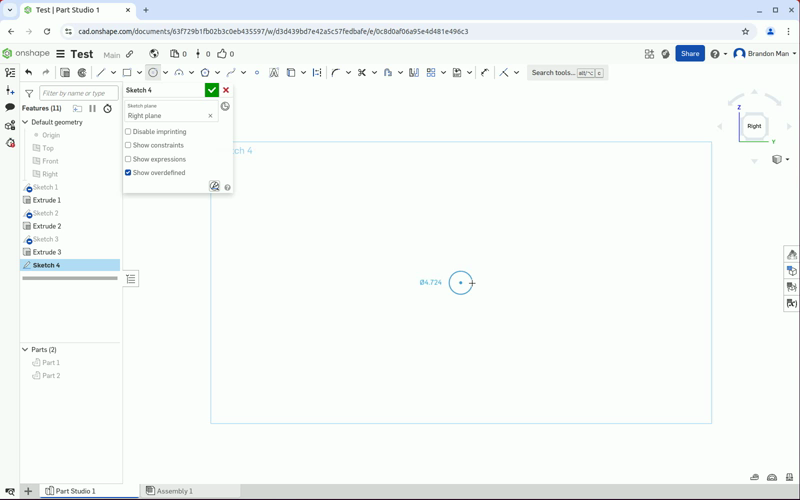
click(472, 282)
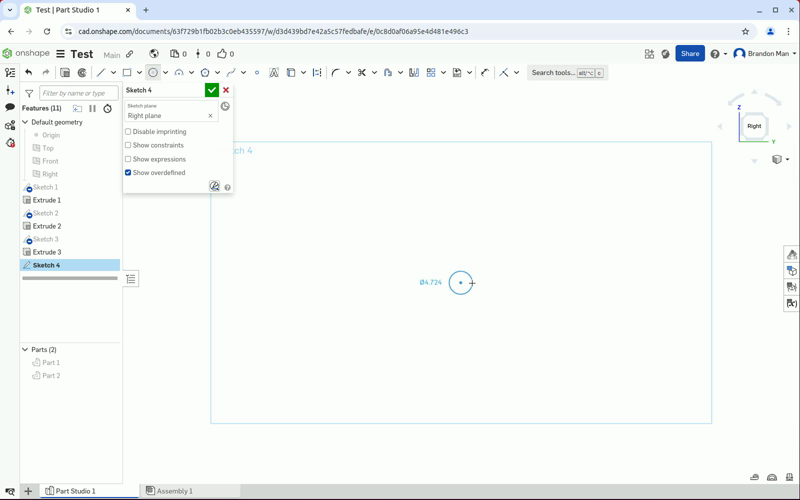
key(esc)
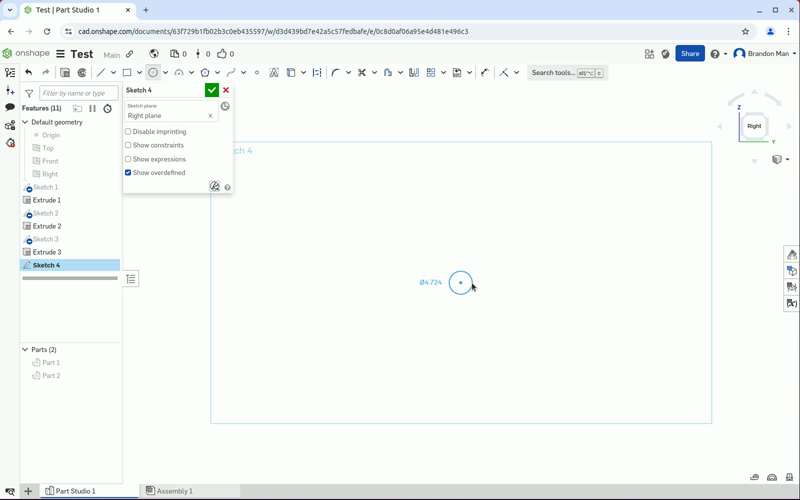
mouse_move(460, 285)
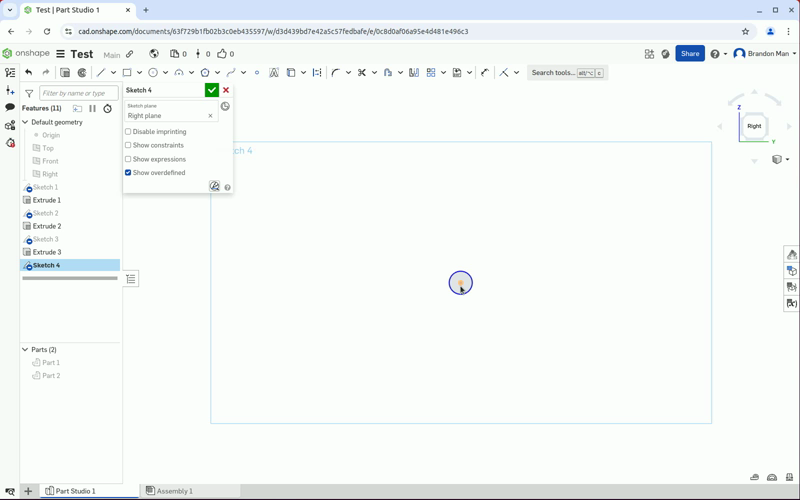
scroll(6)
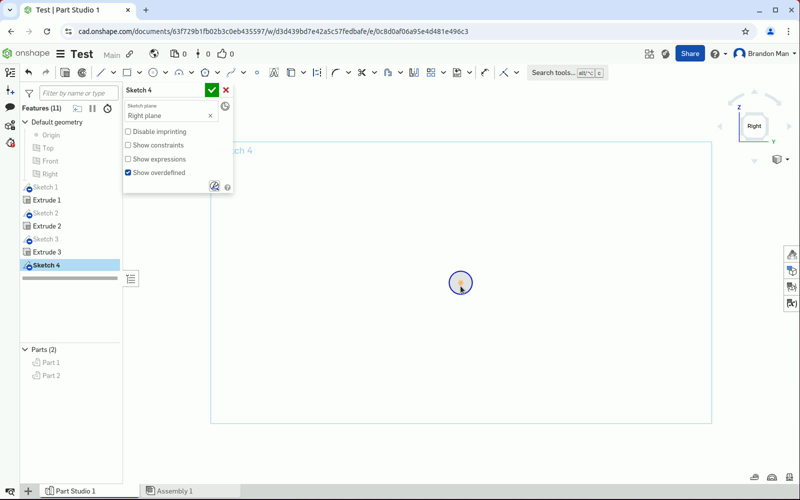
scroll(6)
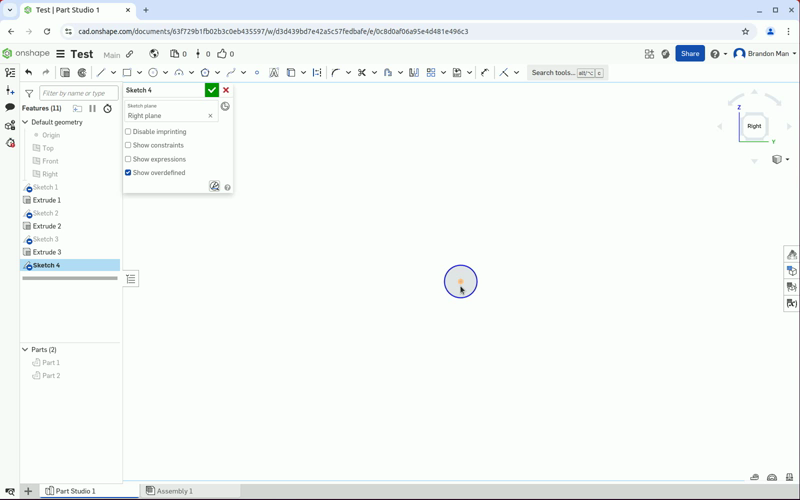
scroll(6)
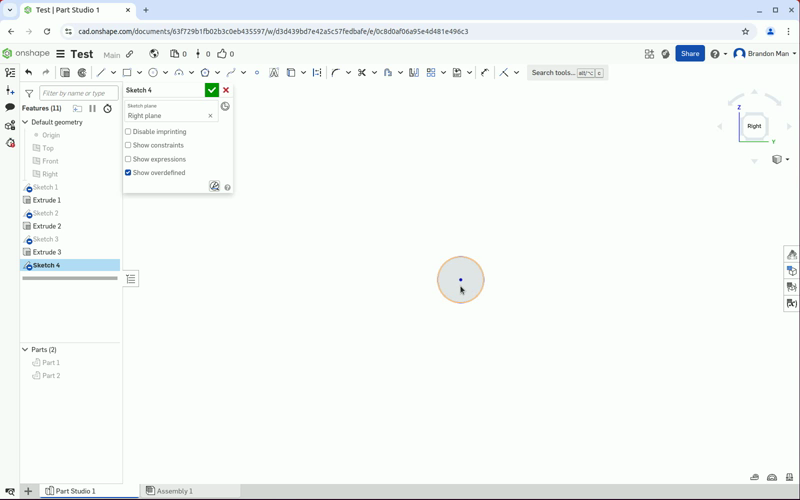
scroll(6)
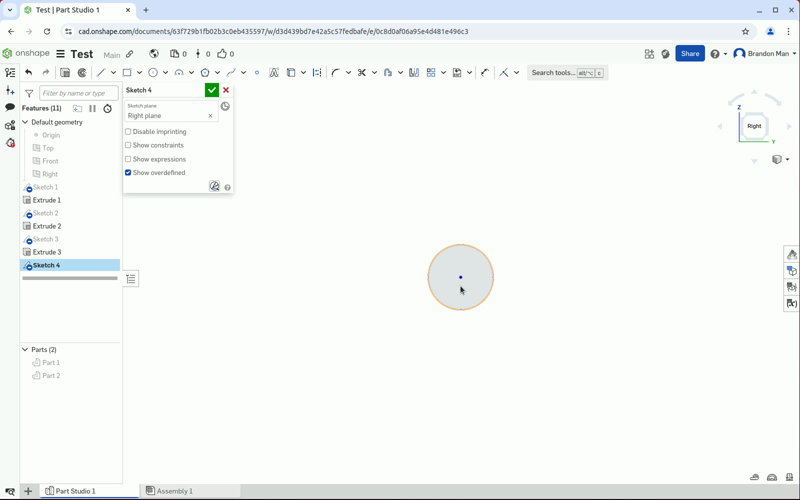
scroll(6)
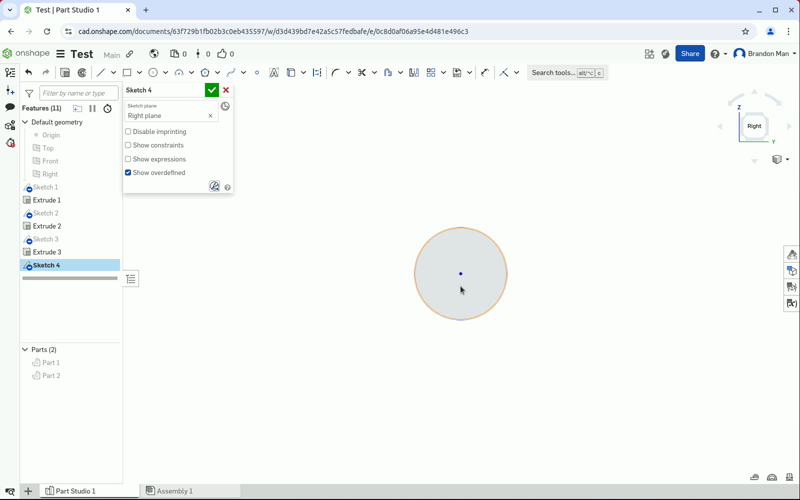
scroll(6)
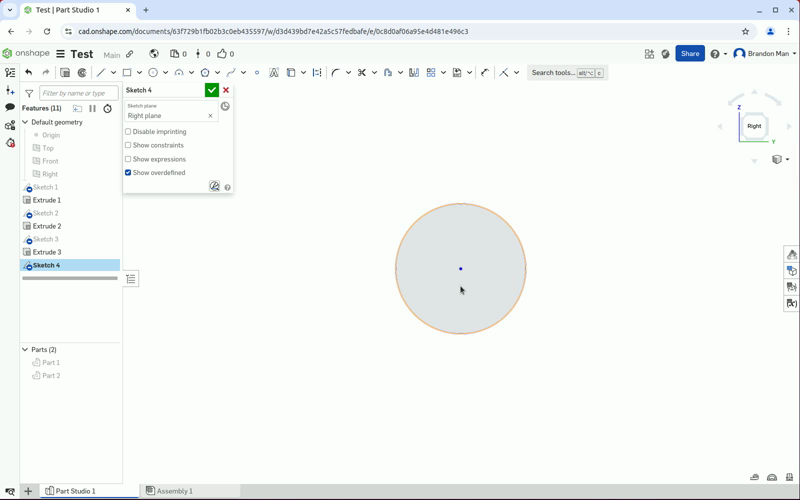
scroll(6)
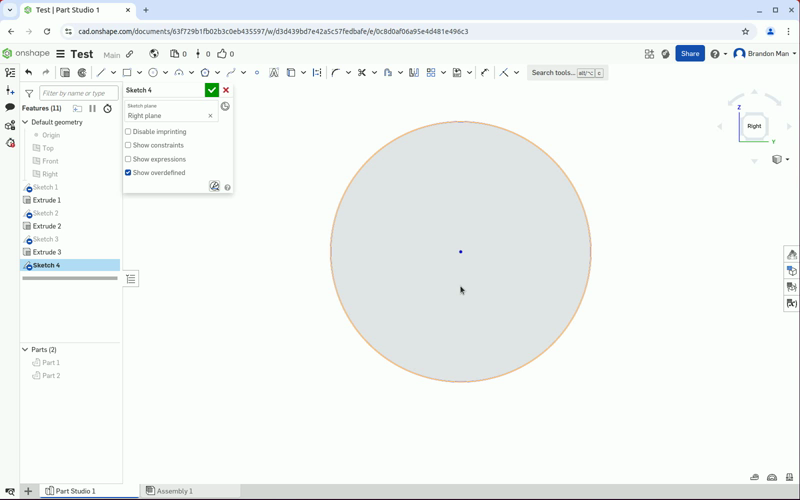
click(460, 285)
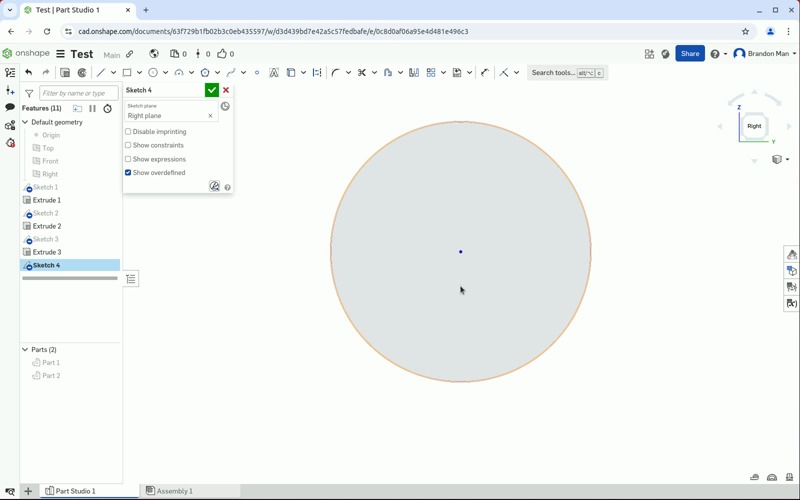
scroll(-6)
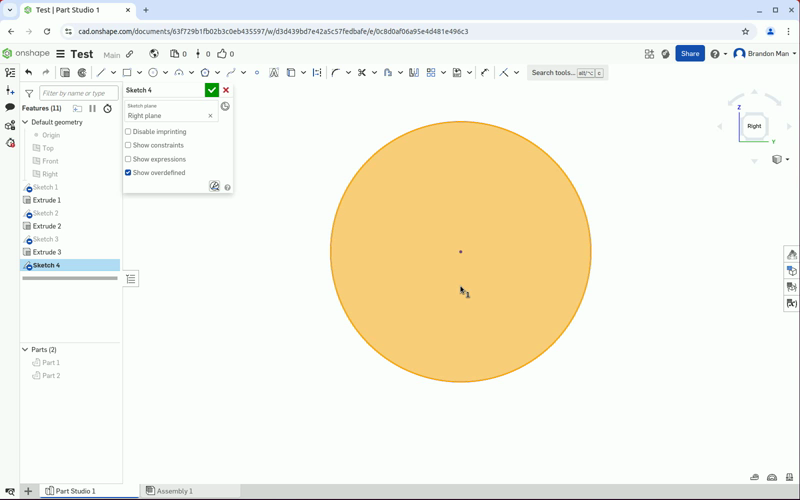
scroll(-6)
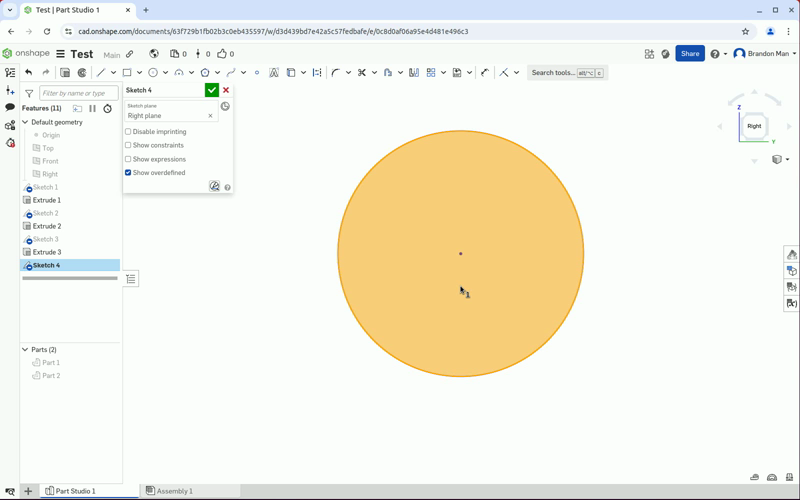
scroll(-6)
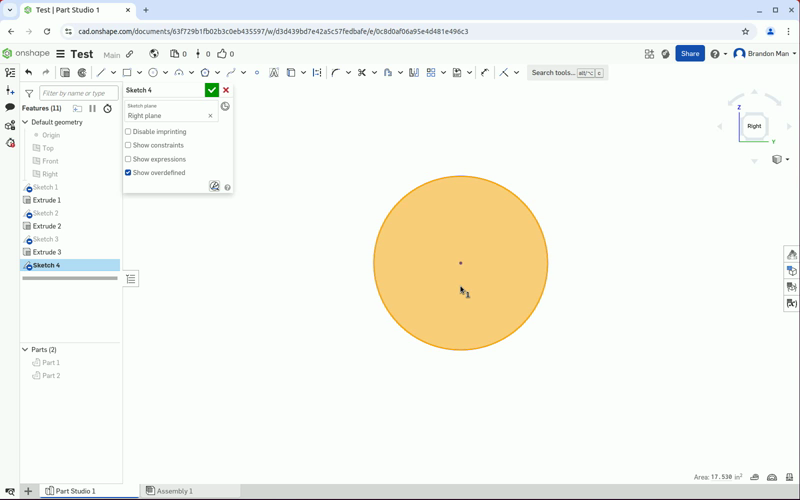
scroll(-6)
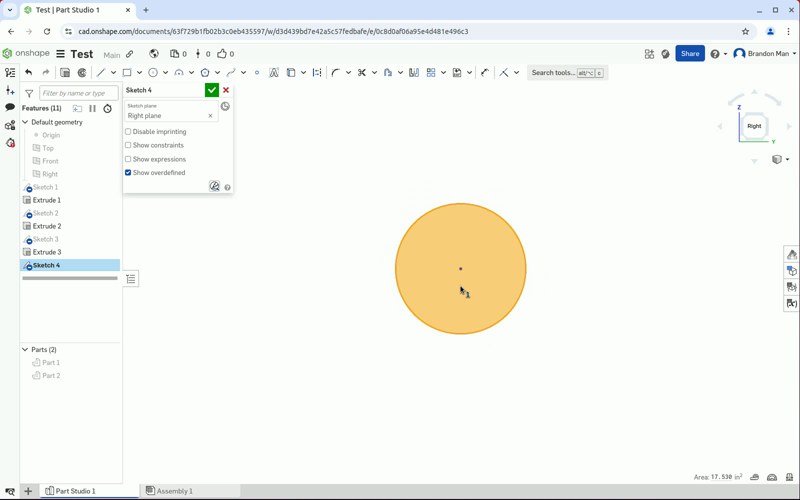
scroll(-6)
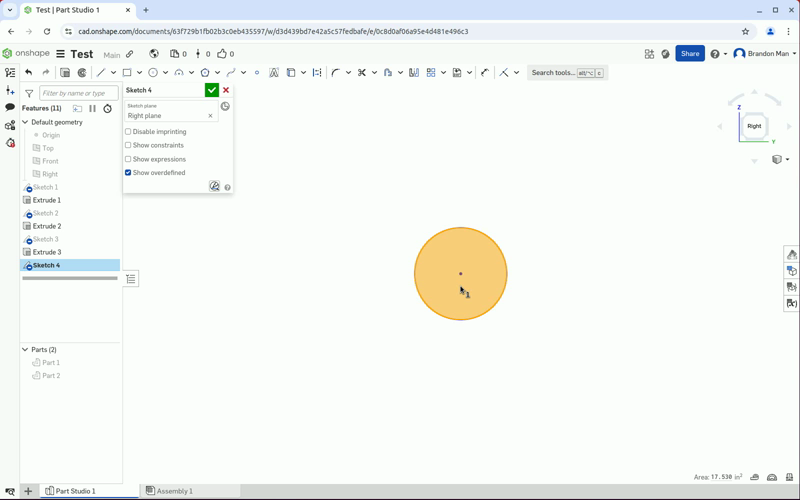
scroll(-6)
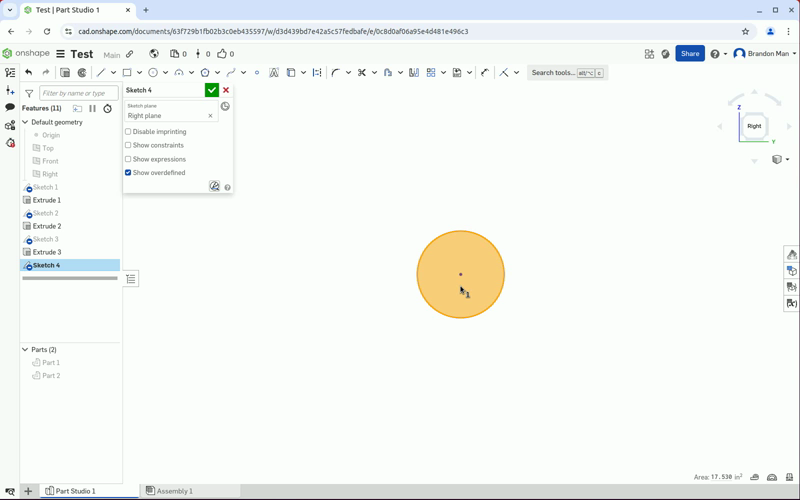
scroll(-6)
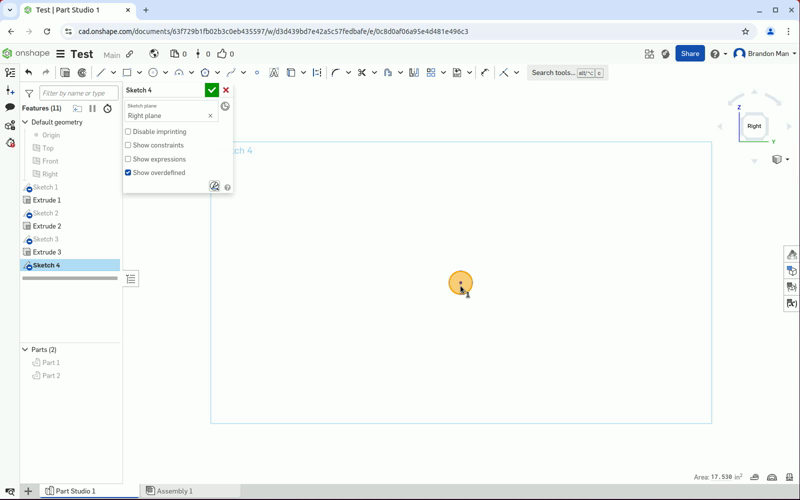
mouse_move(73, 352)
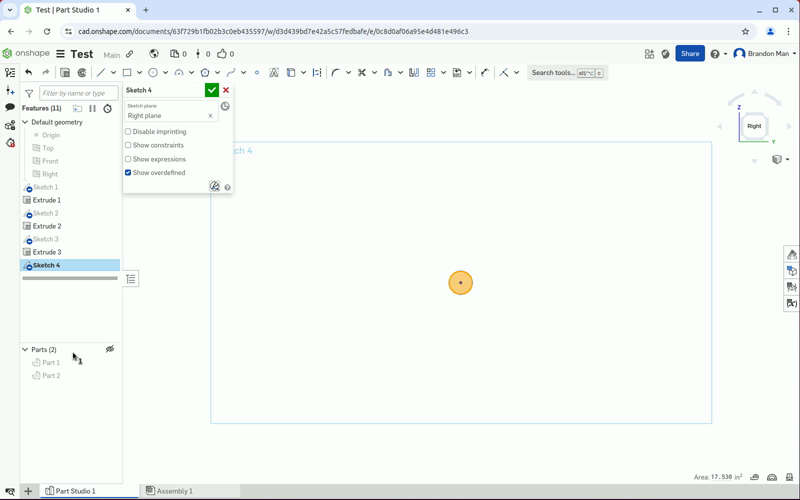
key(shift+y)
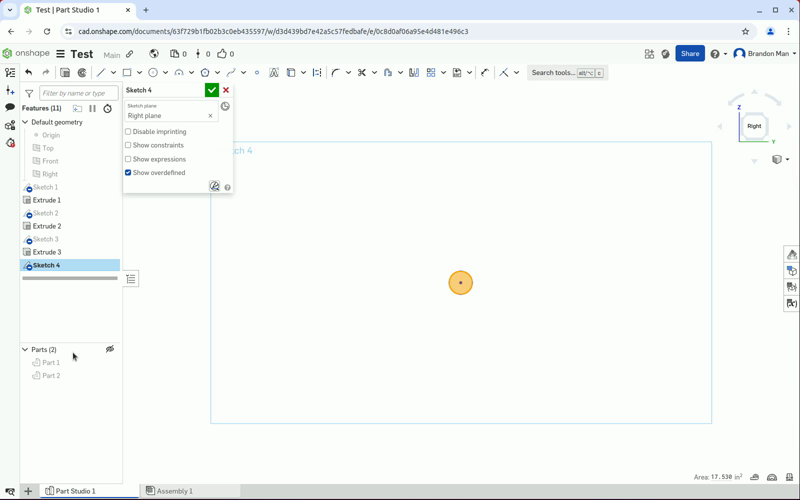
key(shift+e)
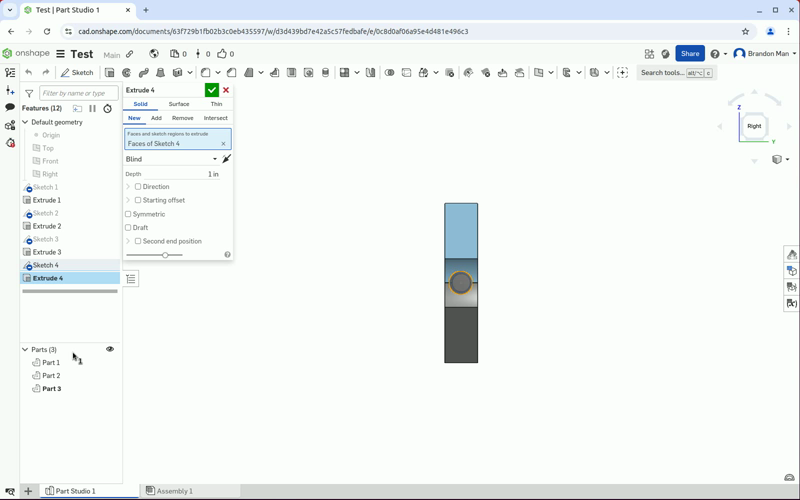
mouse_move(143, 106)
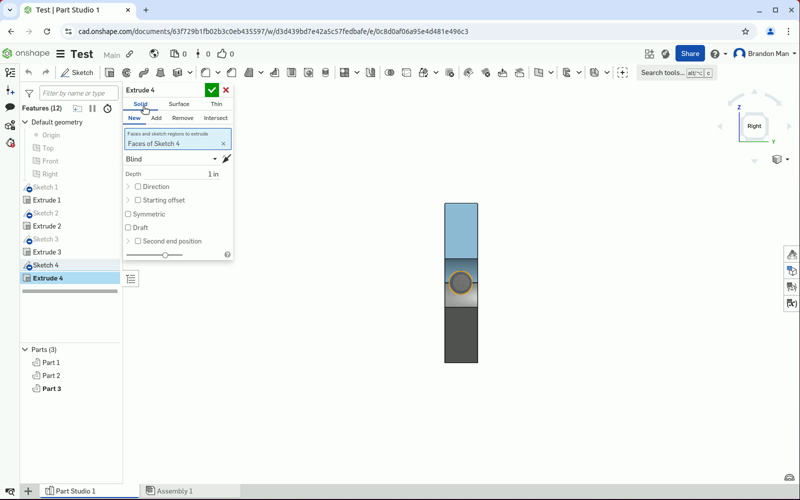
click(143, 106)
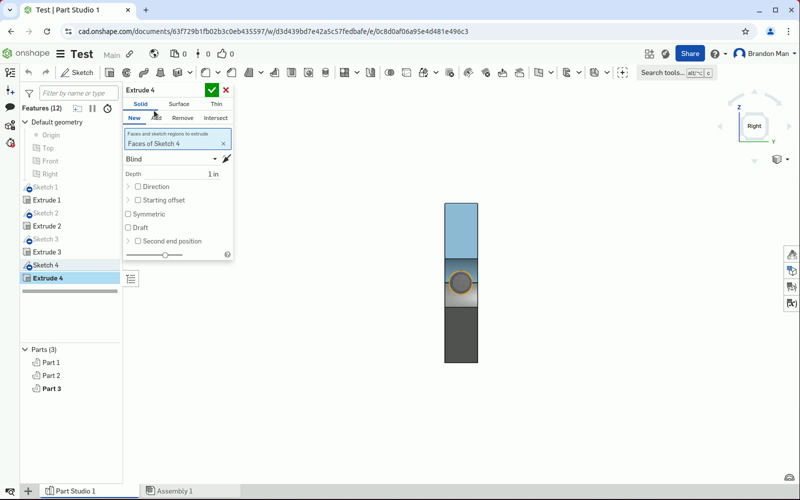
mouse_move(186, 120)
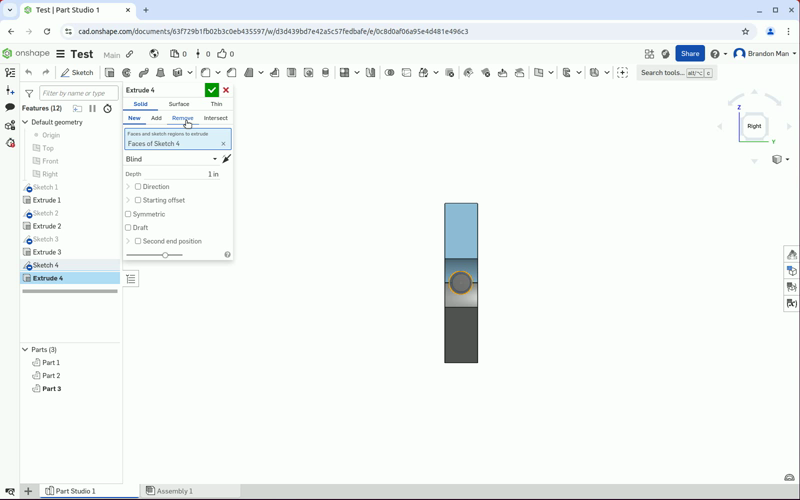
click(186, 120)
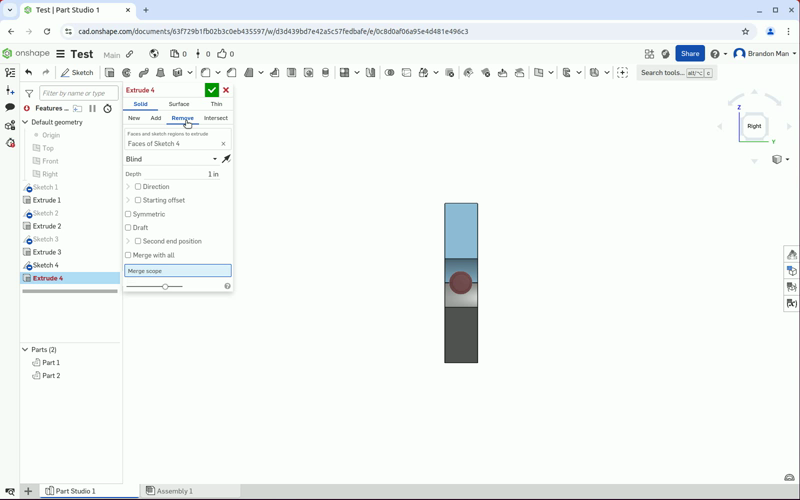
key(tab, 4)
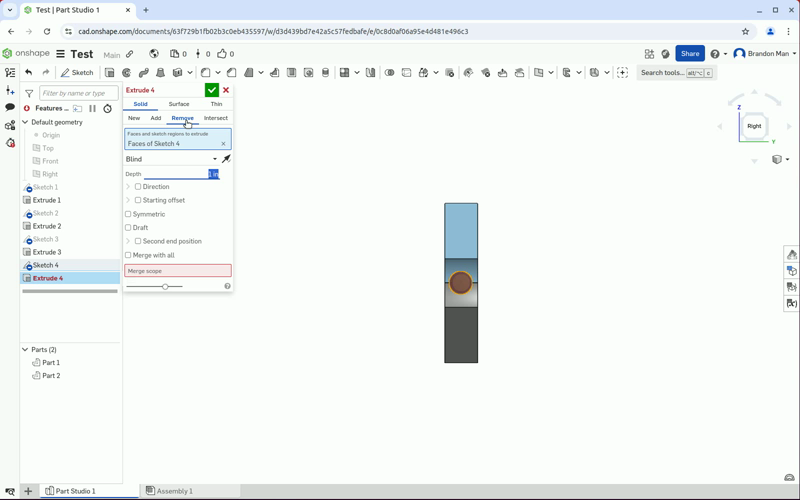
text(16.128)
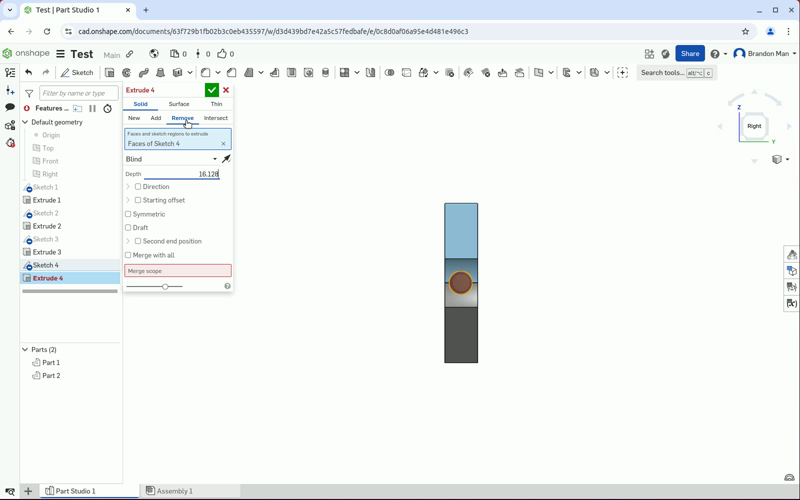
key(tab, 6)
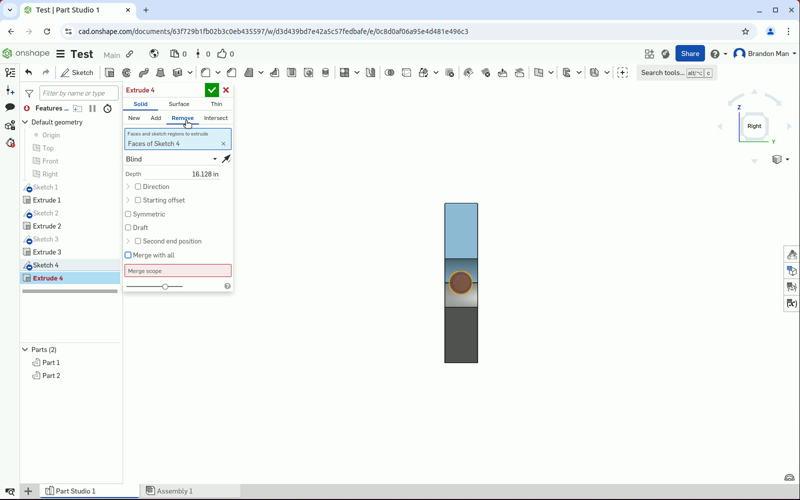
key(space)
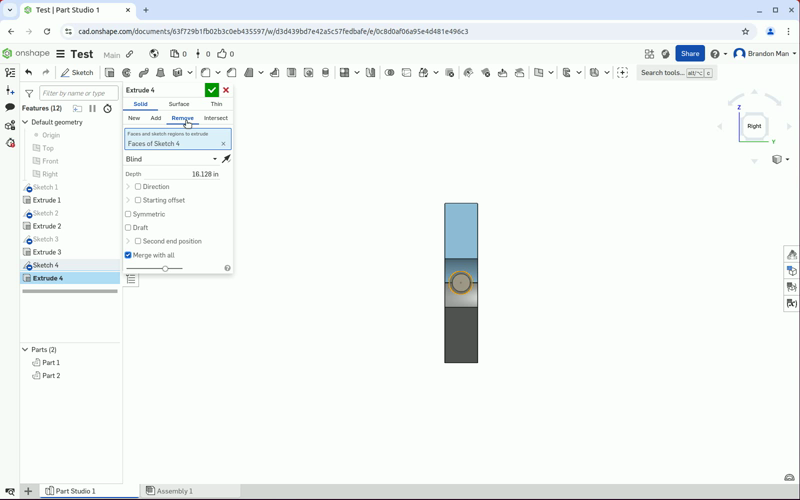
key(enter)
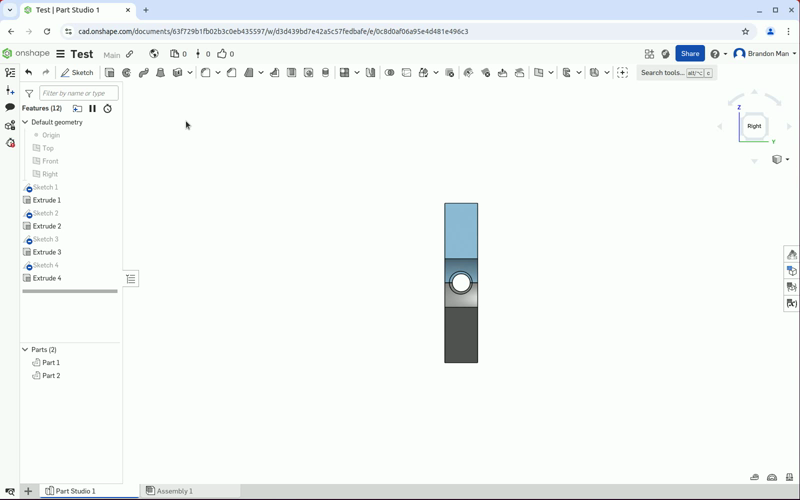
key(shift+h)
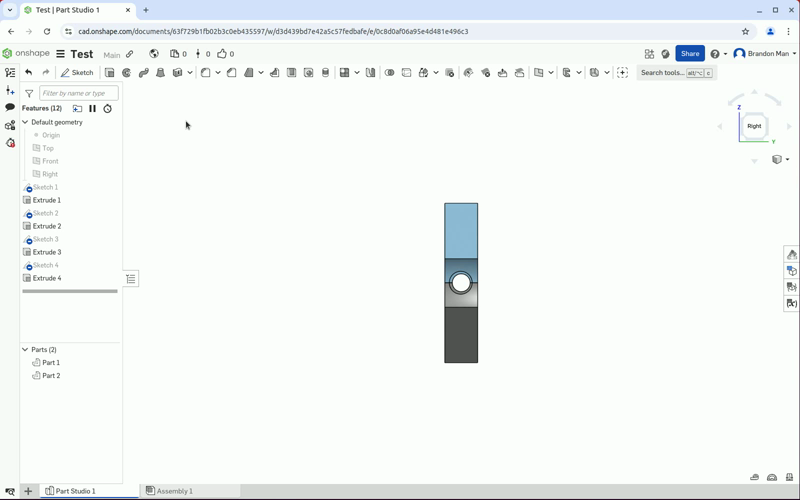
key(shift+h)
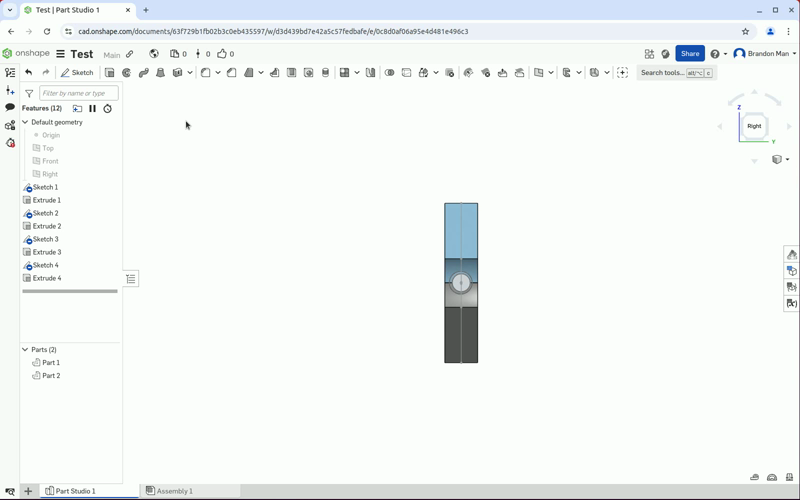
key(shift+7)
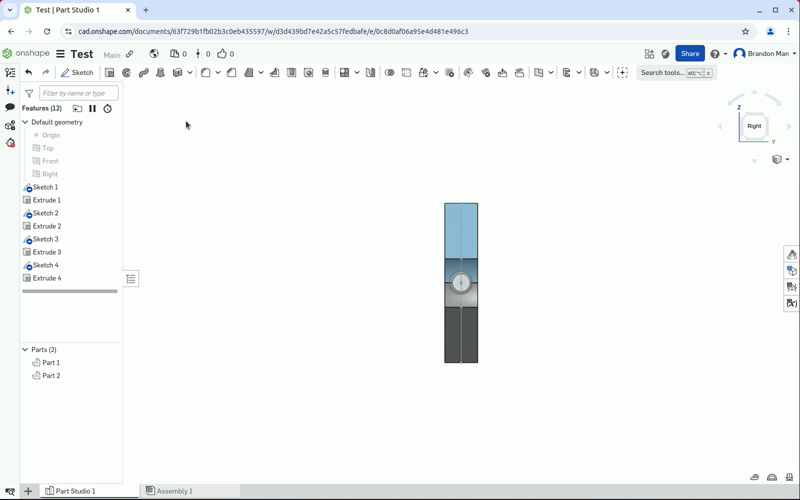
key(right, 2)
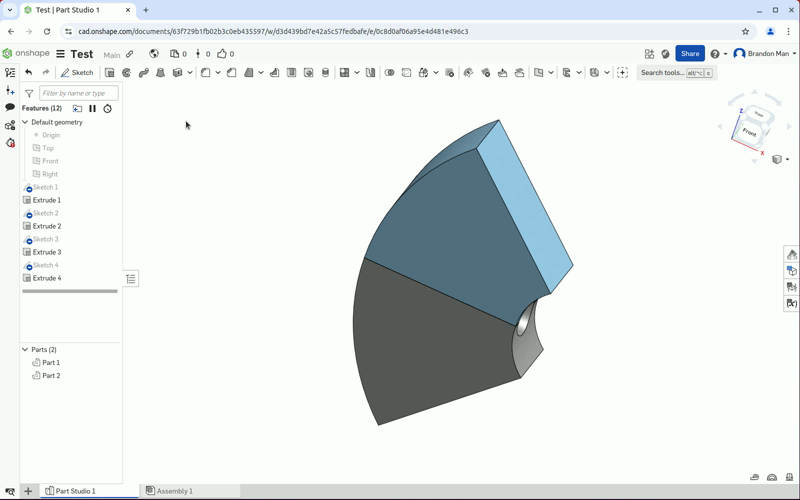
key(down, 2)
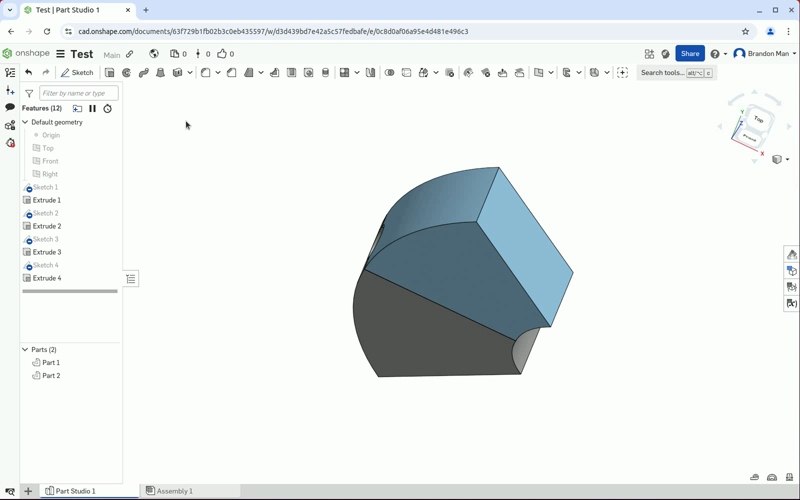
key(up, 2)
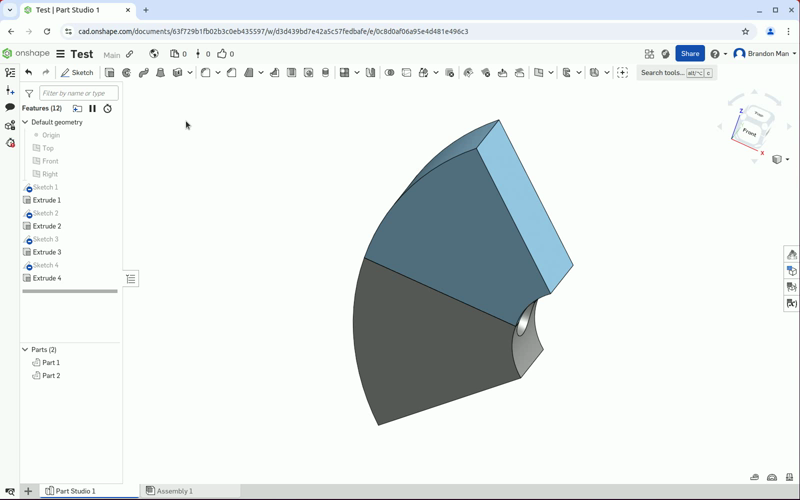
key(left, 2)
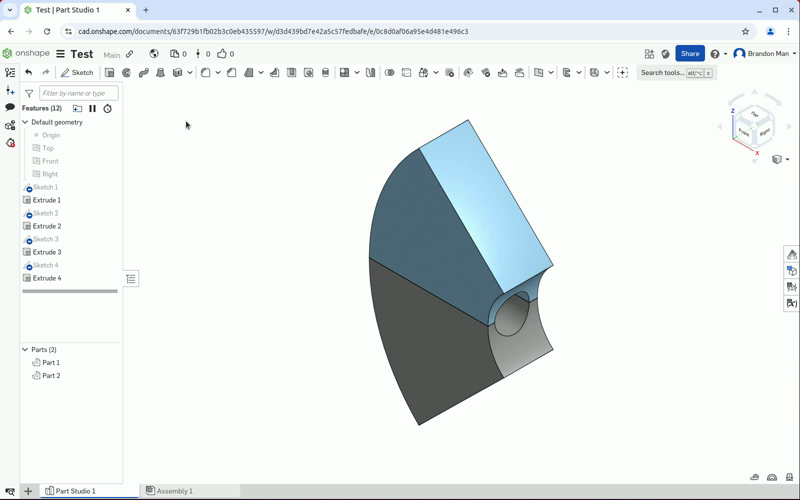
mouse_move(73, 189)
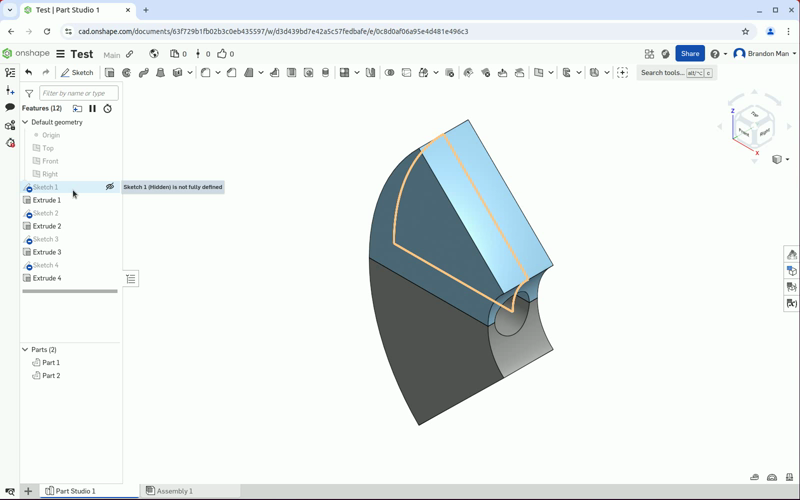
click(73, 189)